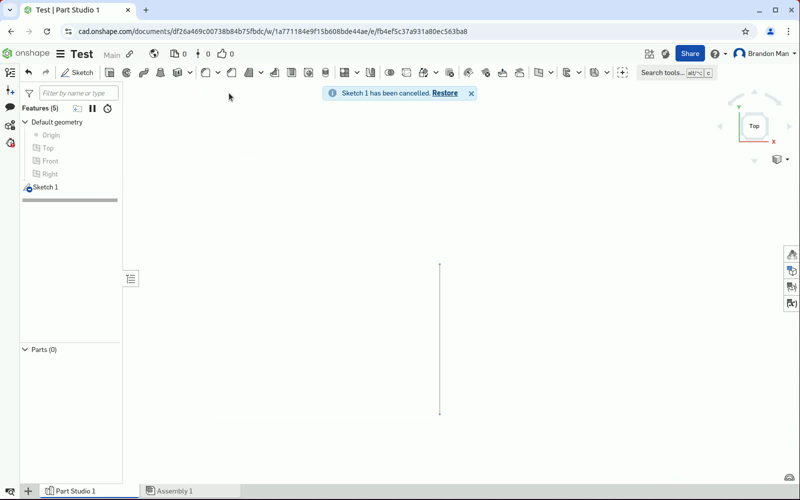
key(shift+h)
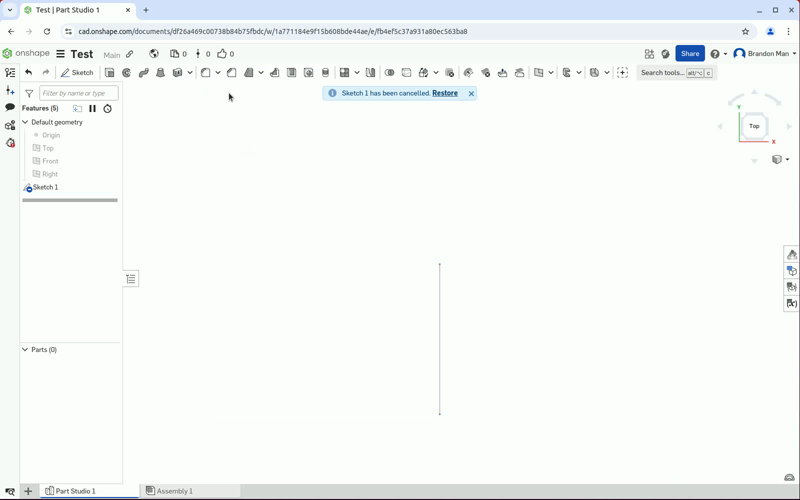
key(shift+s)
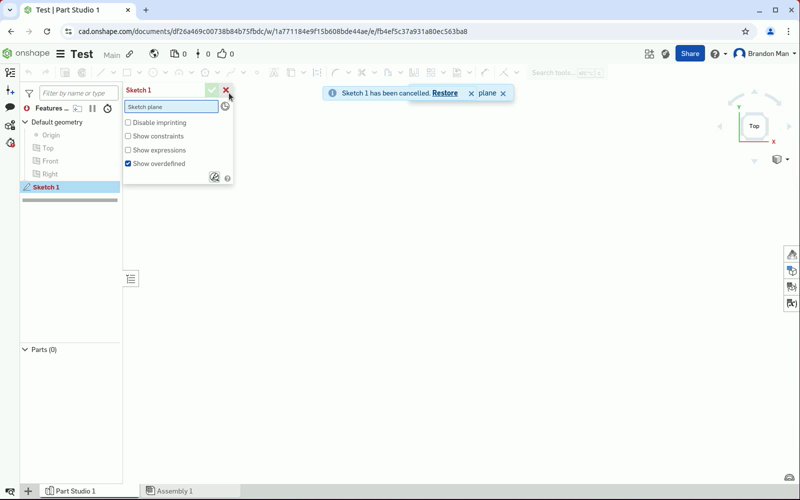
mouse_move(73, 150)
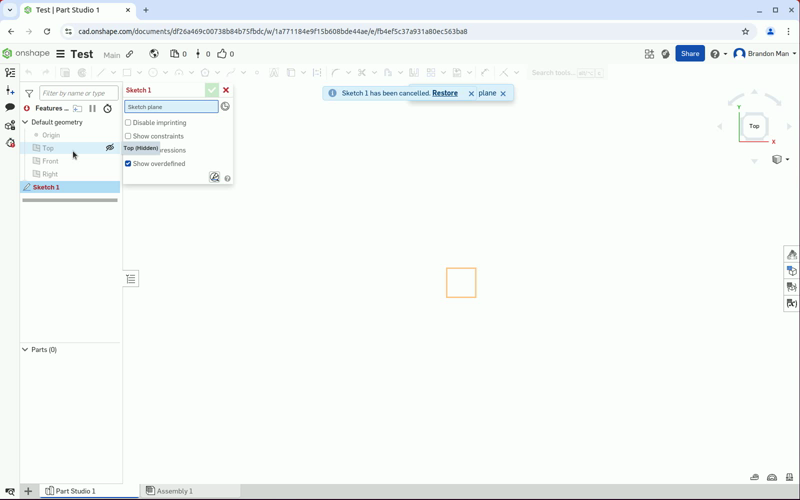
click(73, 150)
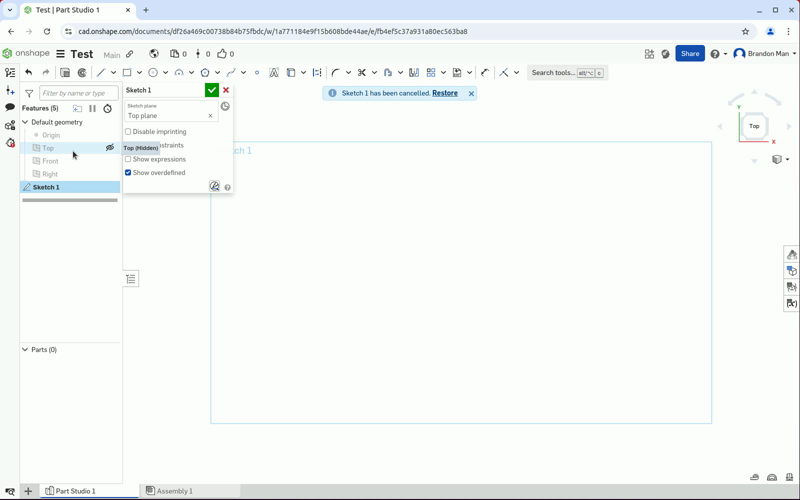
mouse_move(73, 352)
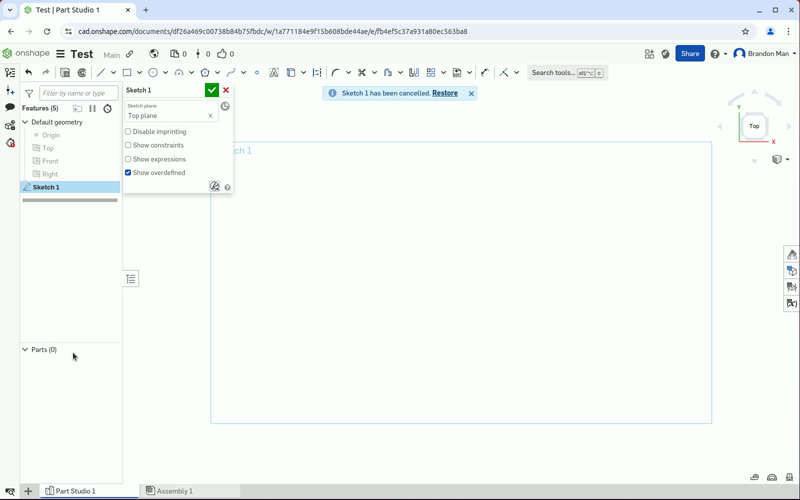
key(y)
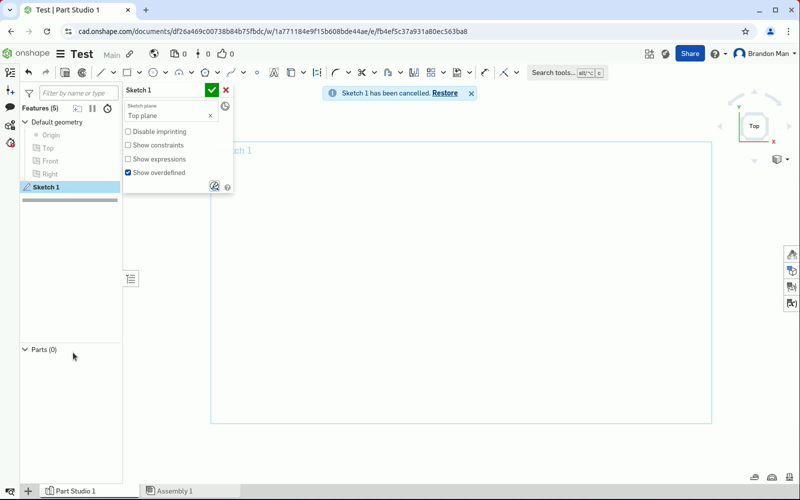
key(l)
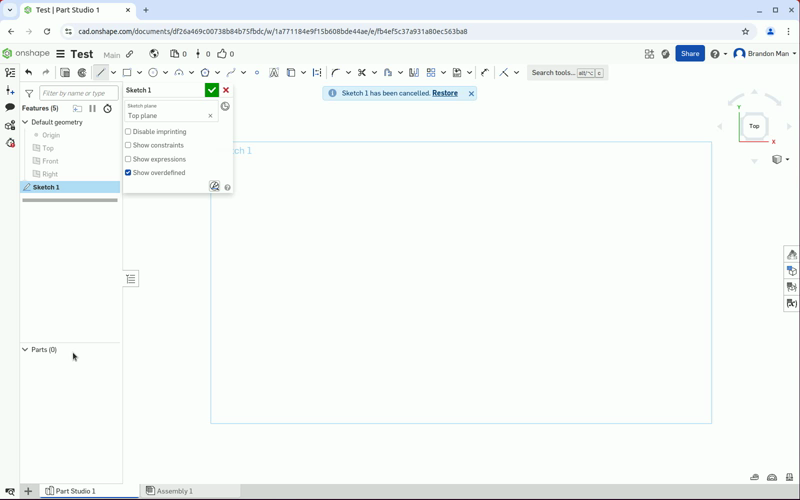
key_down(shift)
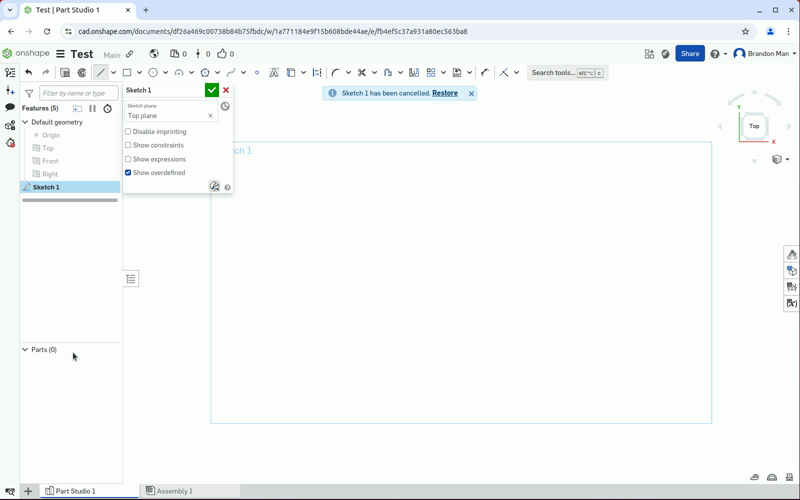
mouse_move(430, 306)
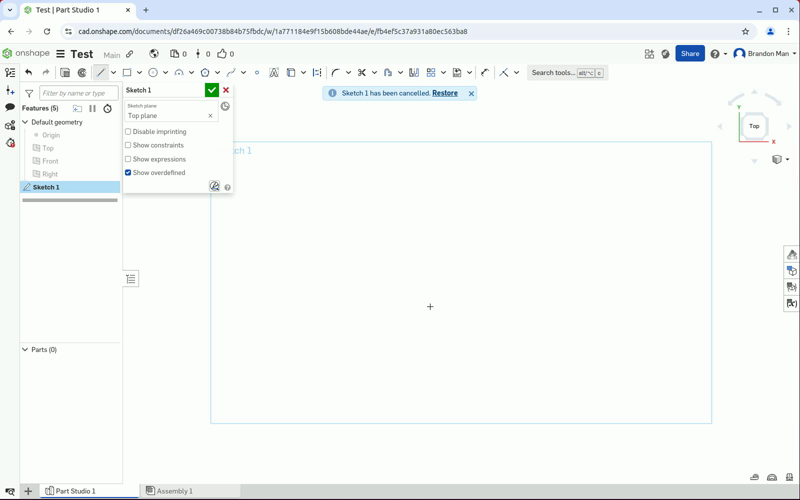
click(430, 306)
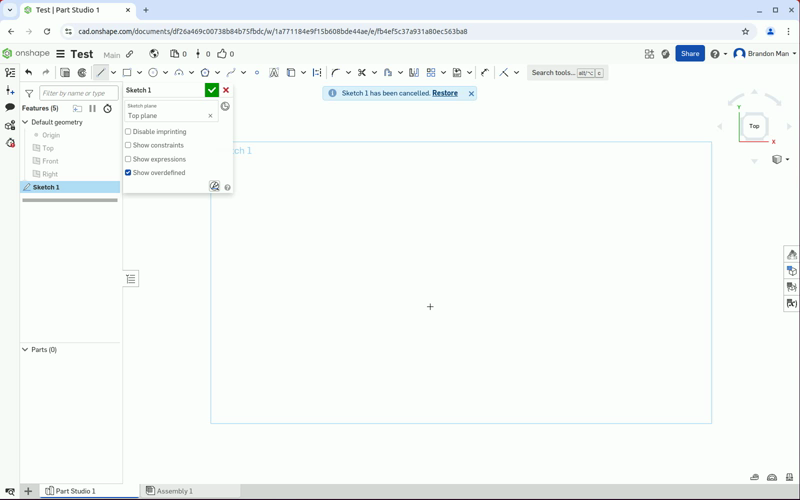
key_up(shift)
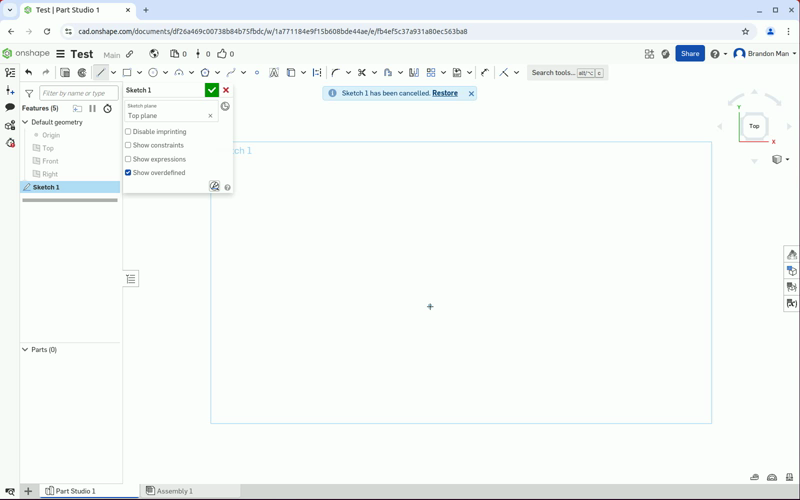
key_down(shift)
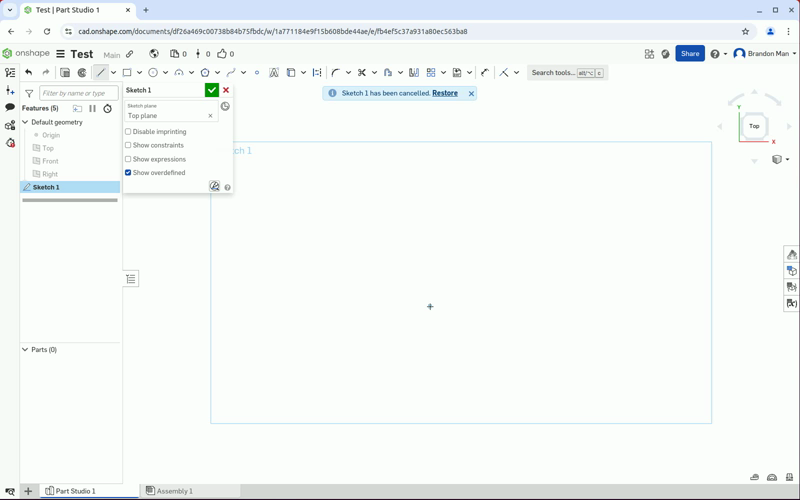
mouse_move(460, 306)
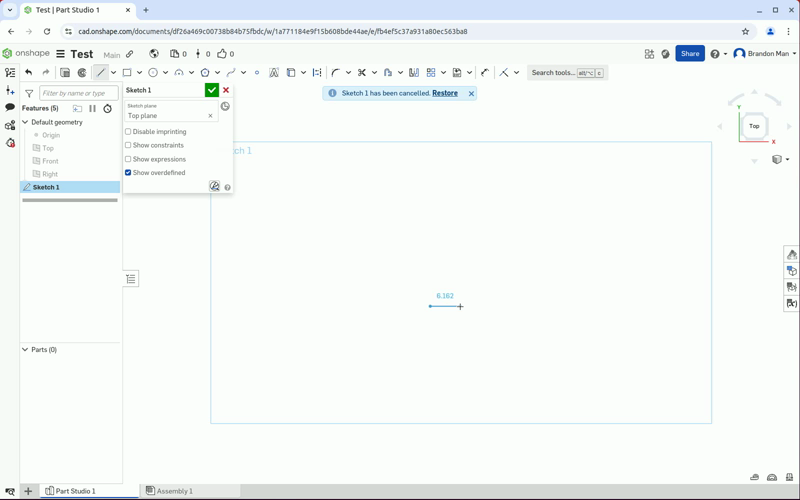
mouse_move(476, 306)
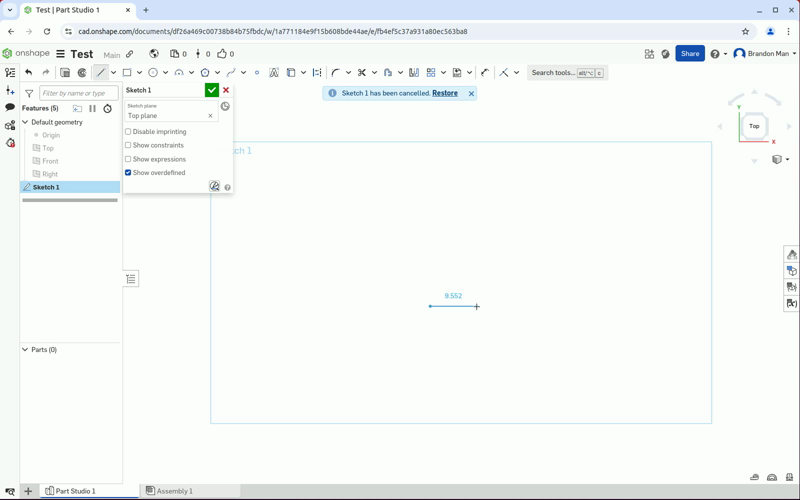
click(476, 306)
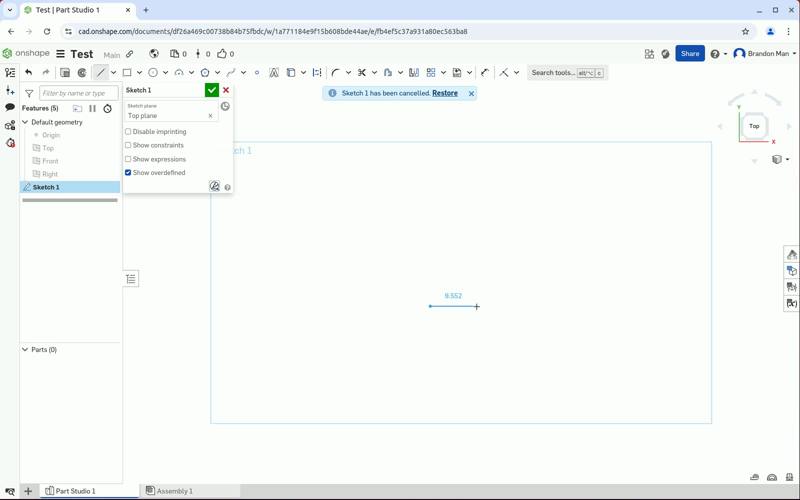
key_up(shift)
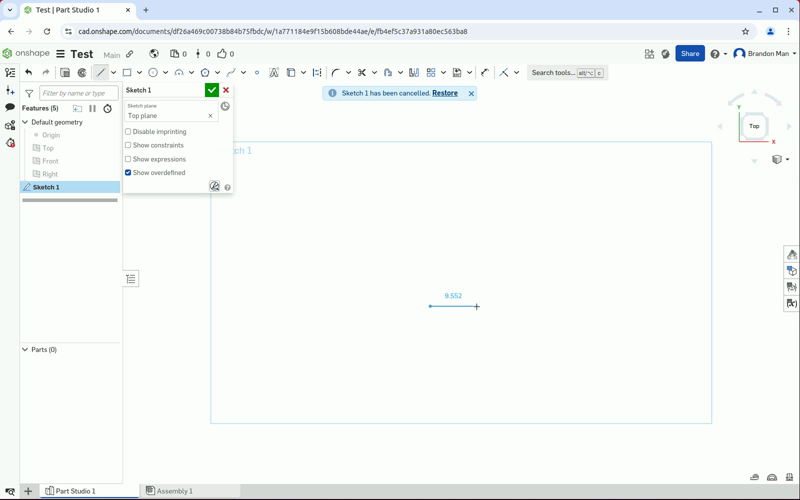
key_down(shift)
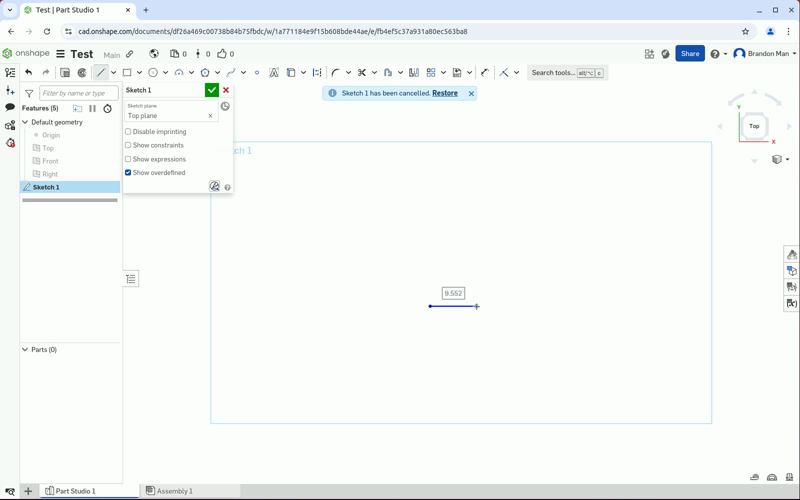
mouse_move(506, 306)
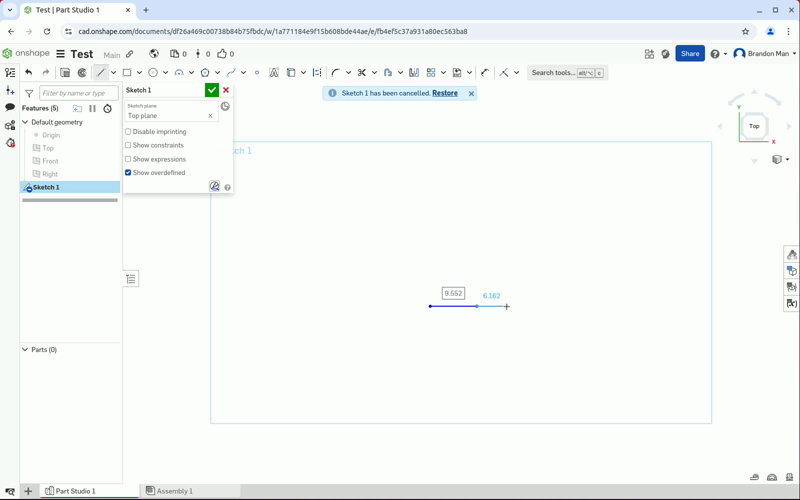
mouse_move(476, 259)
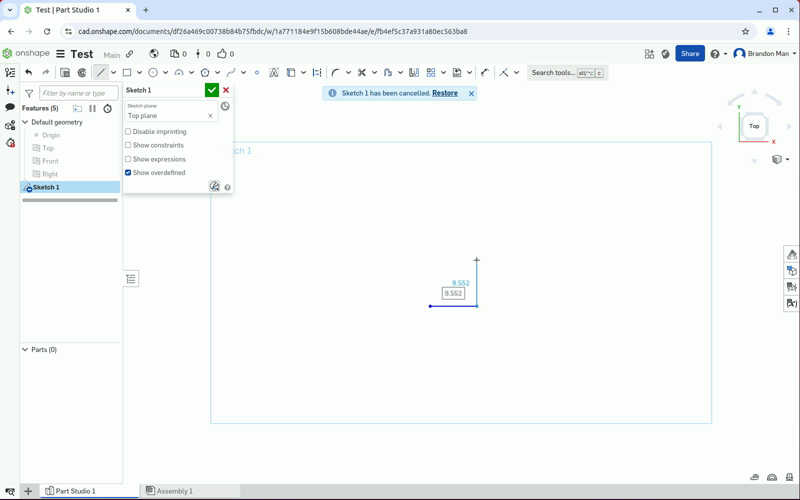
click(476, 259)
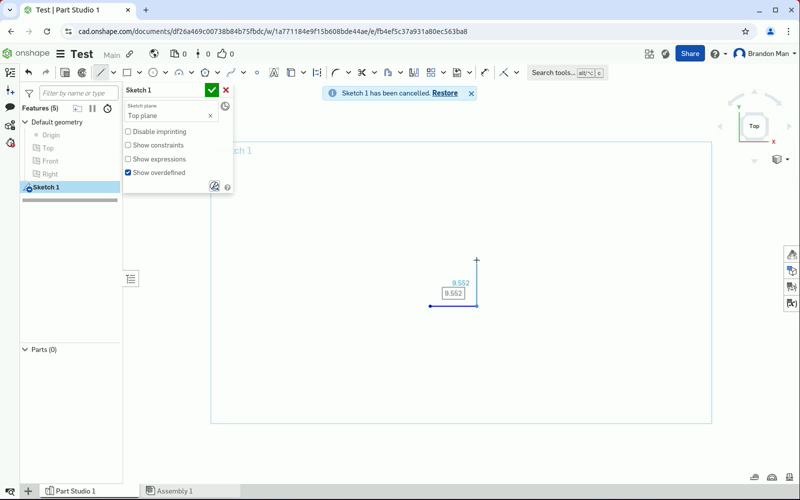
key_up(shift)
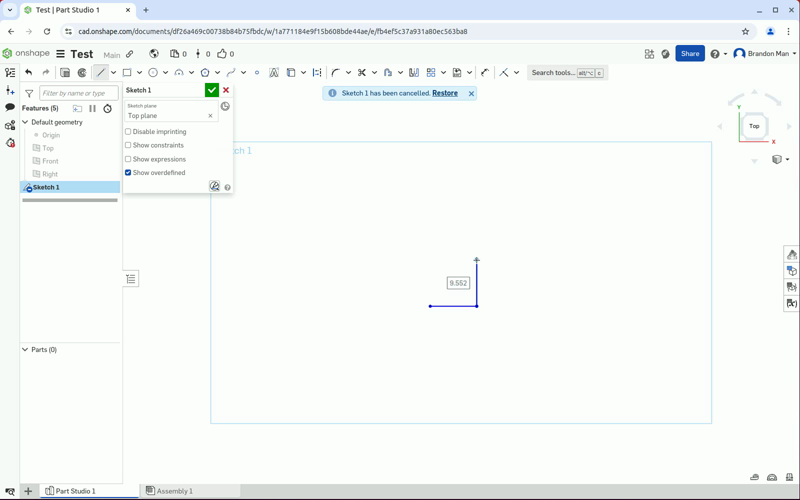
key_down(shift)
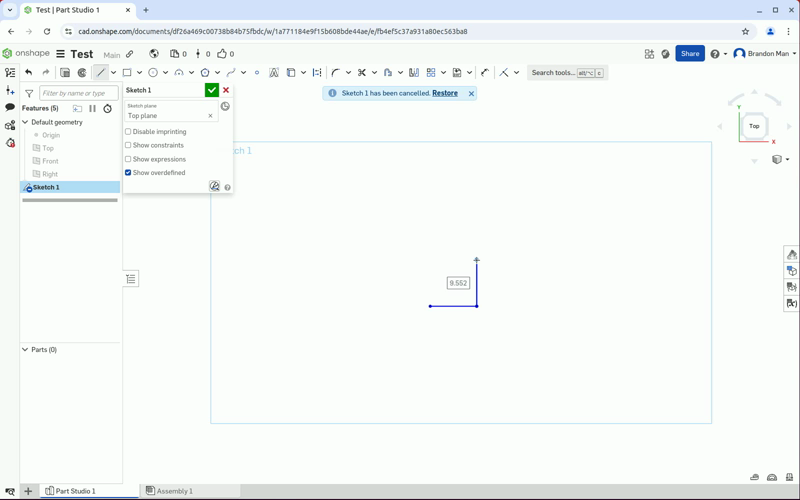
mouse_move(506, 259)
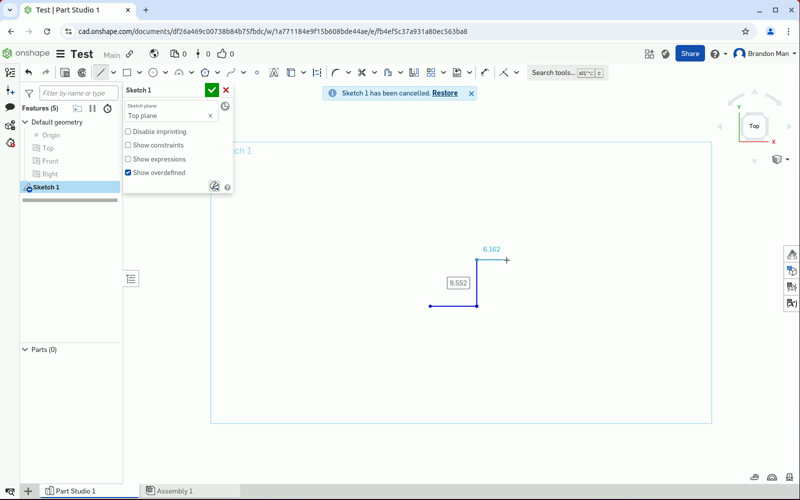
mouse_move(430, 259)
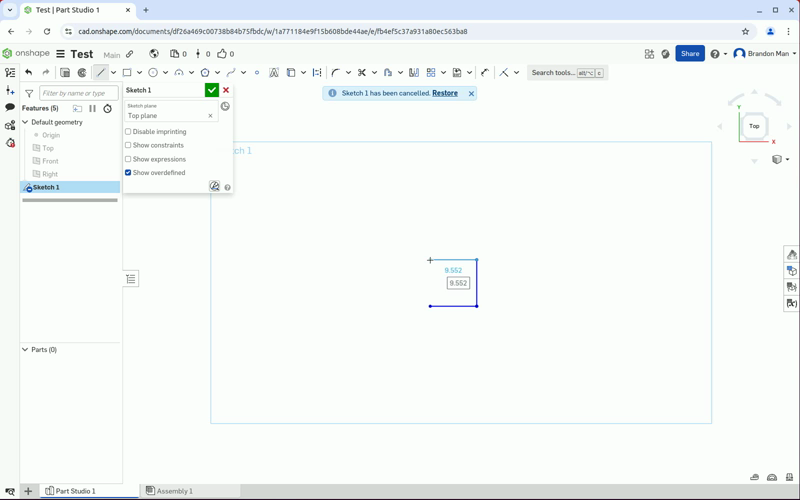
click(430, 259)
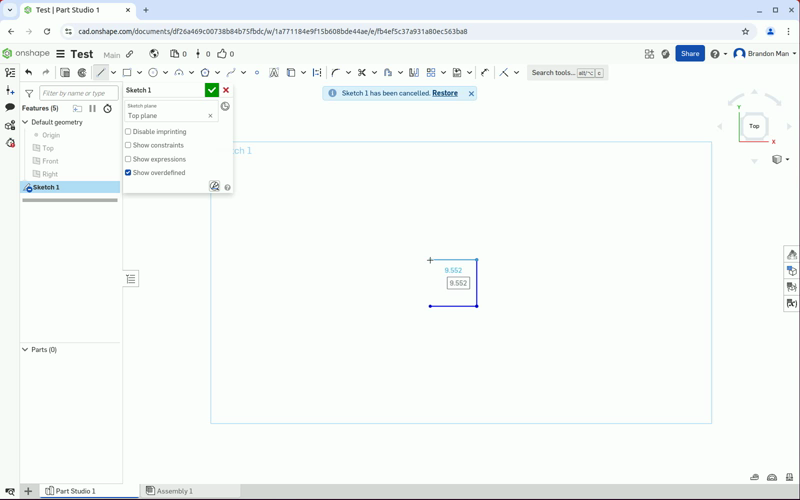
key_up(shift)
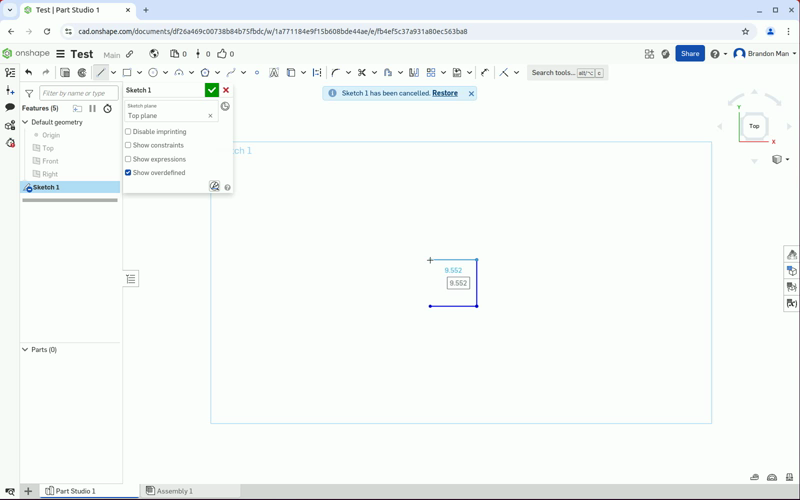
mouse_move(460, 259)
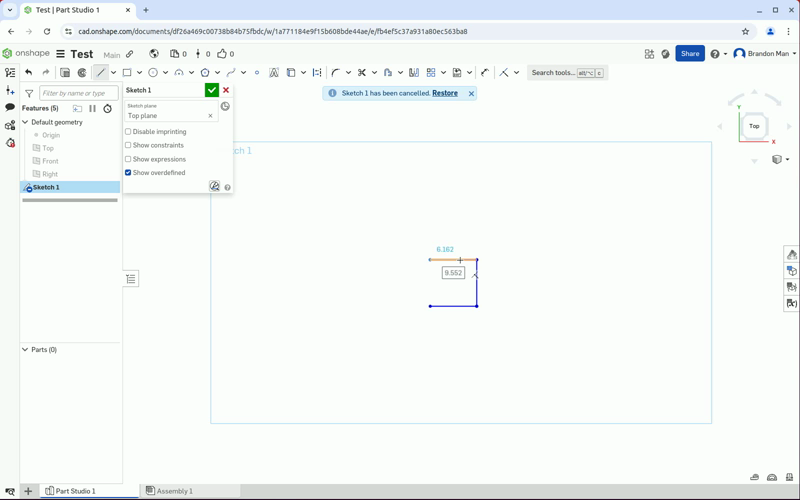
key_down(shift)
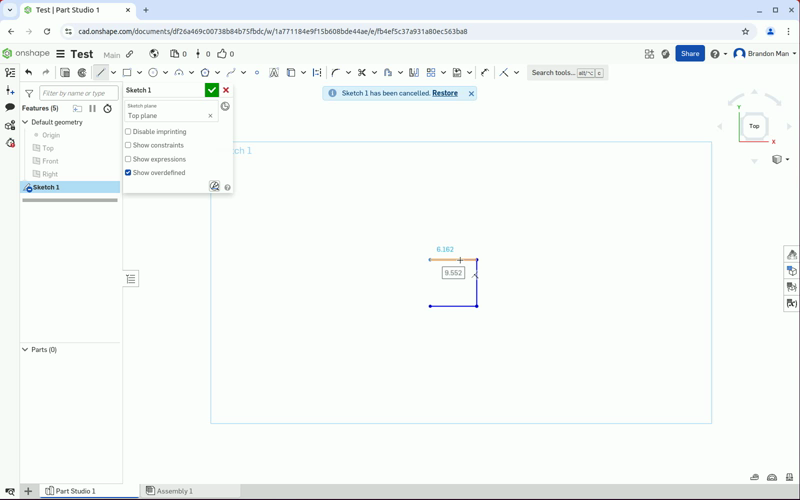
mouse_move(430, 306)
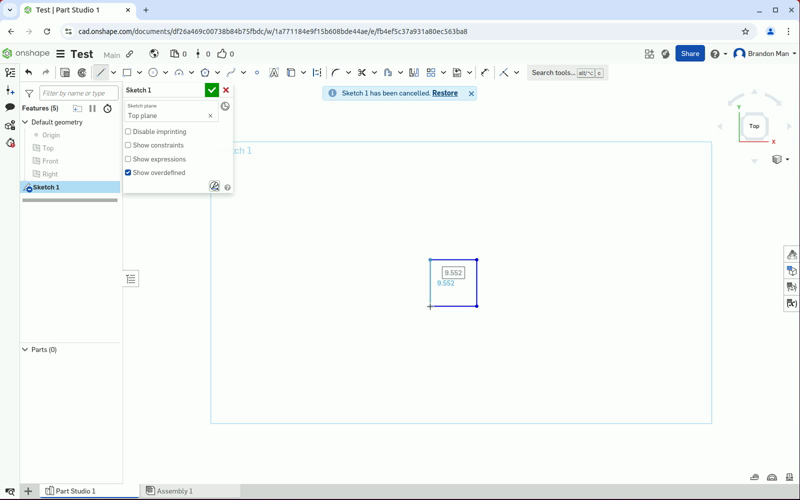
key_up(shift)
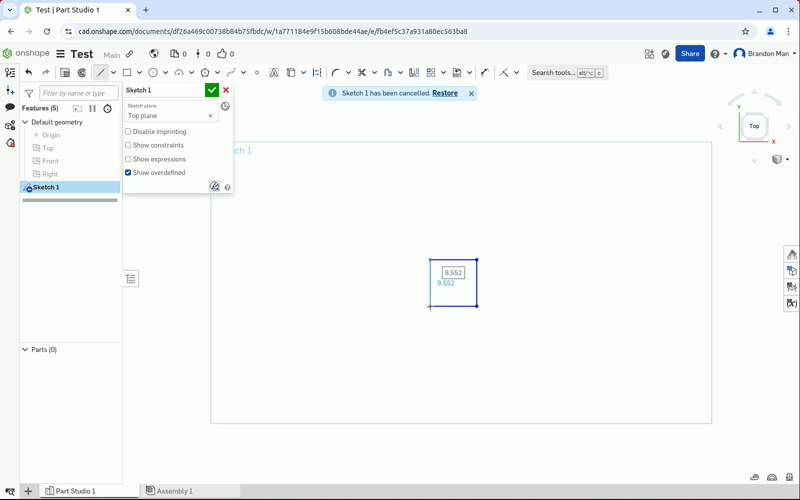
click(430, 306)
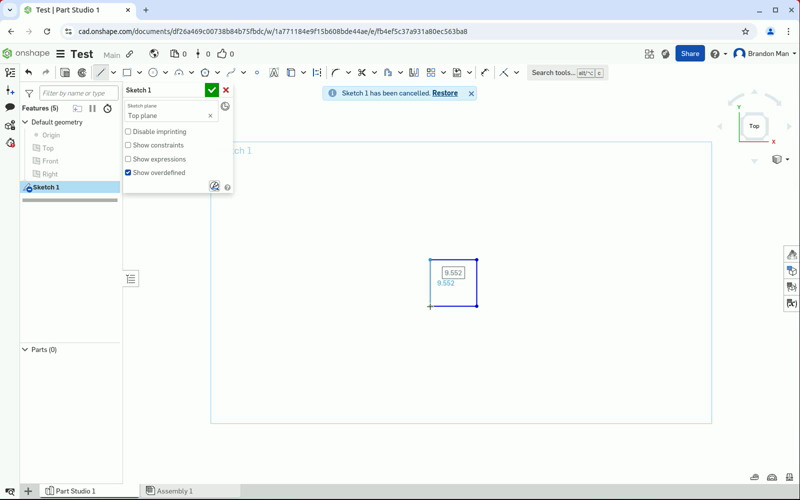
key(esc)
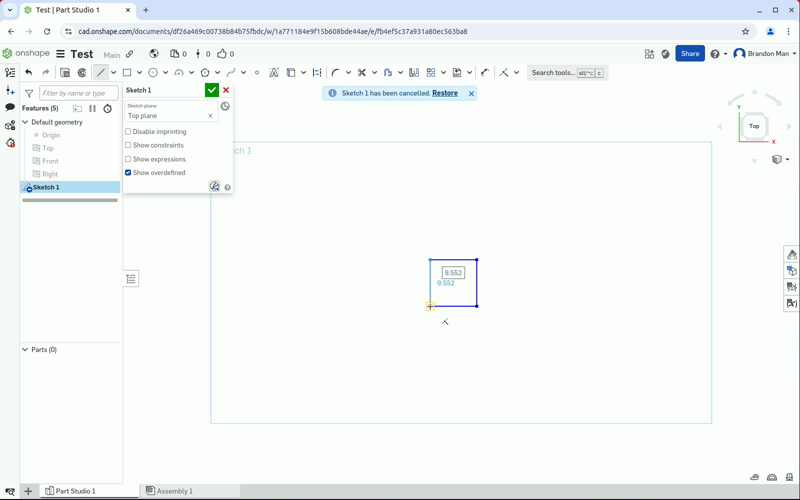
key(c)
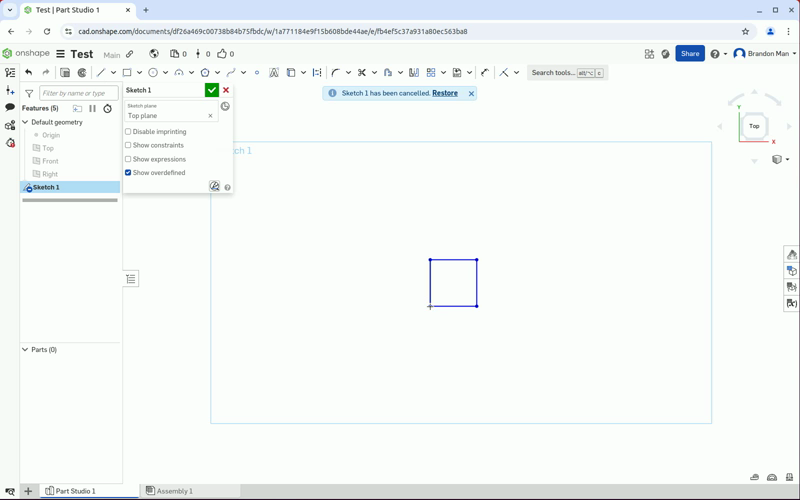
key_down(shift)
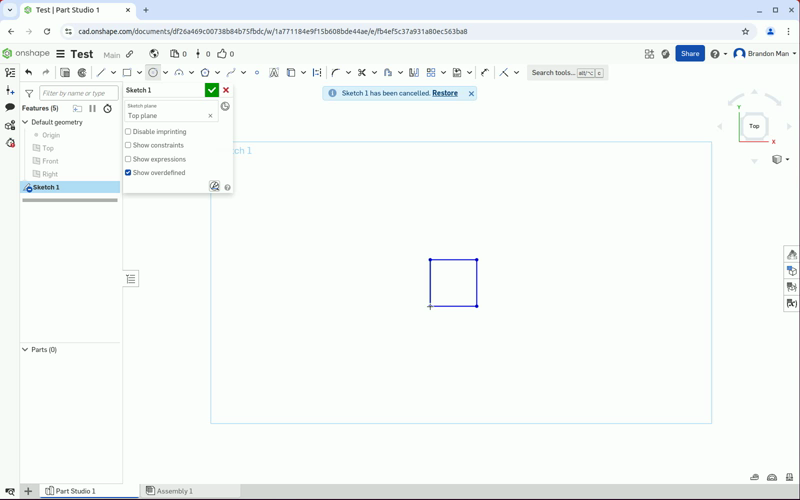
mouse_move(444, 273)
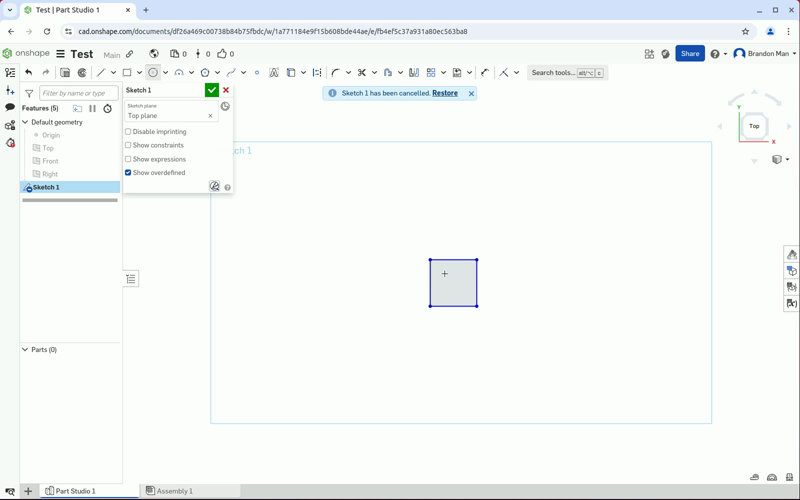
click(444, 273)
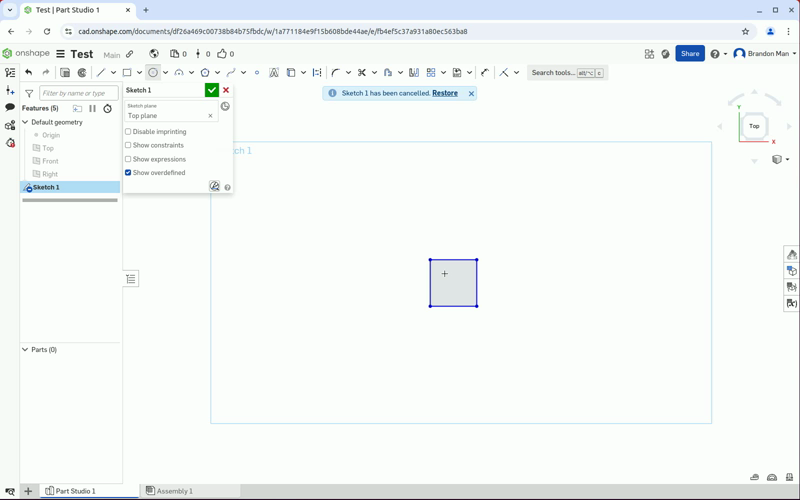
key_up(shift)
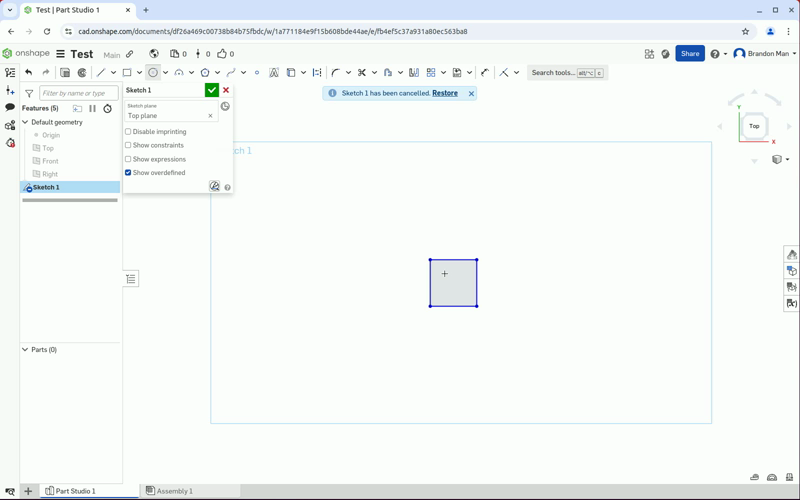
mouse_move(448, 273)
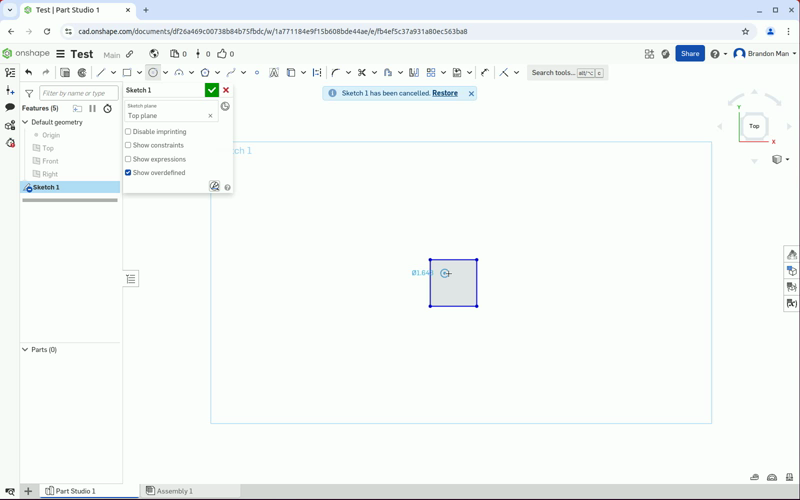
click(448, 273)
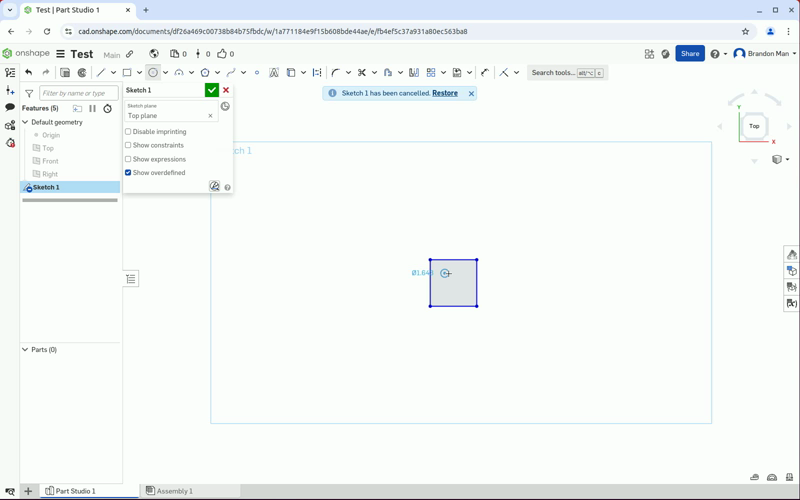
key(esc)
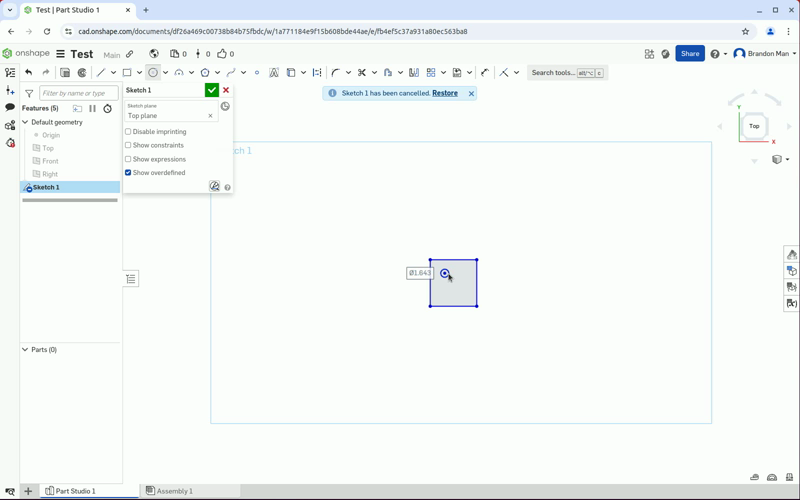
mouse_move(450, 303)
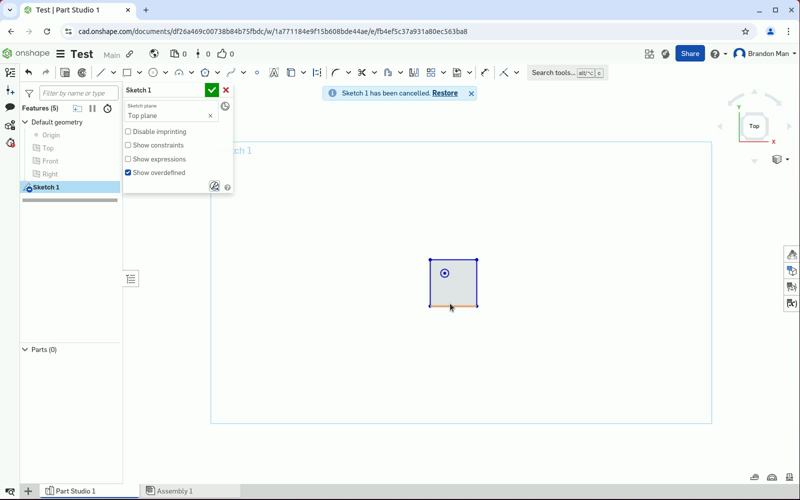
click(450, 303)
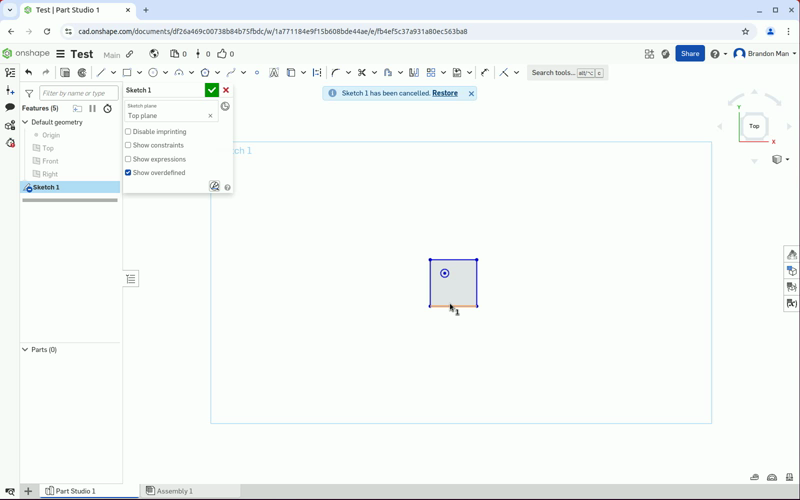
mouse_move(73, 352)
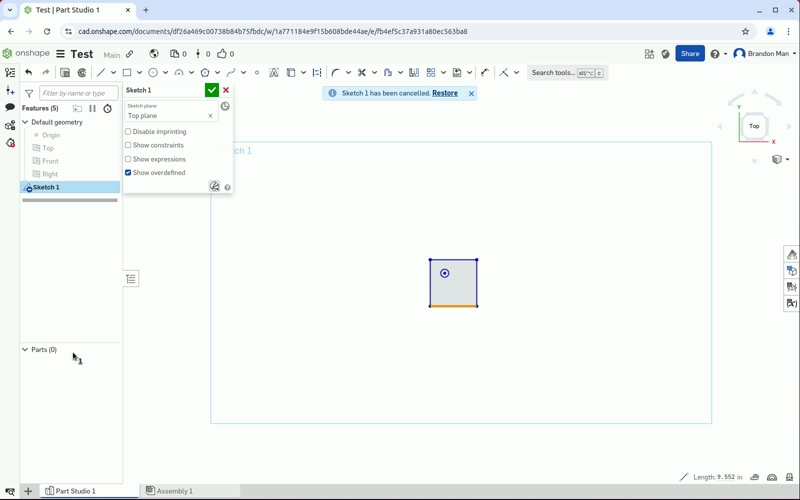
key(shift+y)
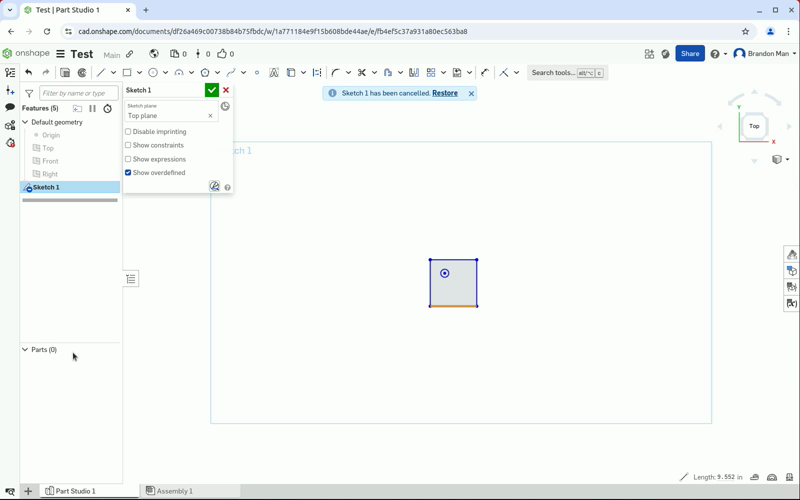
key(shift+e)
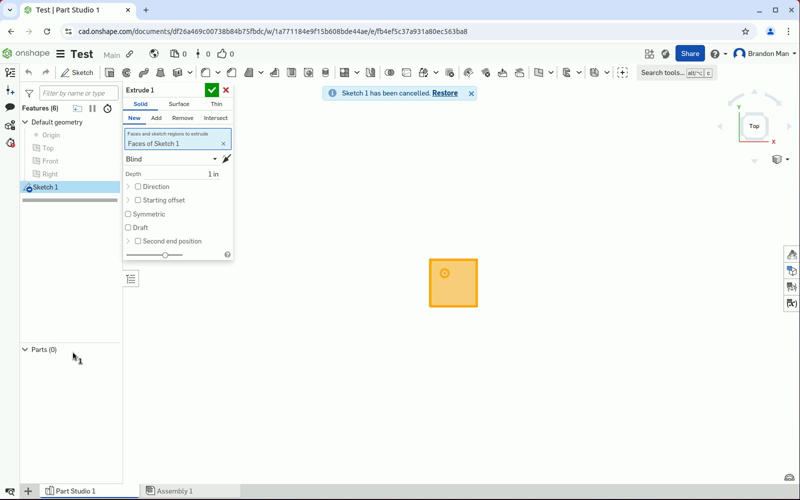
mouse_move(143, 106)
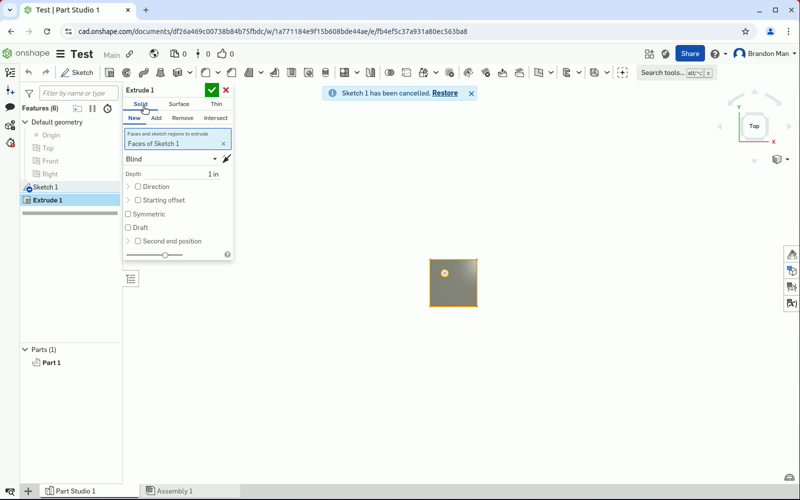
click(143, 106)
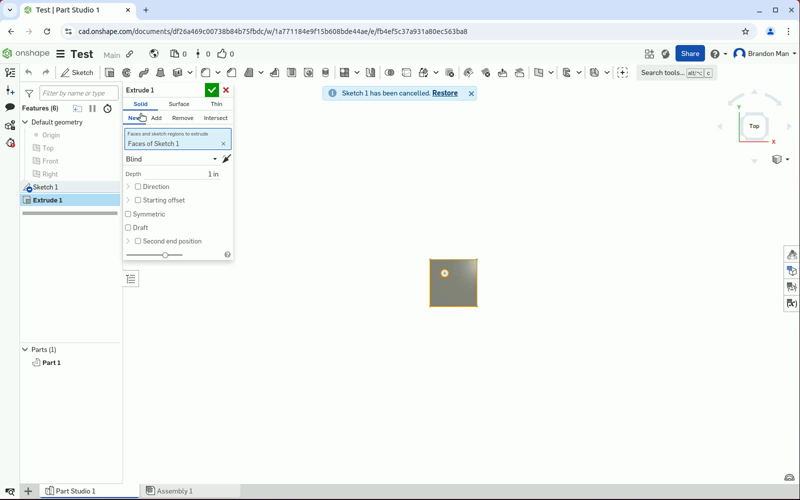
mouse_move(137, 120)
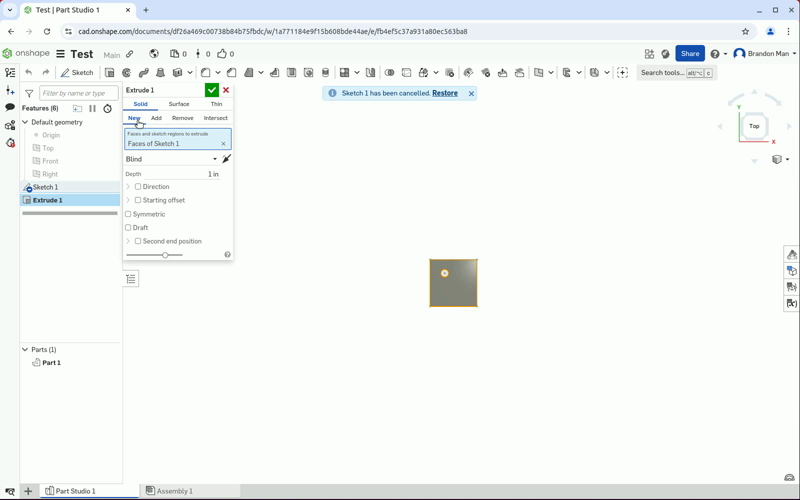
click(137, 120)
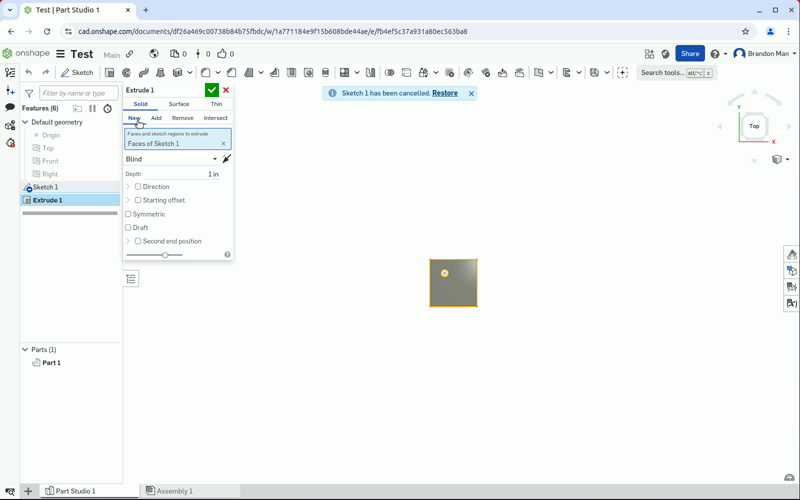
key(tab, 4)
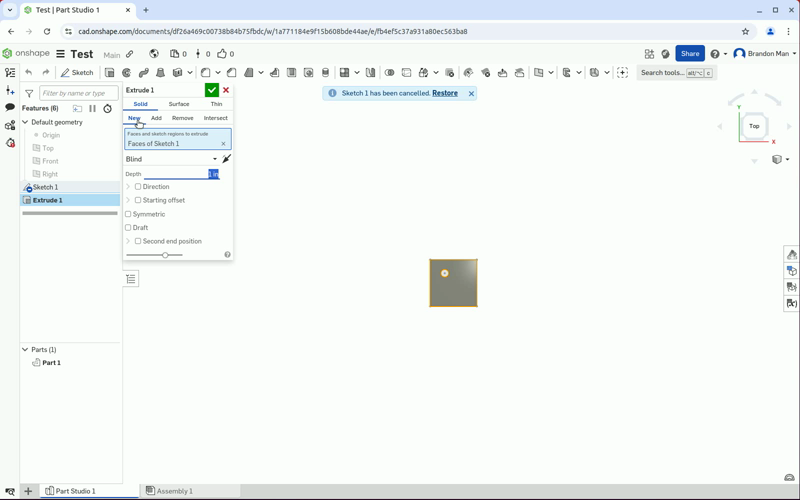
text(9.388)
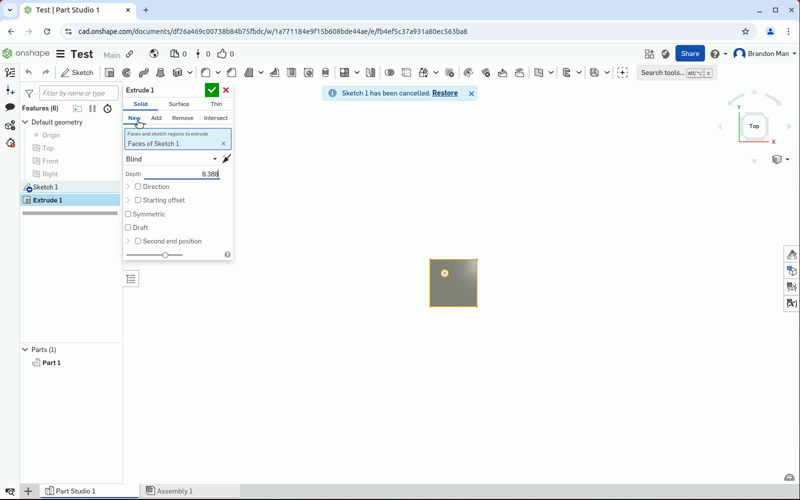
key(enter)
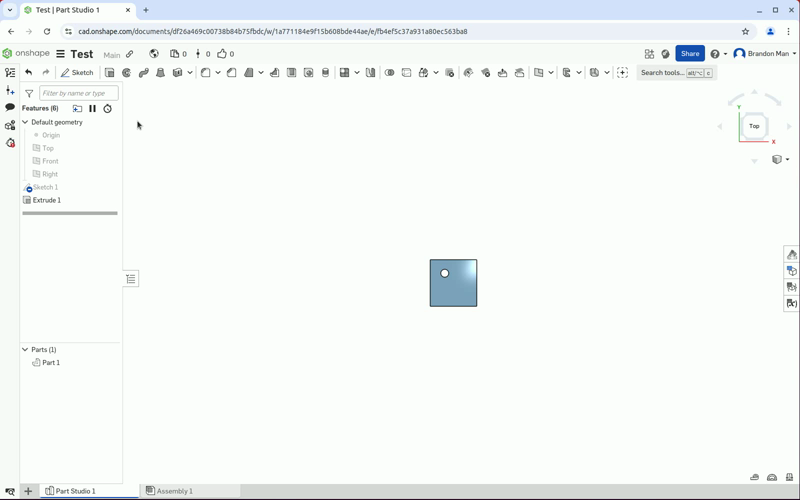
key(shift+h)
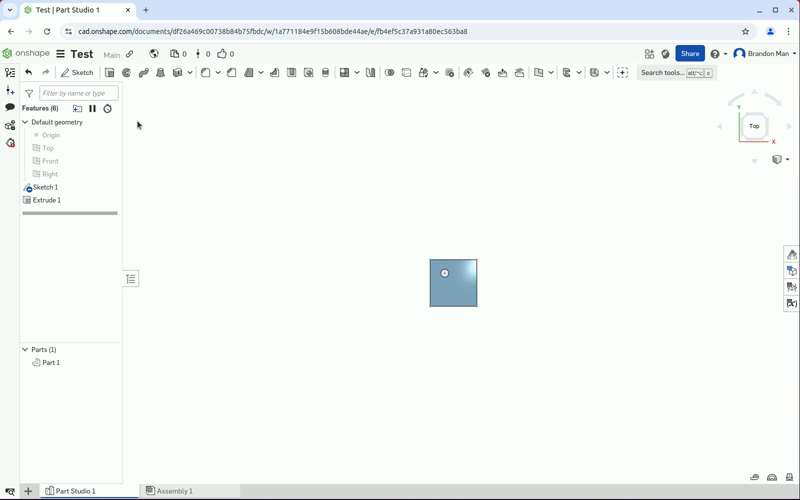
key(shift+h)
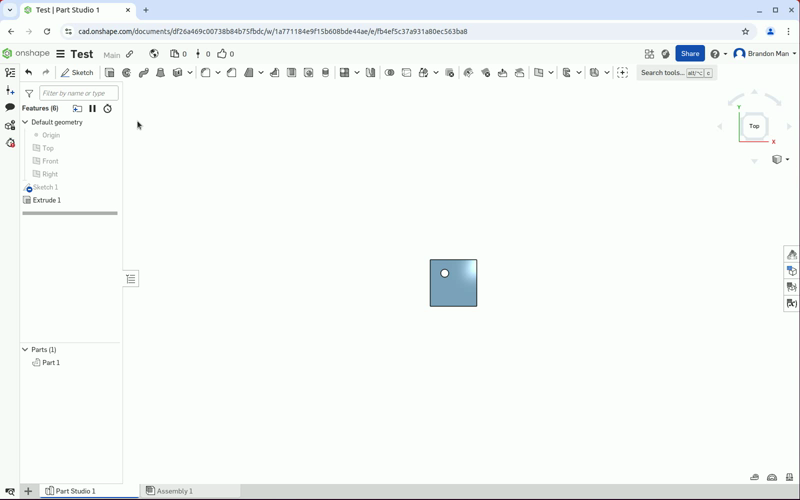
mouse_move(73, 189)
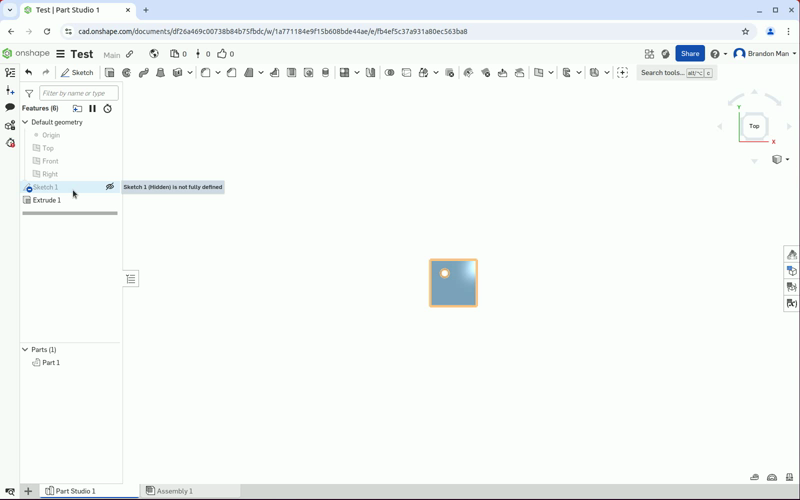
click(73, 189)
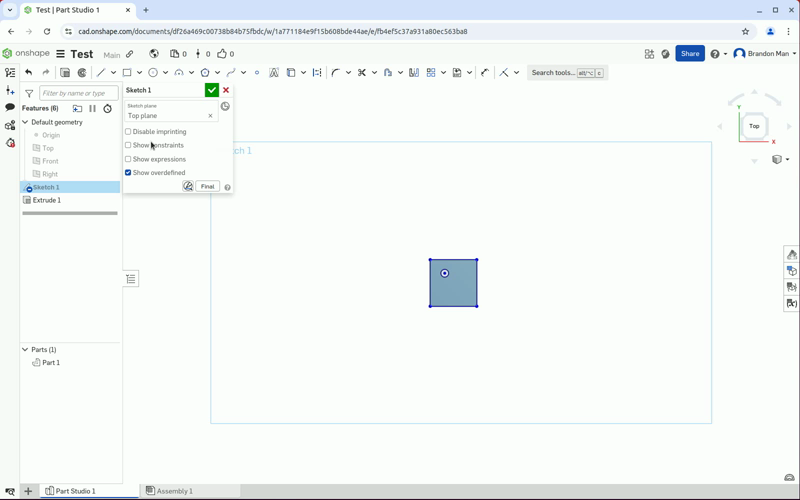
mouse_move(229, 92)
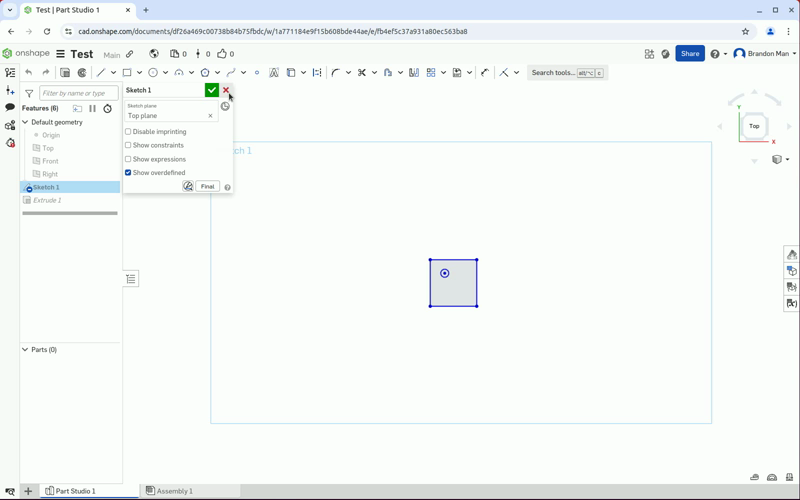
click(229, 92)
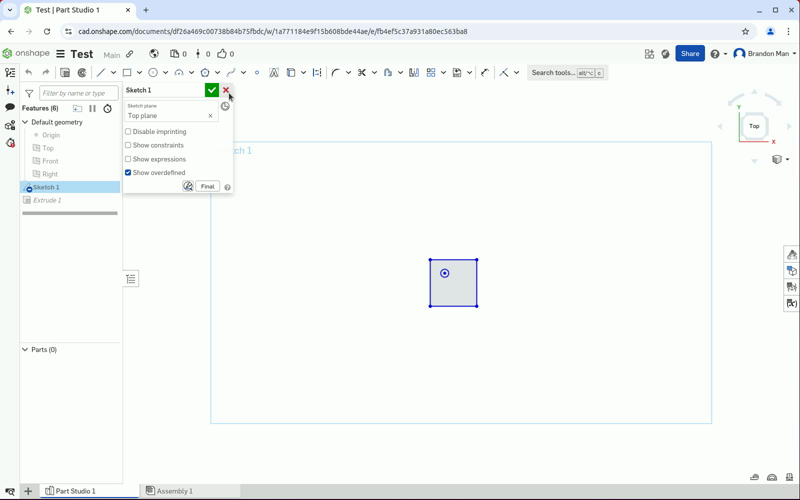
key(shift+s)
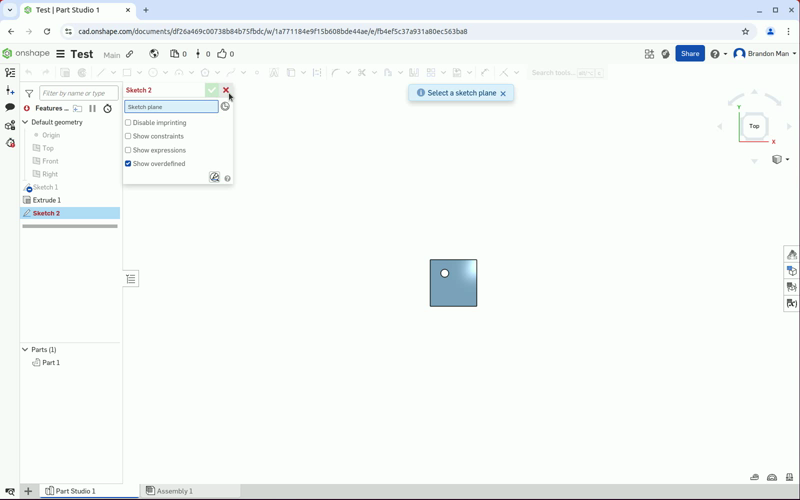
mouse_move(73, 150)
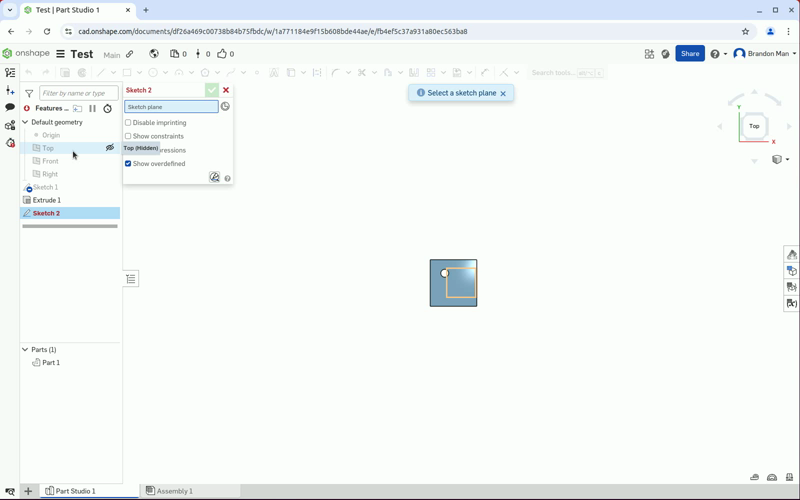
click(73, 150)
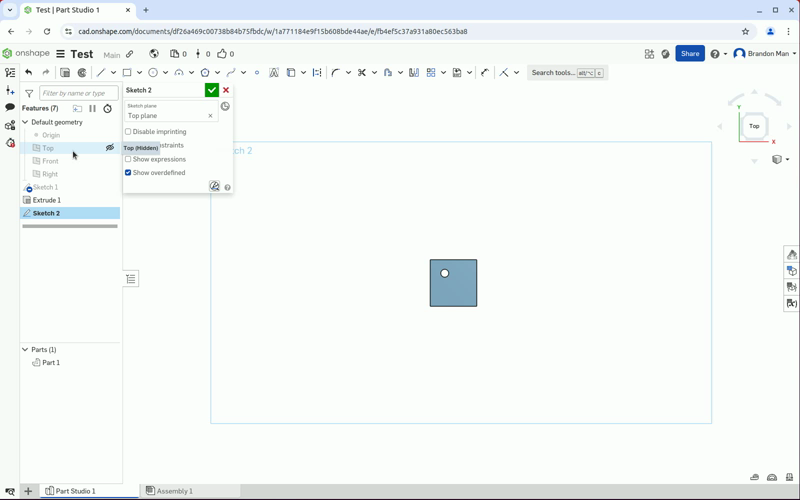
mouse_move(73, 352)
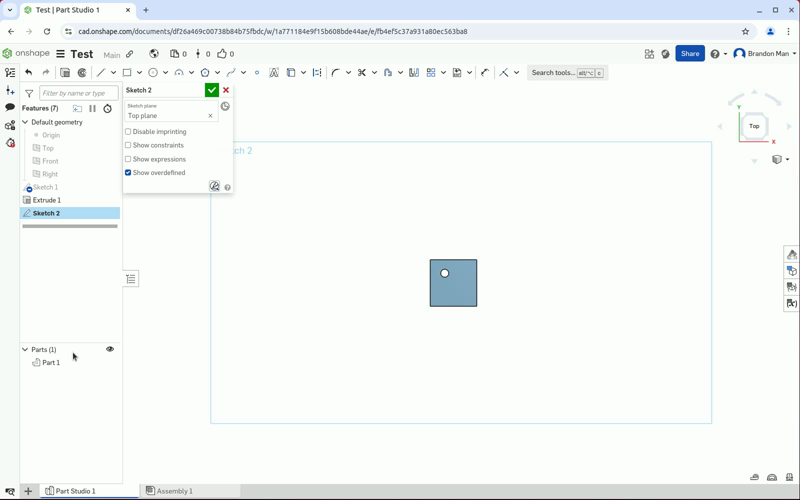
key(y)
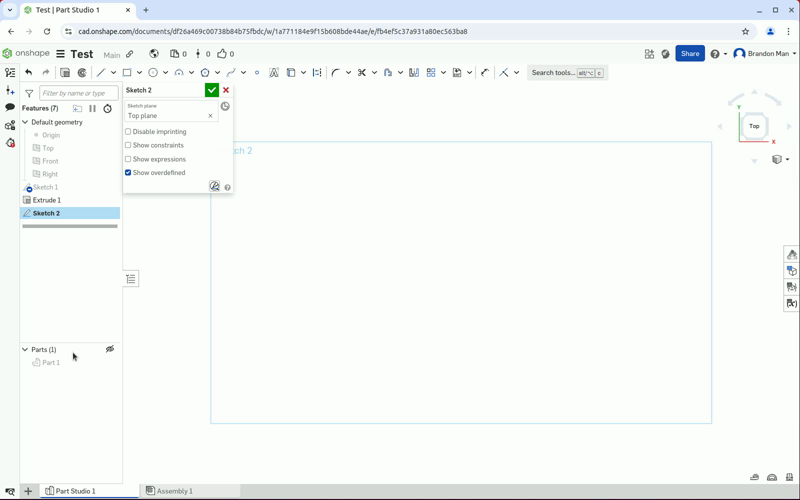
key(l)
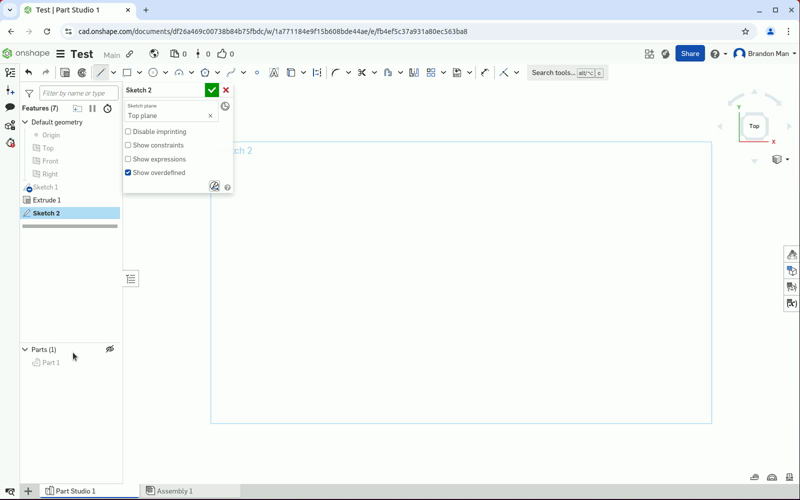
key_down(shift)
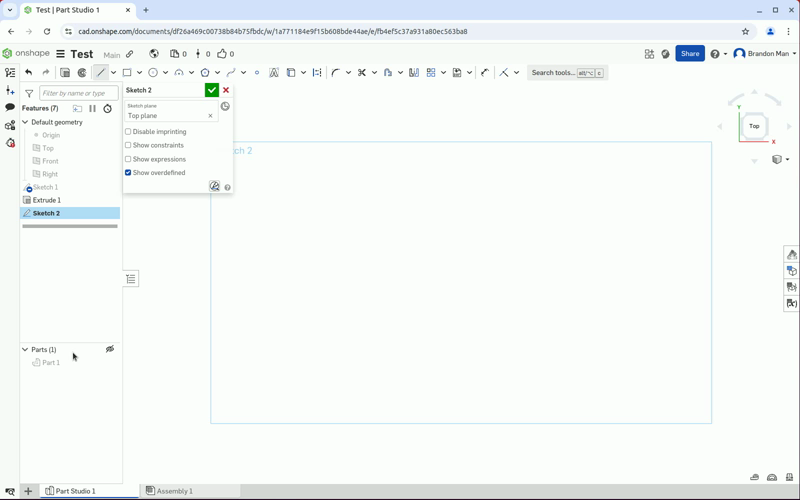
mouse_move(430, 306)
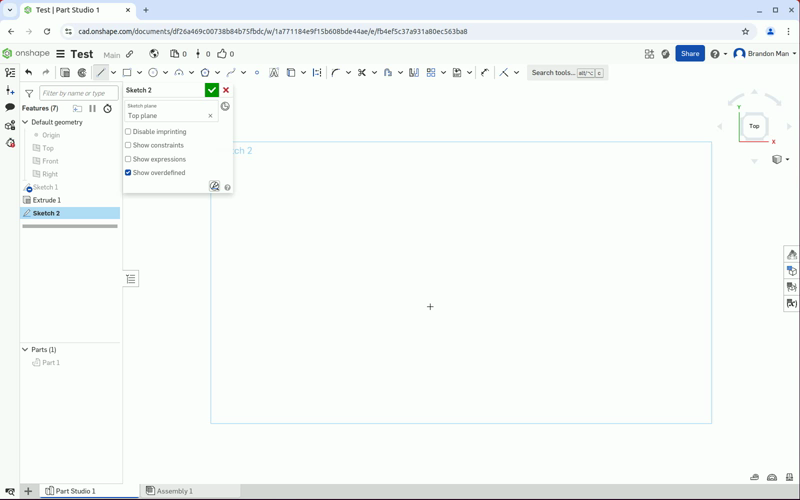
click(430, 306)
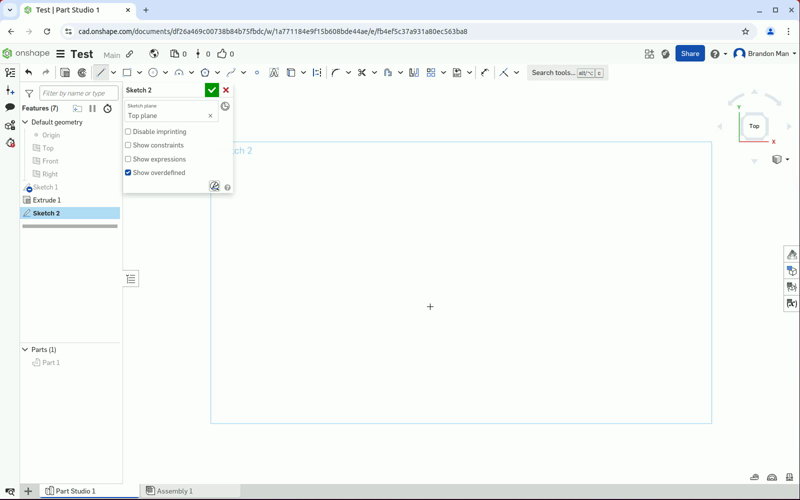
key_up(shift)
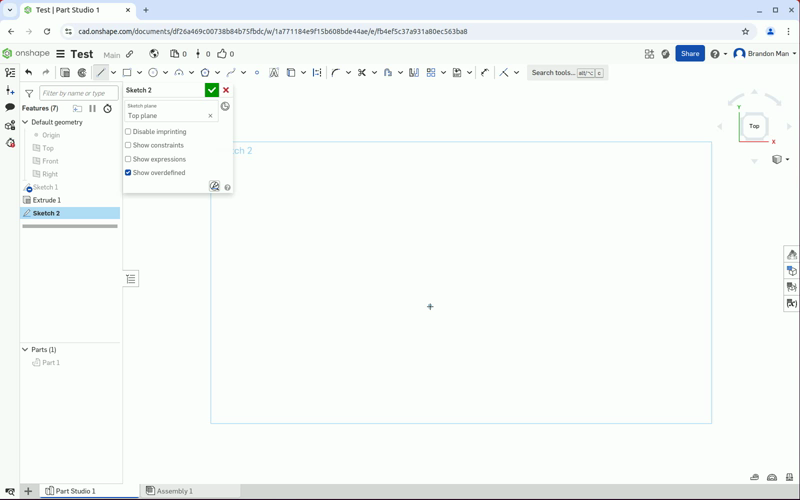
key_down(shift)
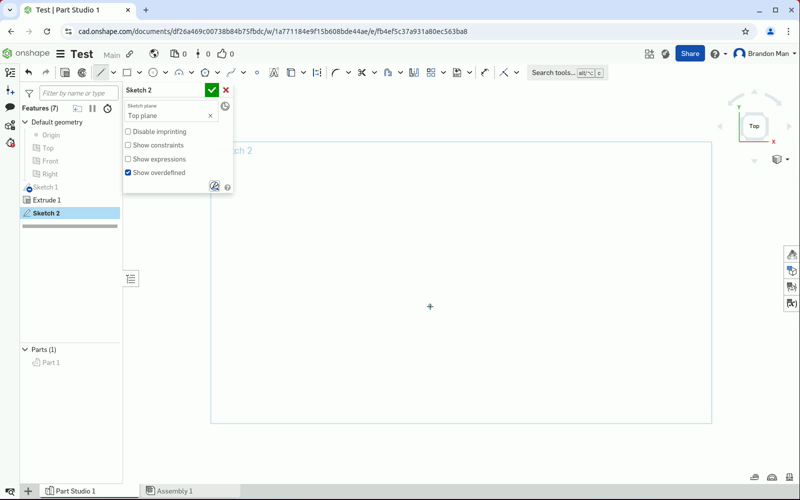
mouse_move(460, 306)
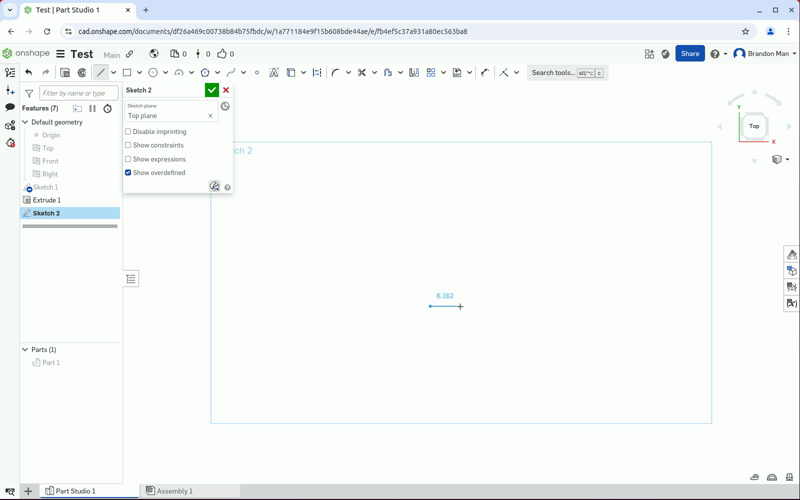
mouse_move(476, 306)
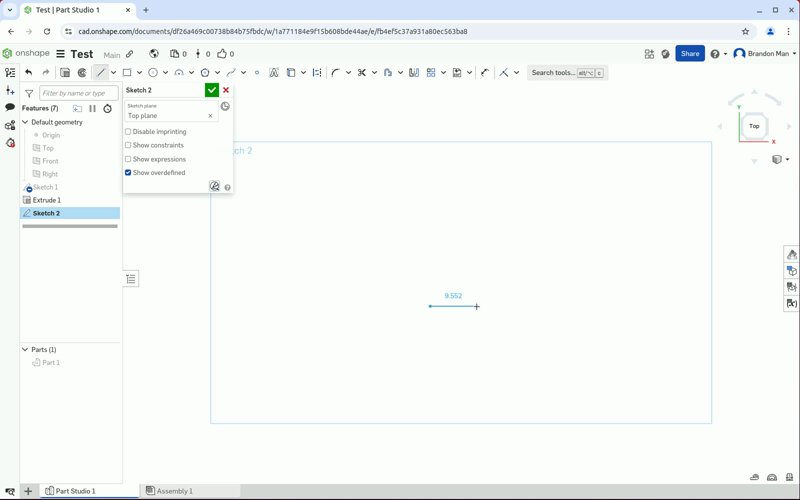
click(476, 306)
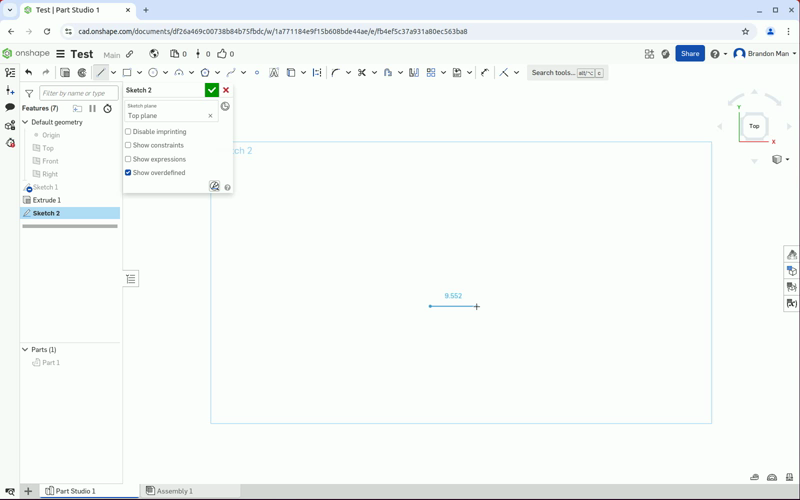
key_up(shift)
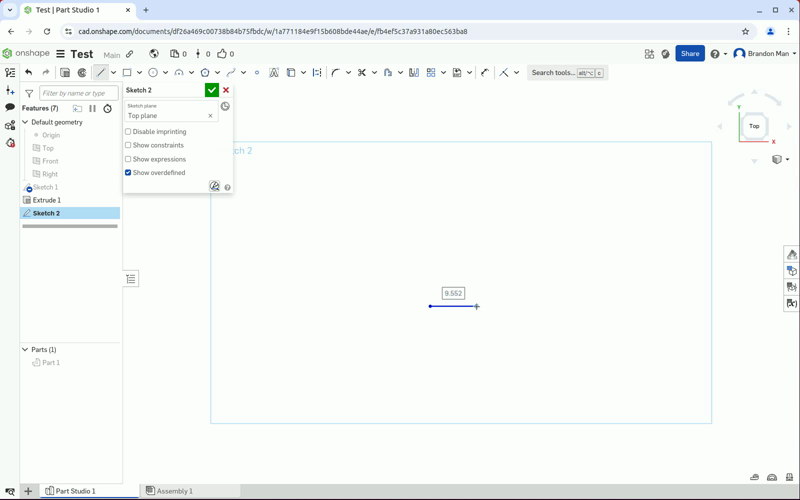
key_down(shift)
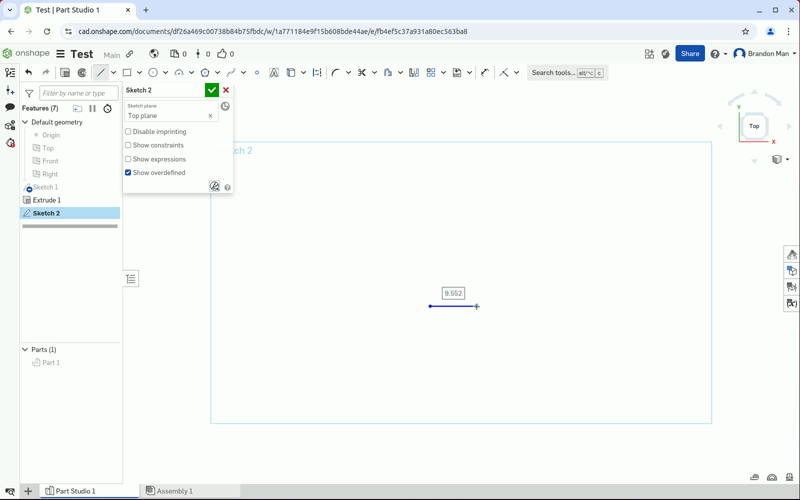
mouse_move(506, 306)
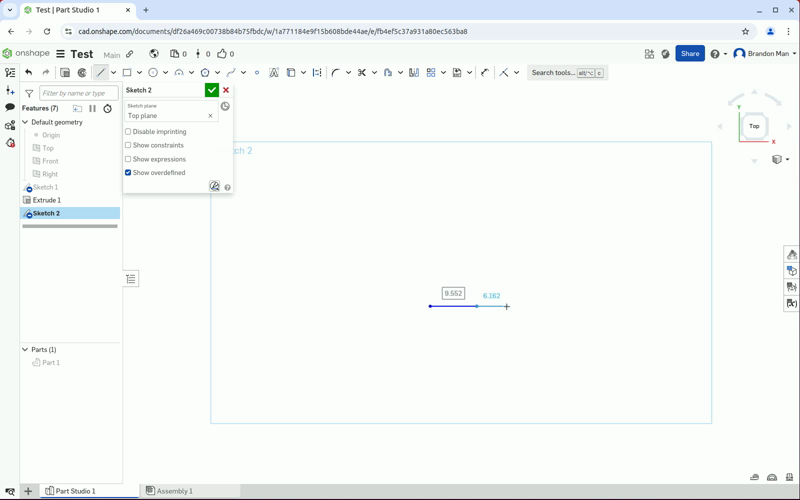
mouse_move(476, 259)
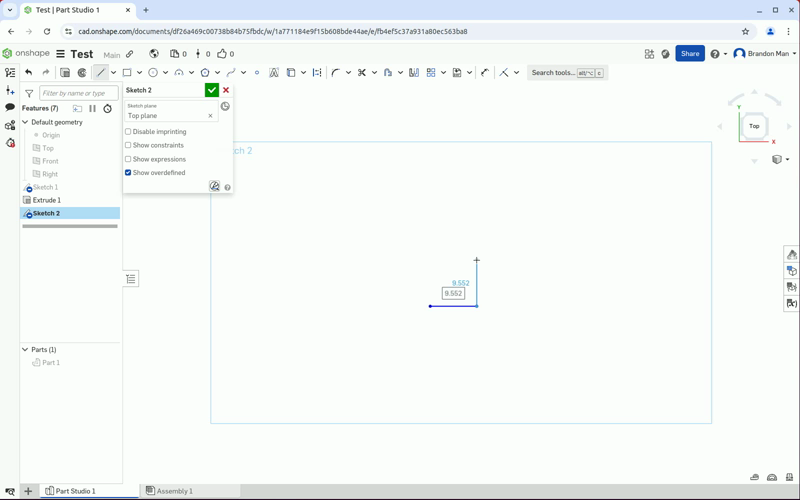
click(476, 259)
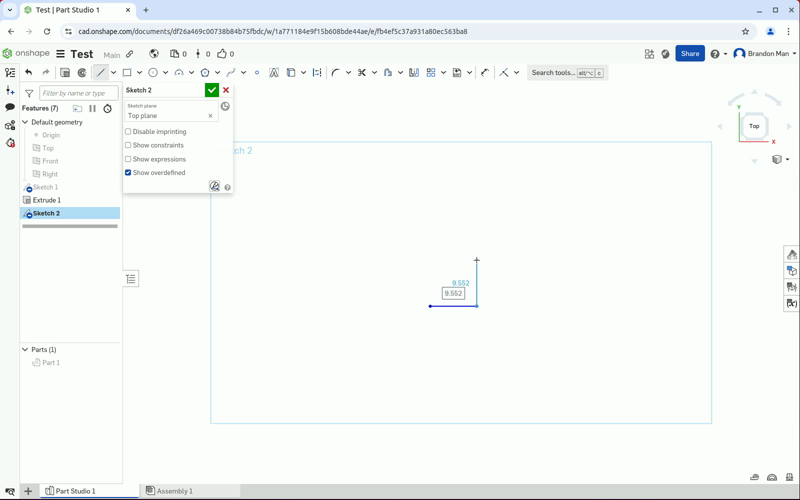
key_up(shift)
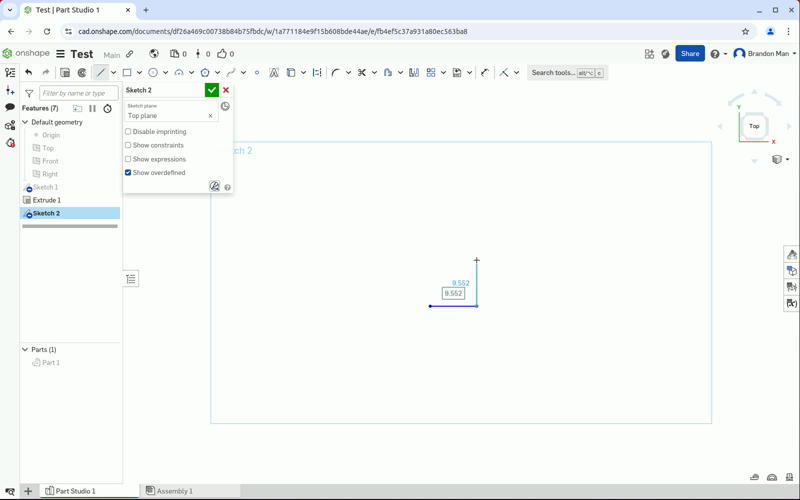
key_down(shift)
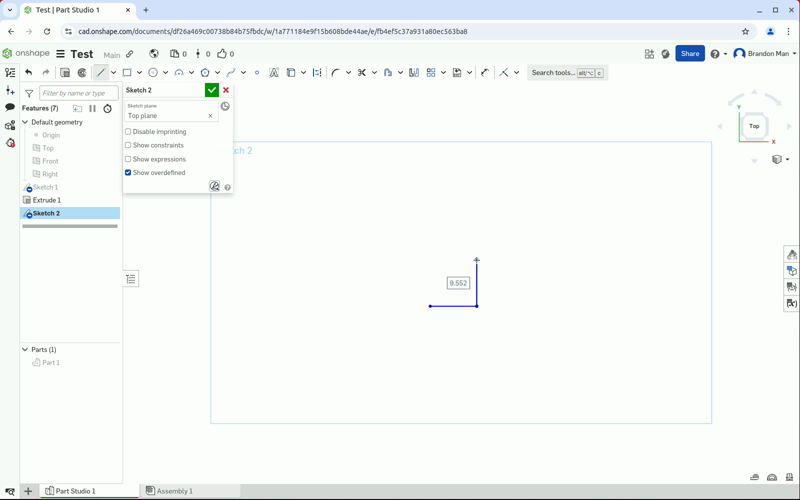
mouse_move(506, 259)
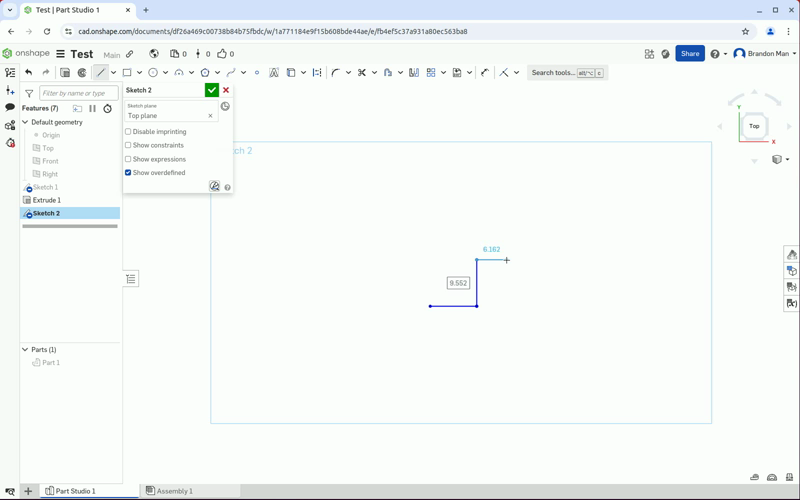
mouse_move(430, 259)
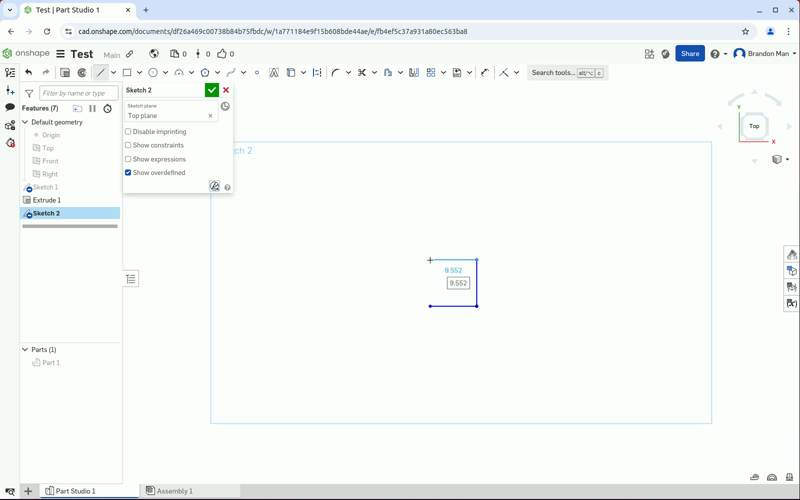
click(430, 259)
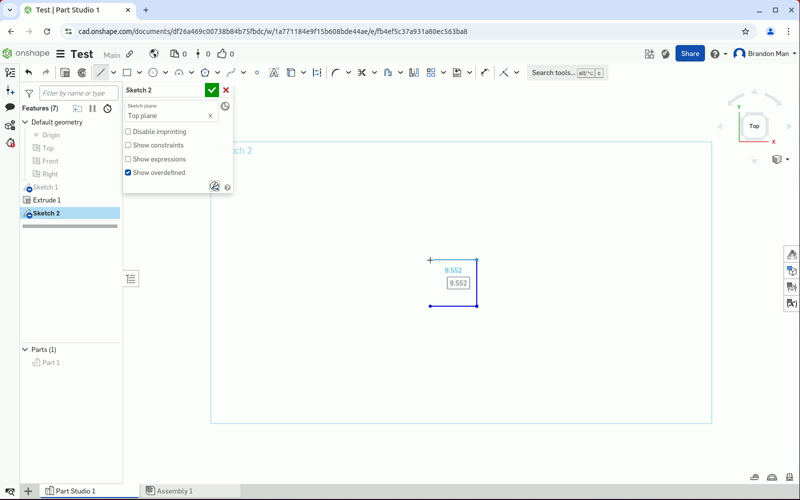
key_up(shift)
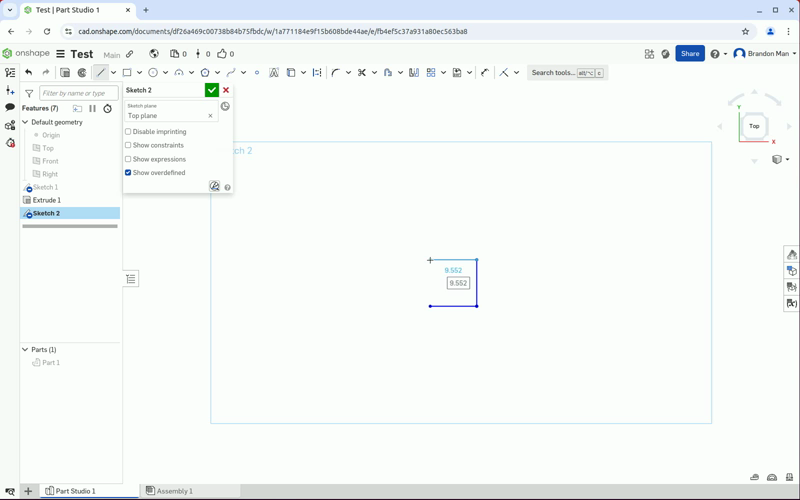
mouse_move(460, 259)
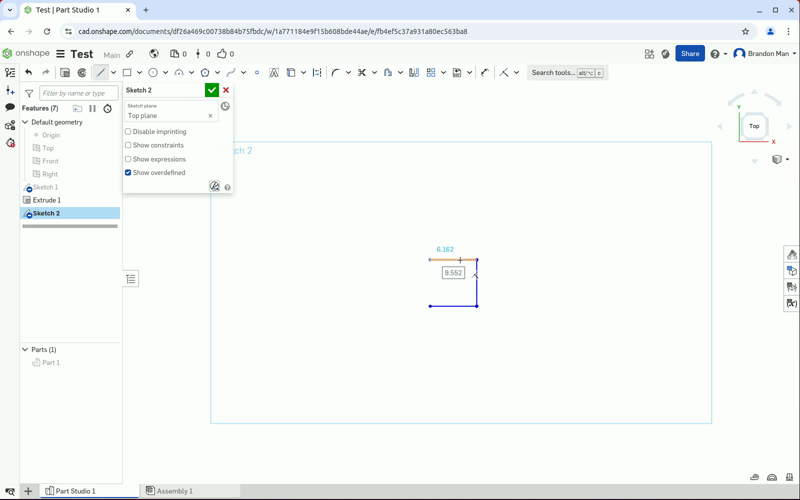
key_down(shift)
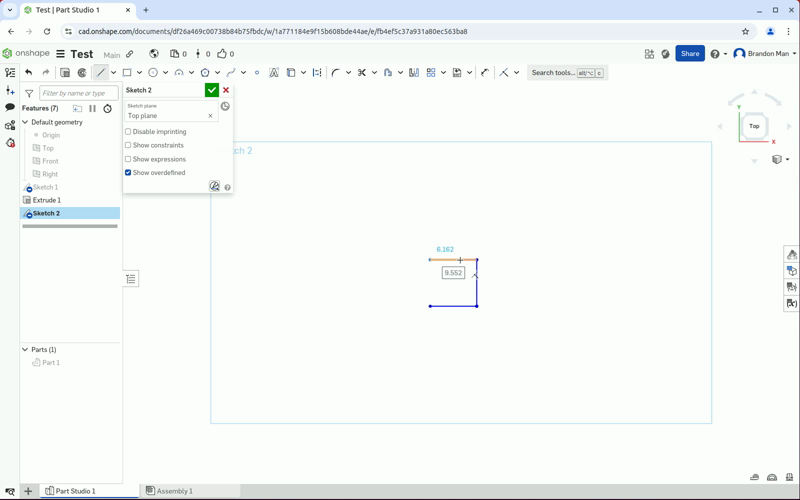
mouse_move(430, 306)
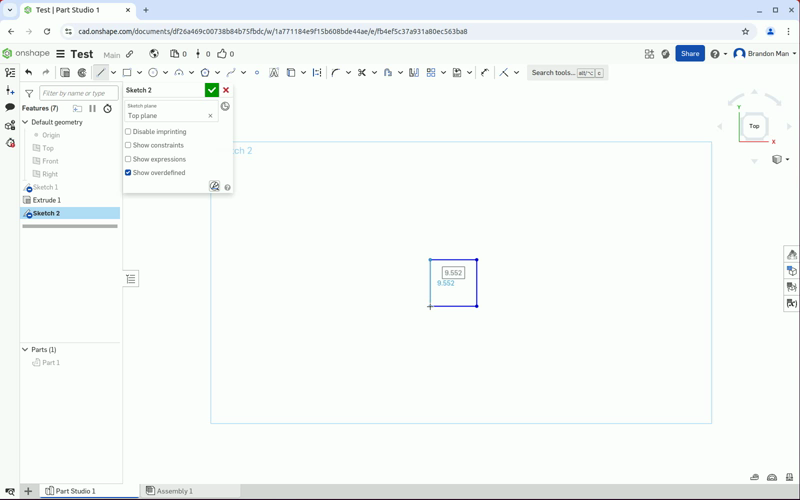
key_up(shift)
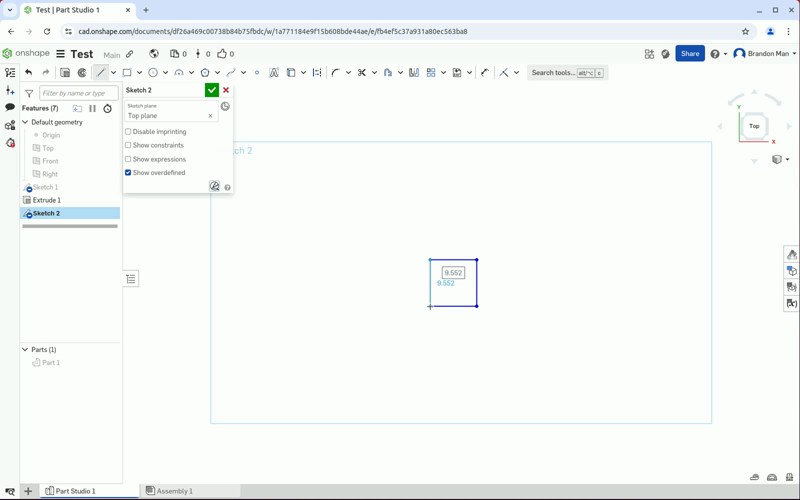
click(430, 306)
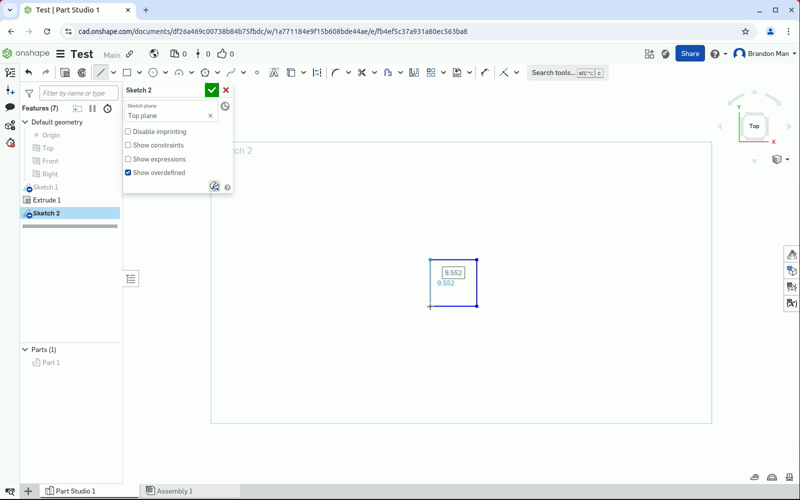
key(esc)
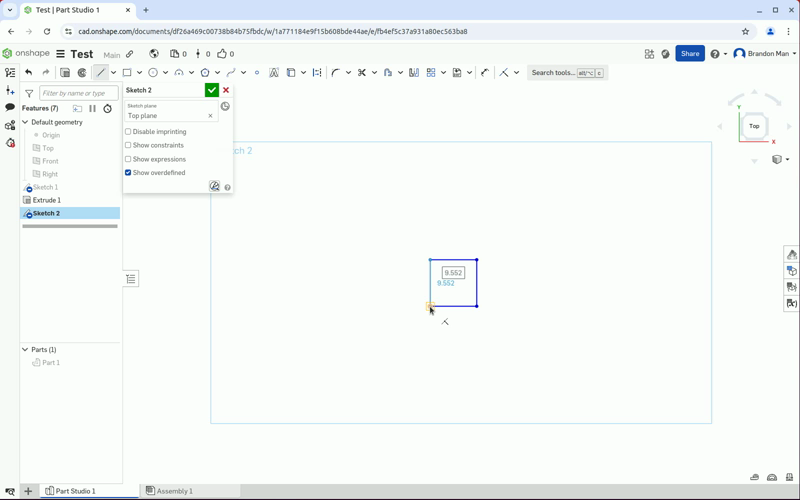
key(c)
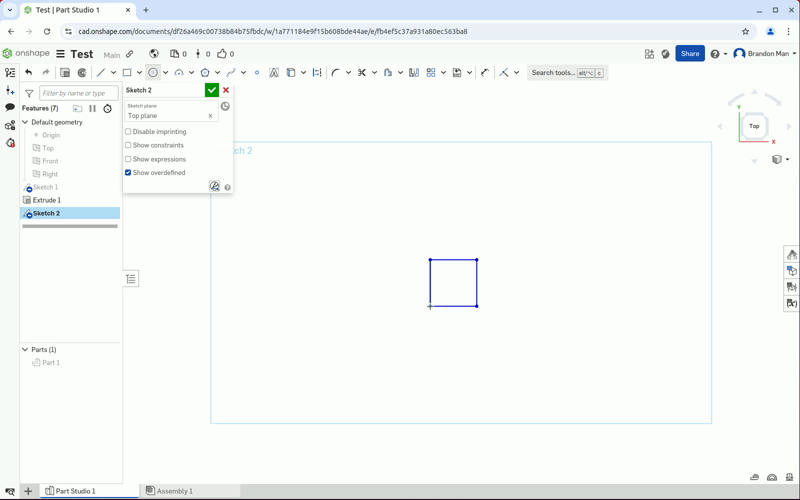
key_down(shift)
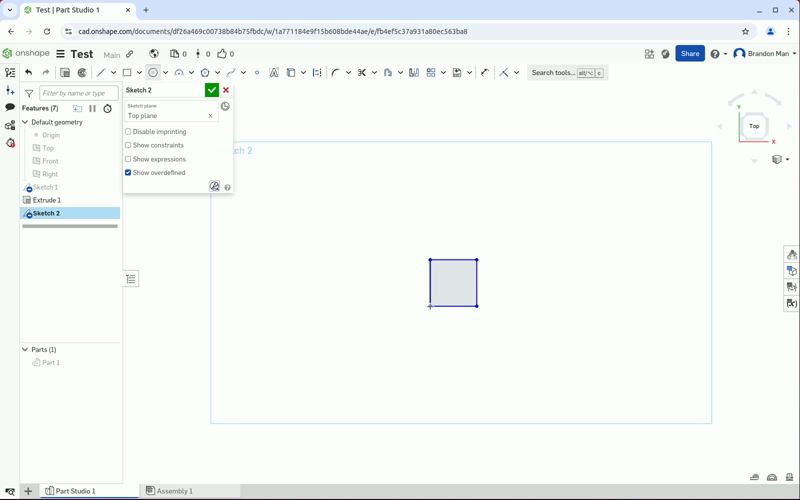
mouse_move(444, 273)
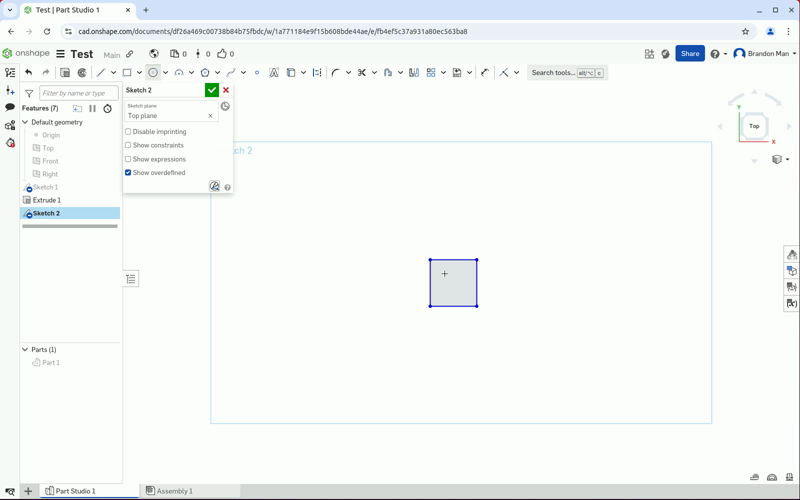
click(444, 273)
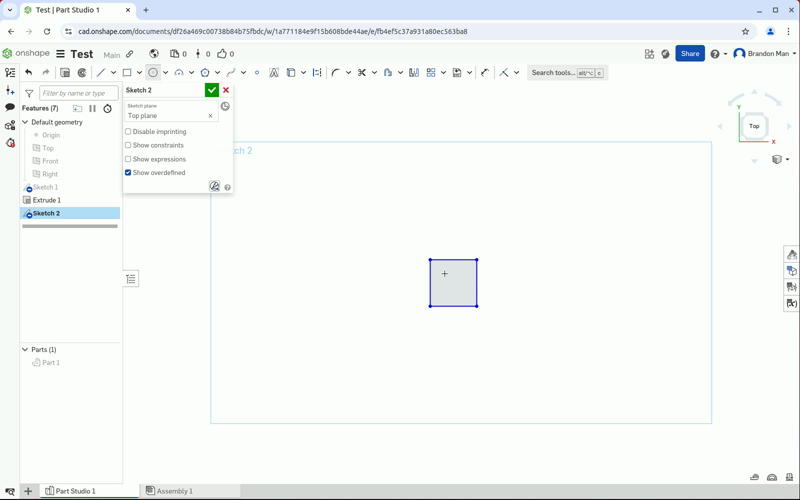
key_up(shift)
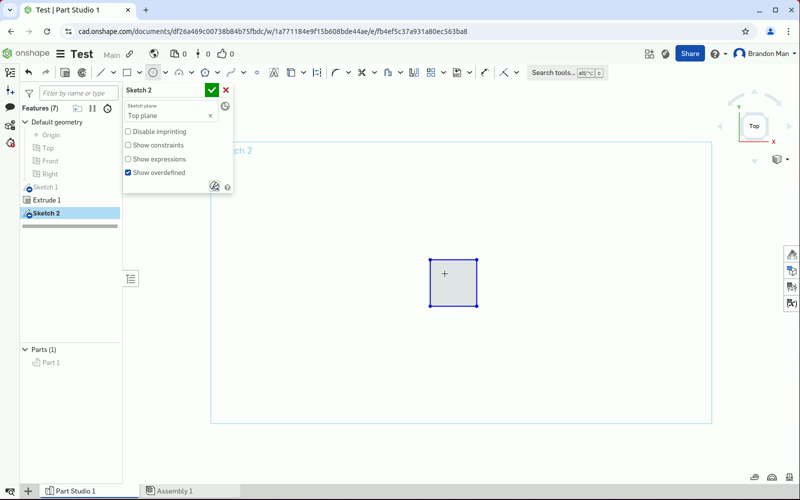
mouse_move(448, 273)
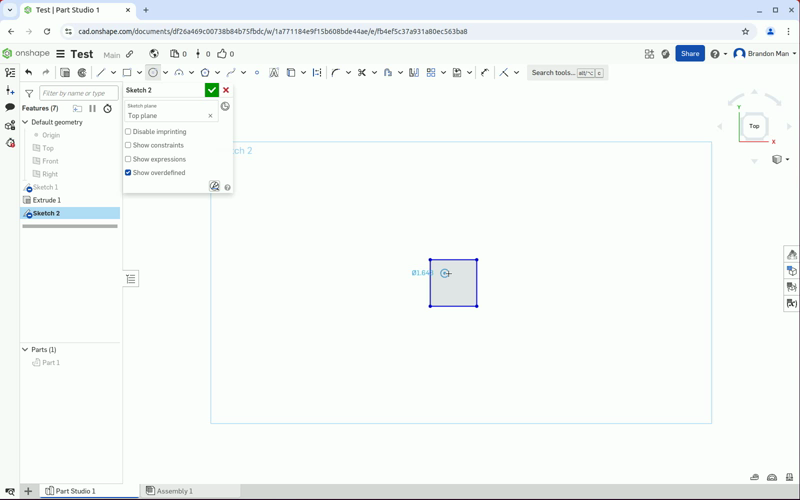
click(448, 273)
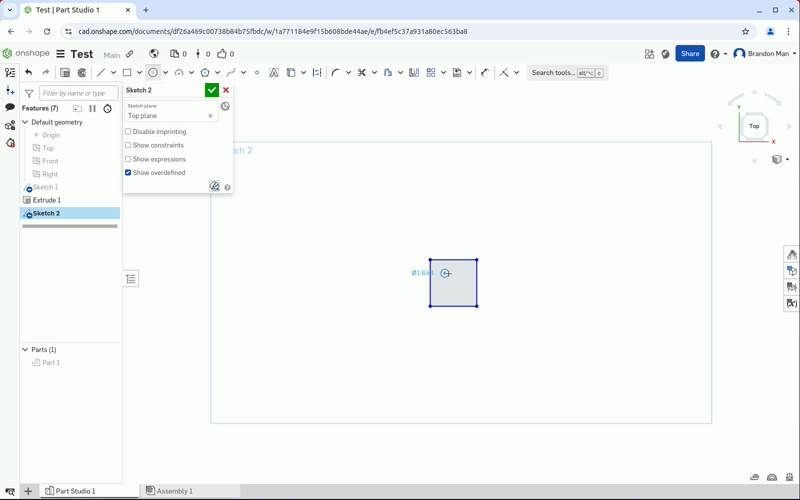
key(esc)
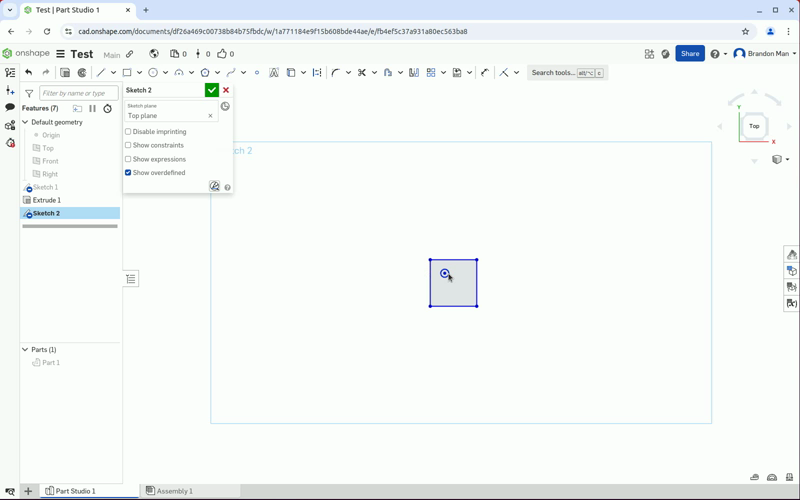
mouse_move(469, 268)
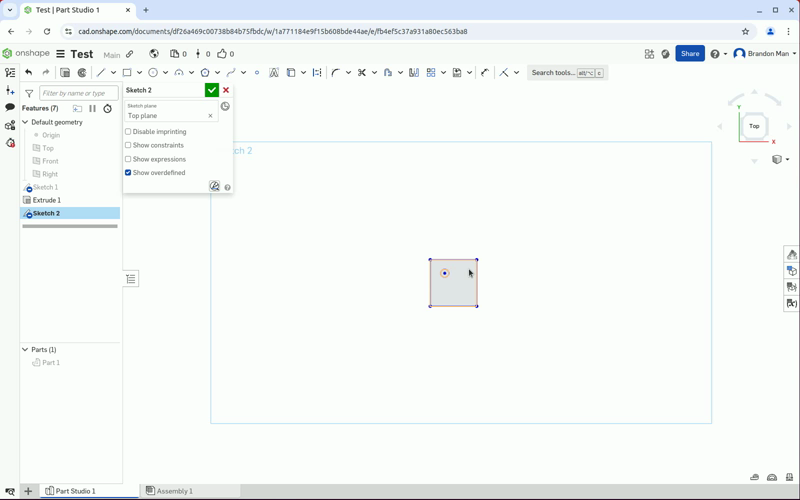
click(469, 268)
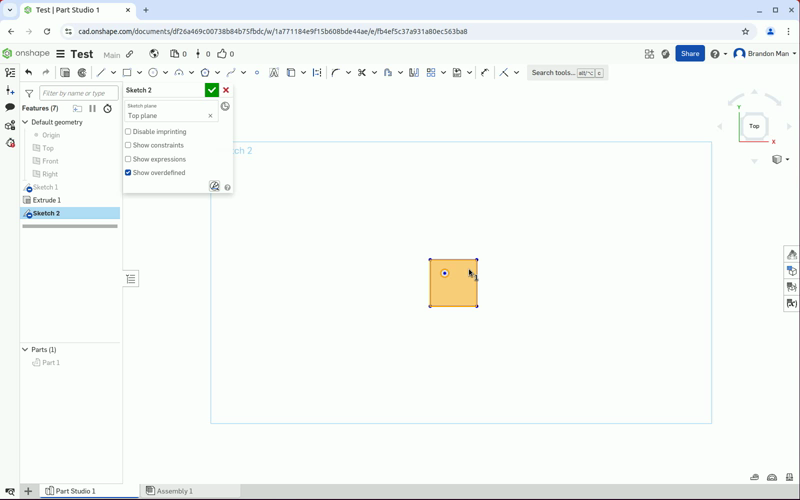
mouse_move(73, 352)
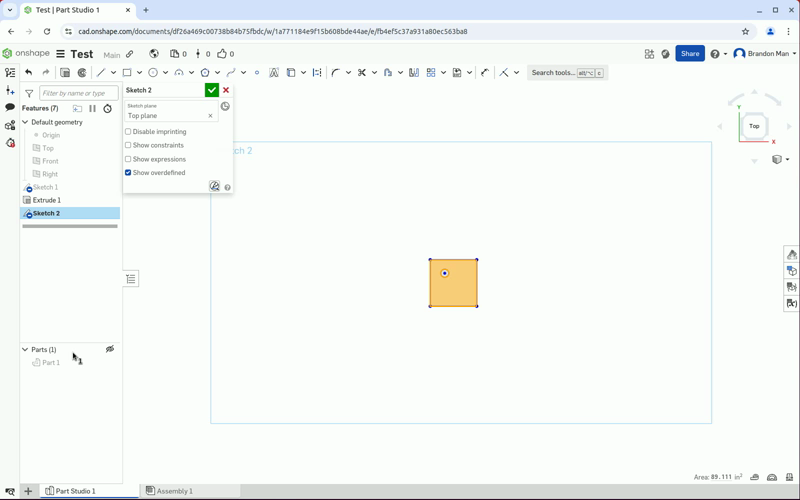
key(shift+y)
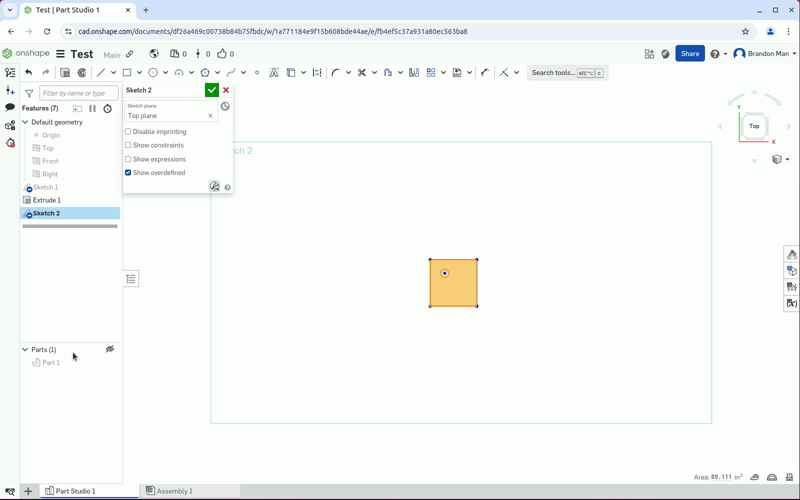
key(shift+e)
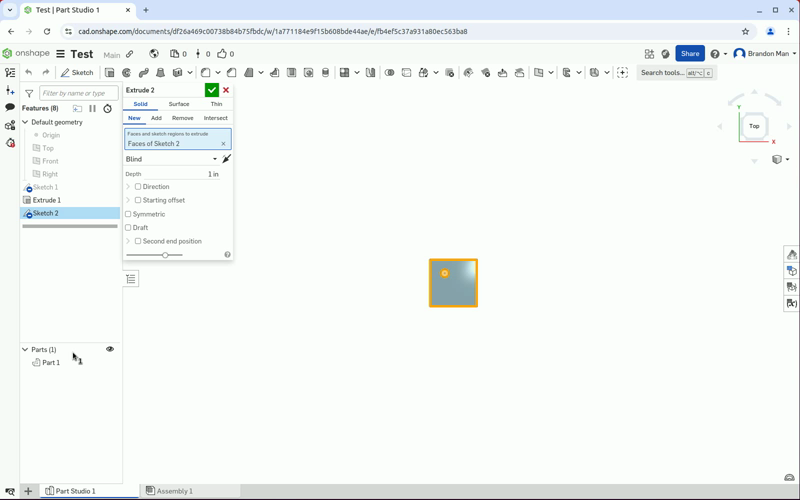
mouse_move(143, 106)
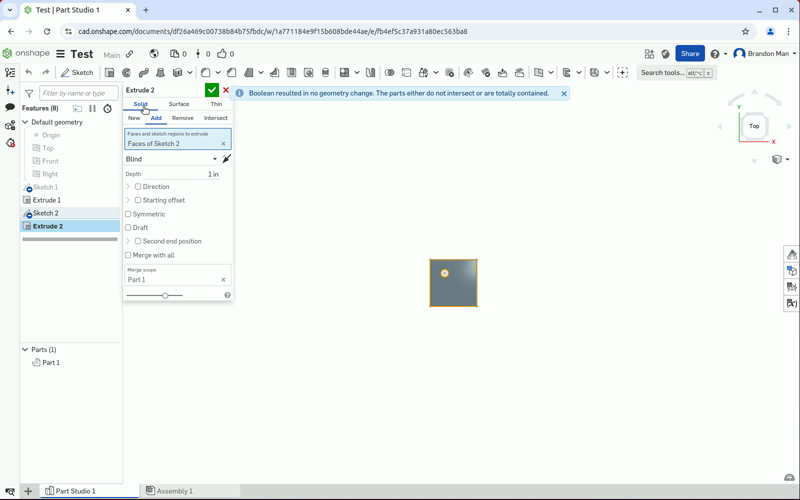
click(143, 106)
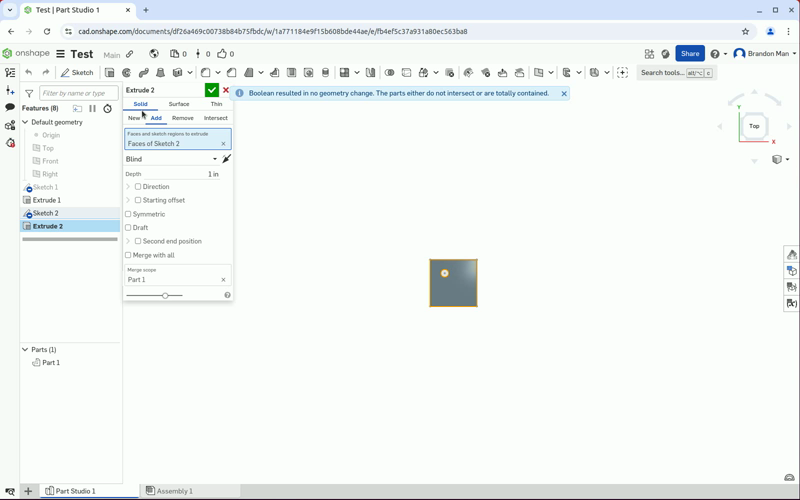
mouse_move(137, 120)
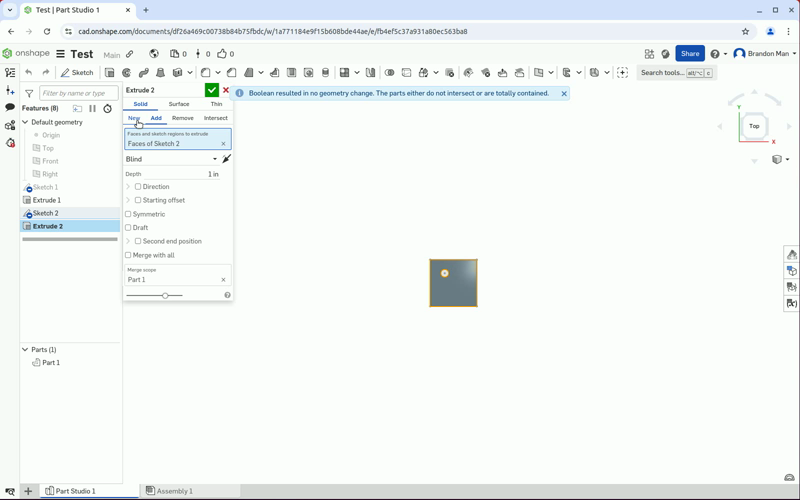
click(137, 120)
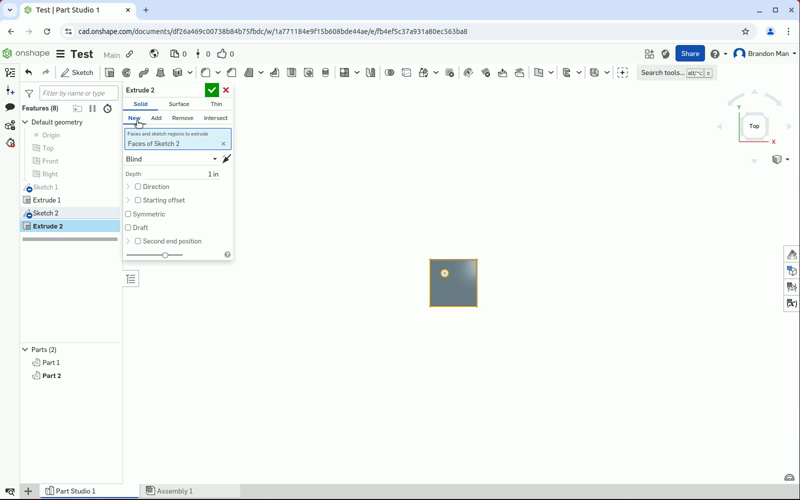
key(tab, 4)
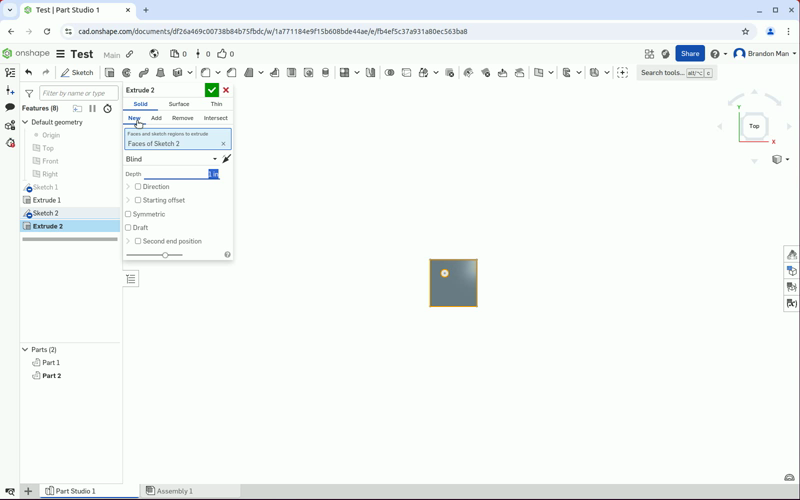
text(3.851)
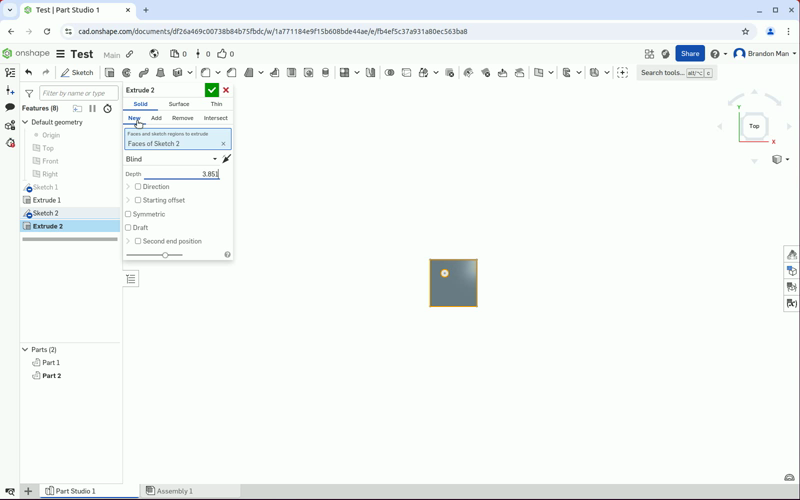
key(enter)
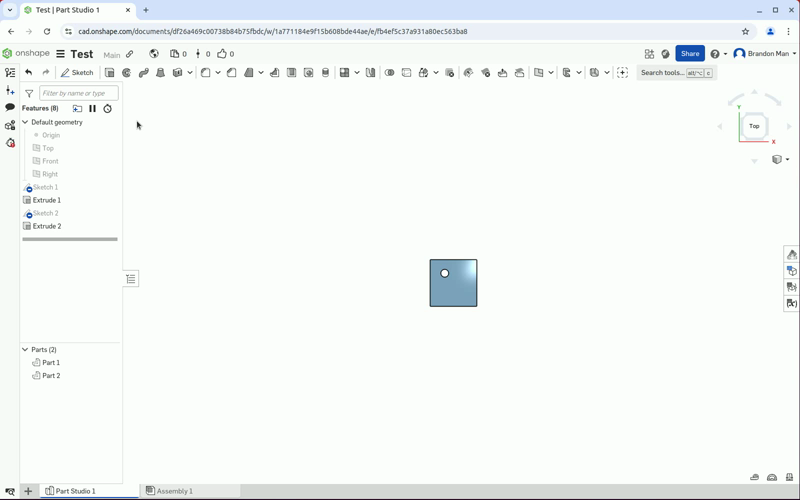
key(shift+h)
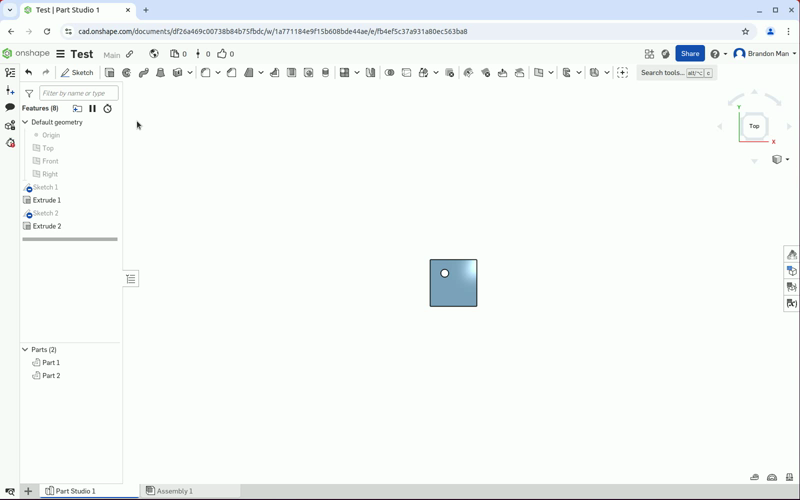
key(shift+h)
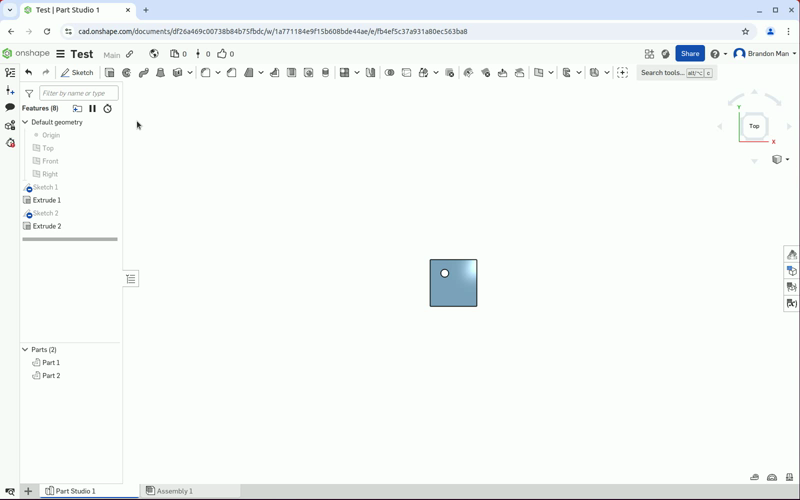
mouse_move(73, 189)
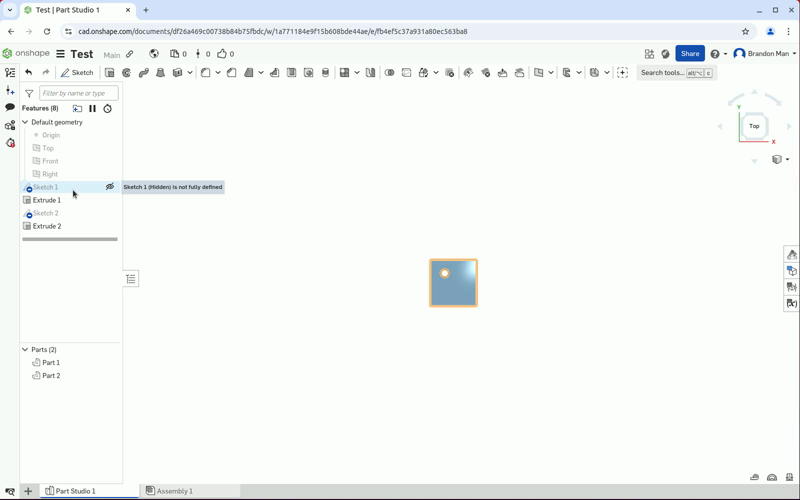
click(73, 189)
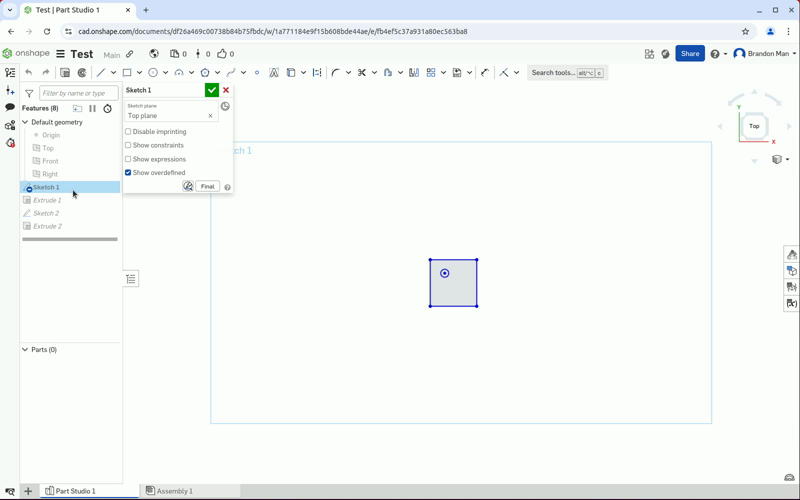
mouse_move(229, 92)
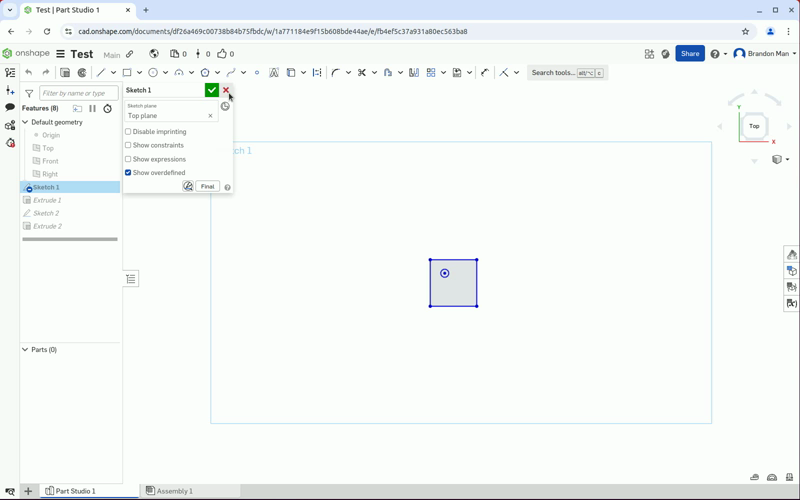
click(229, 92)
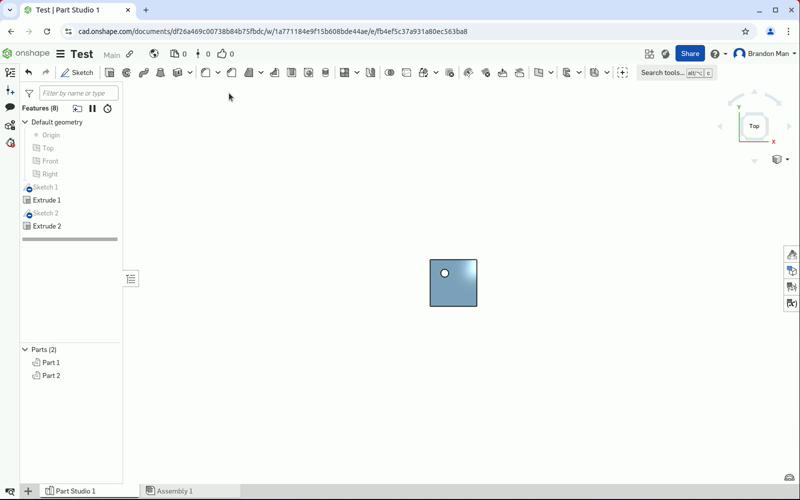
mouse_move(541, 75)
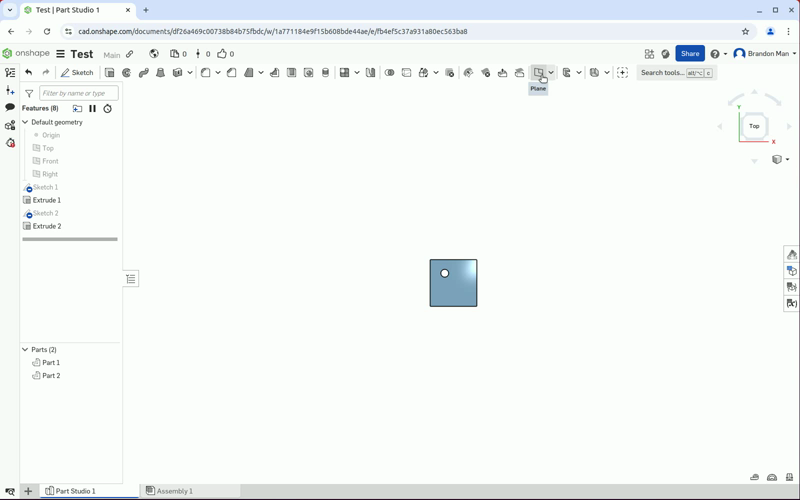
click(541, 75)
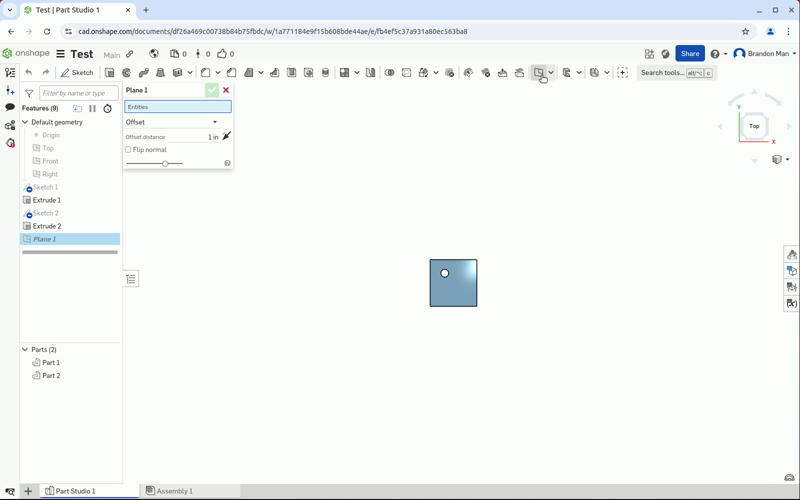
mouse_move(73, 150)
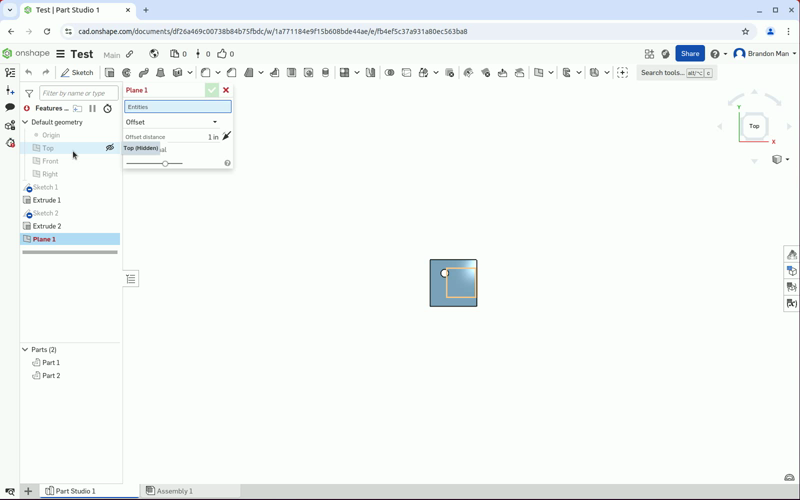
click(73, 150)
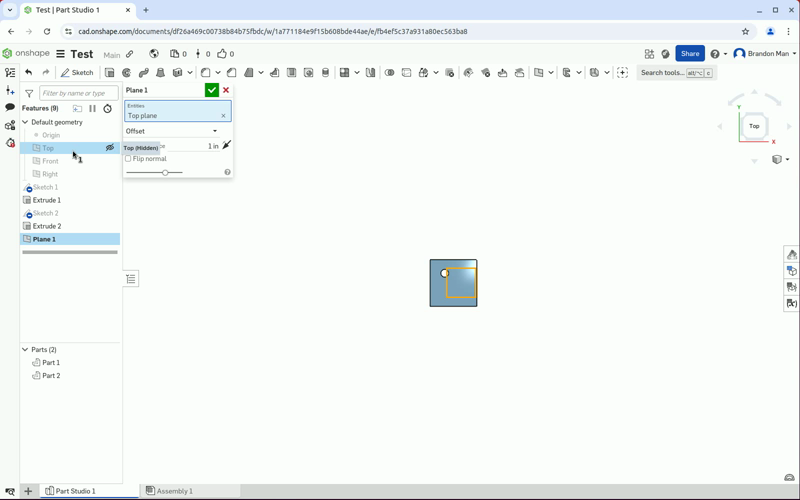
key(tab, 2)
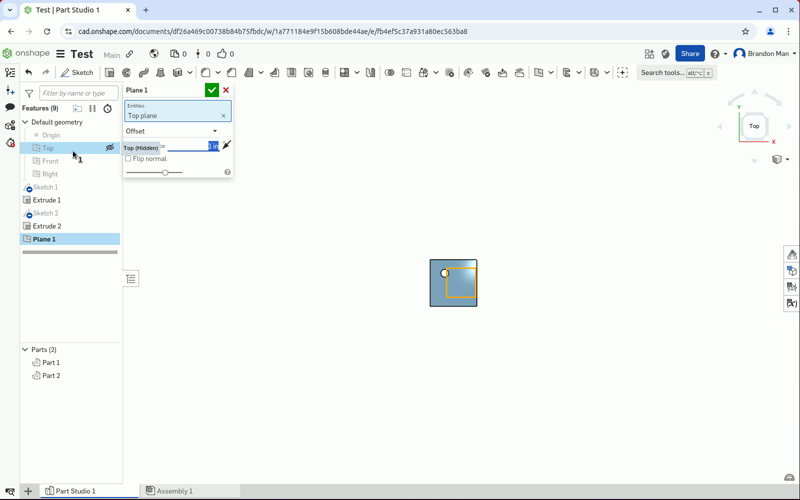
text(9.397)
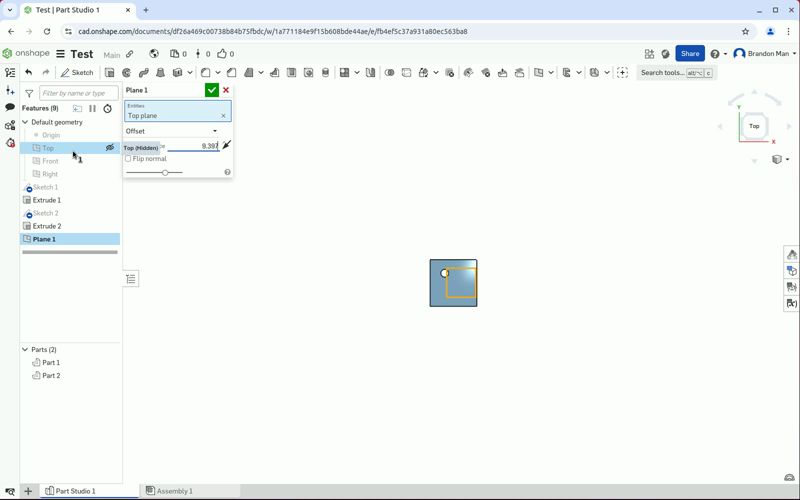
key(enter, 2)
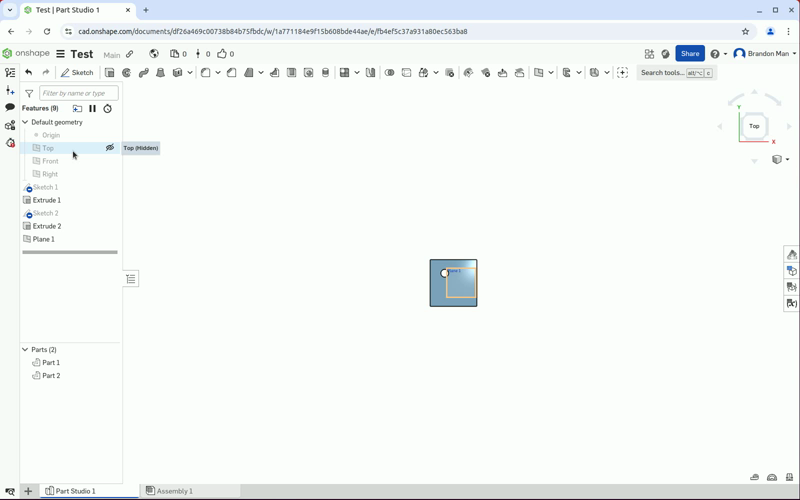
key(shift+s)
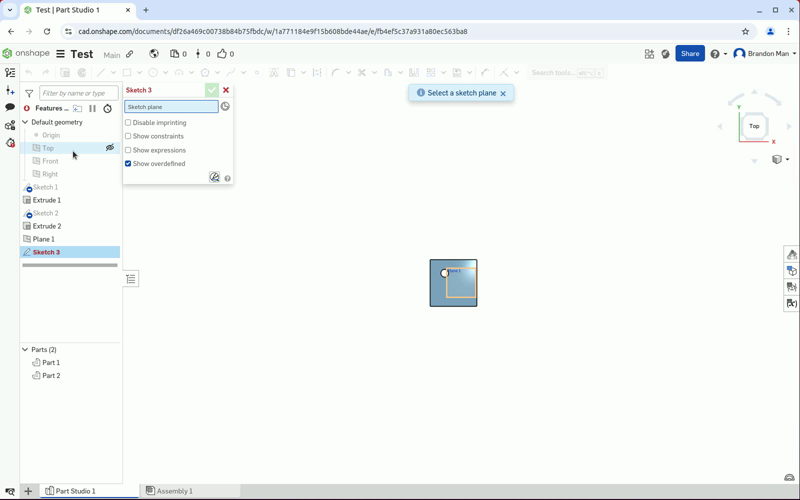
mouse_move(73, 241)
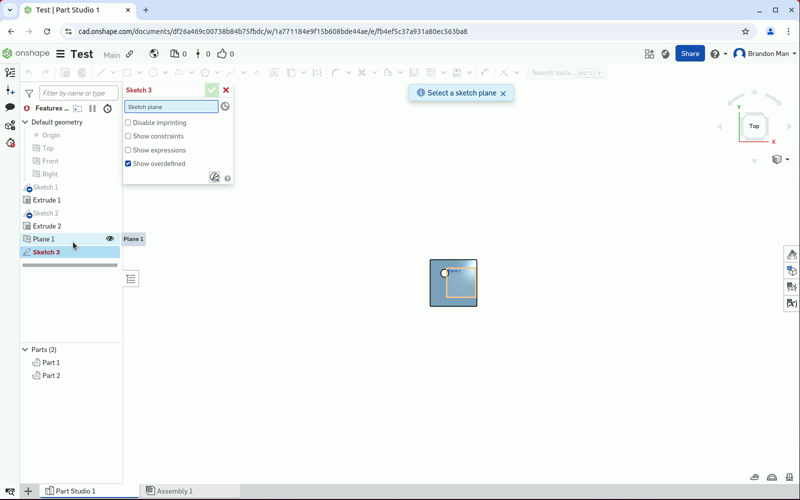
click(73, 241)
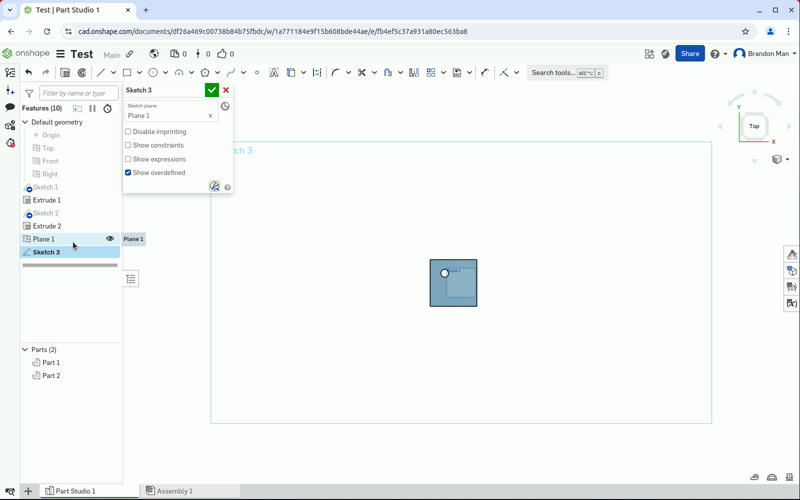
mouse_move(73, 352)
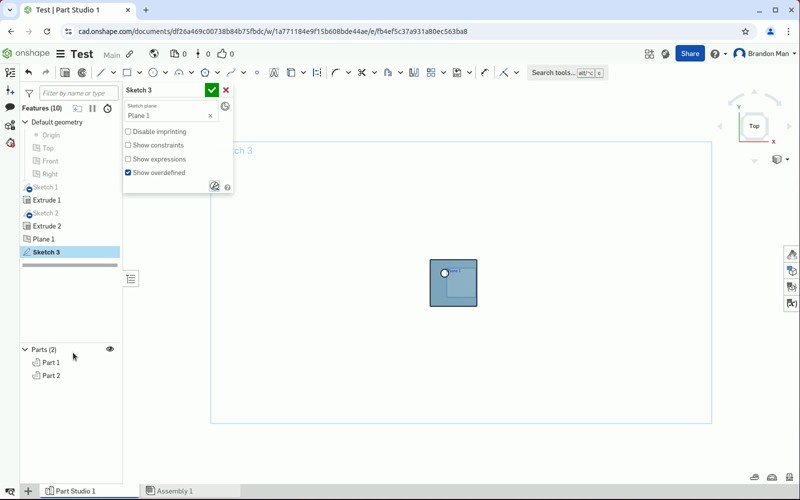
key(y)
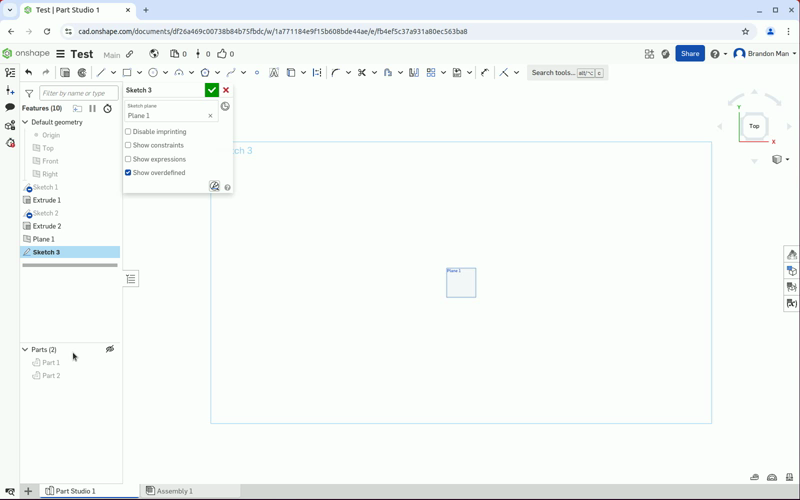
key(l)
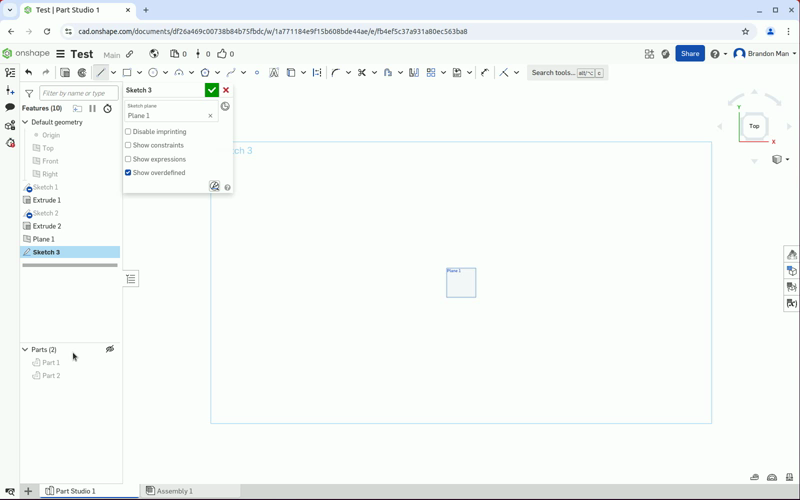
key_down(shift)
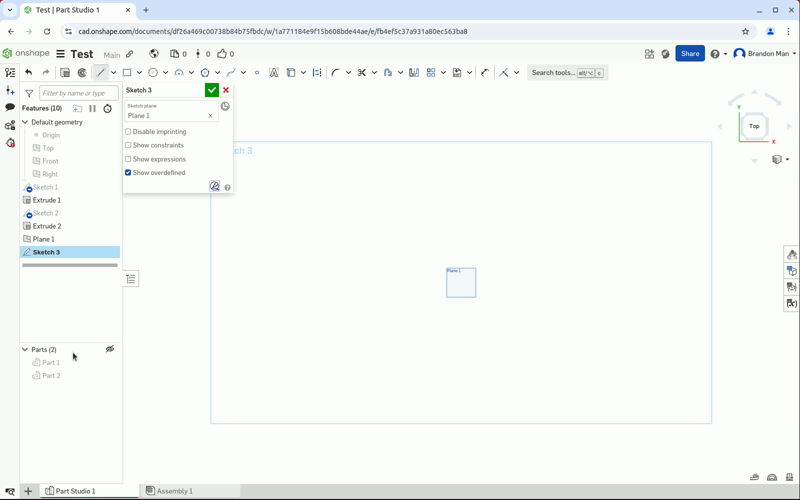
mouse_move(438, 298)
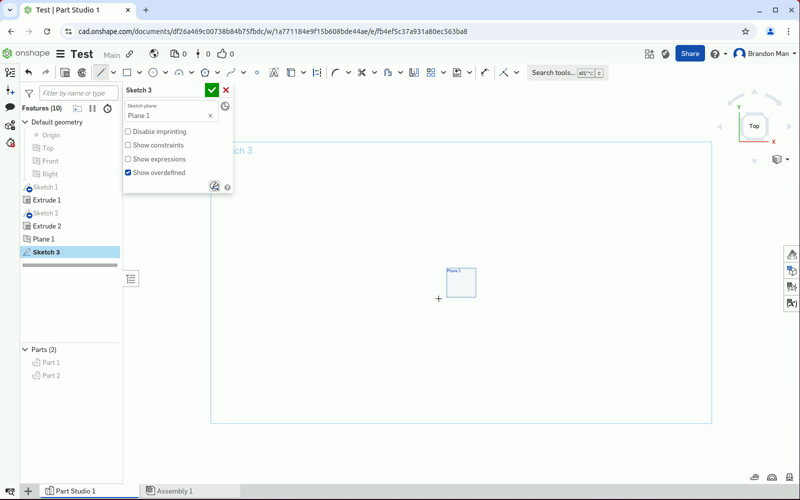
click(438, 298)
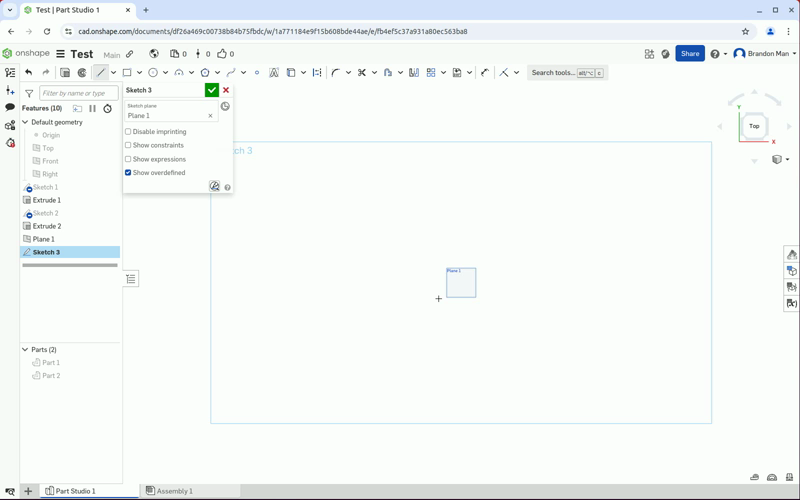
key_up(shift)
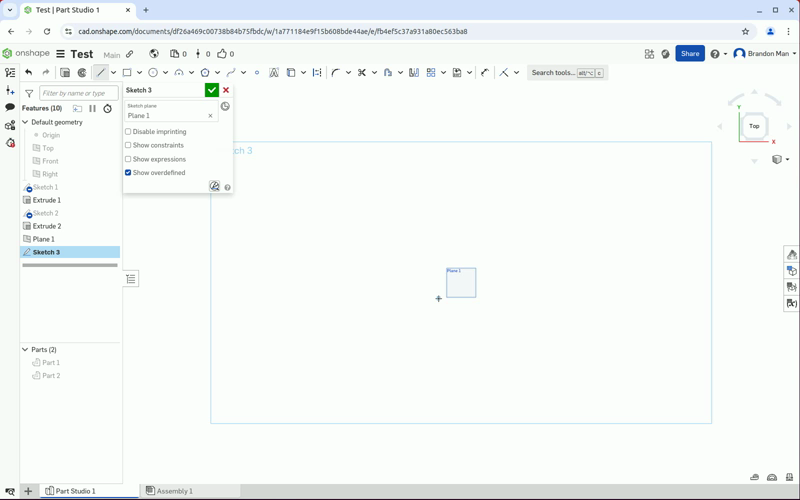
key_down(shift)
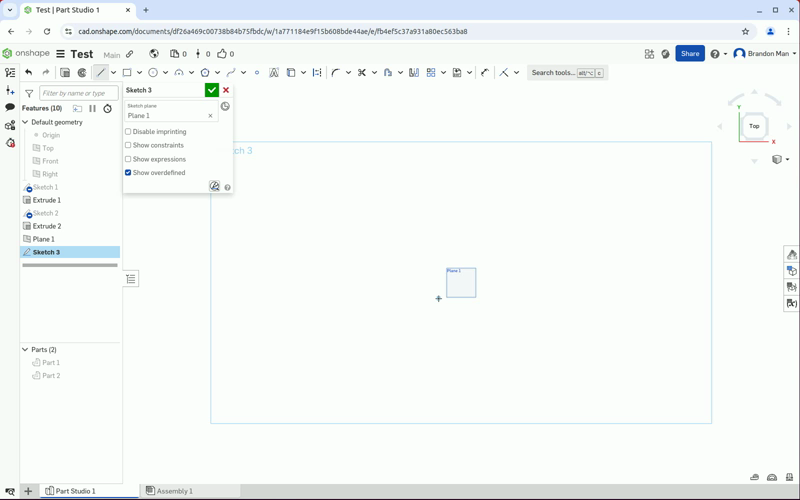
mouse_move(468, 298)
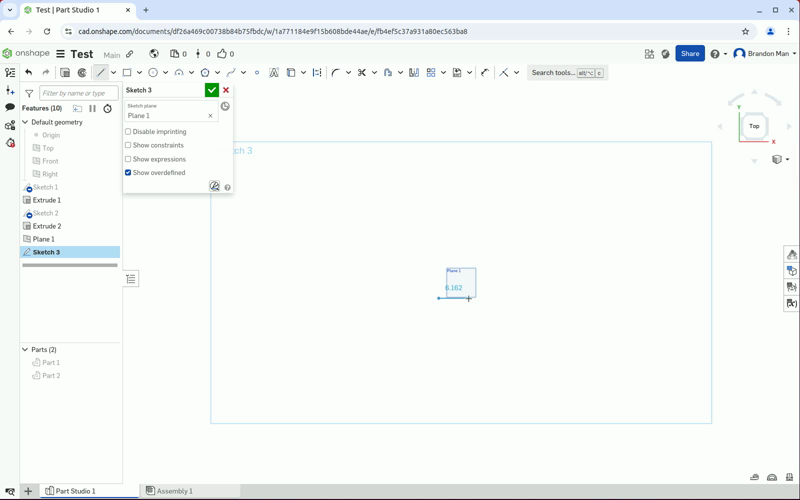
mouse_move(454, 298)
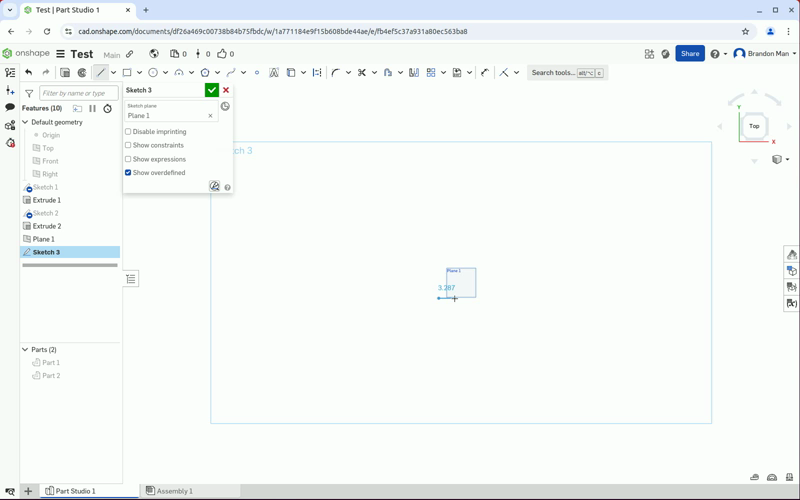
click(454, 298)
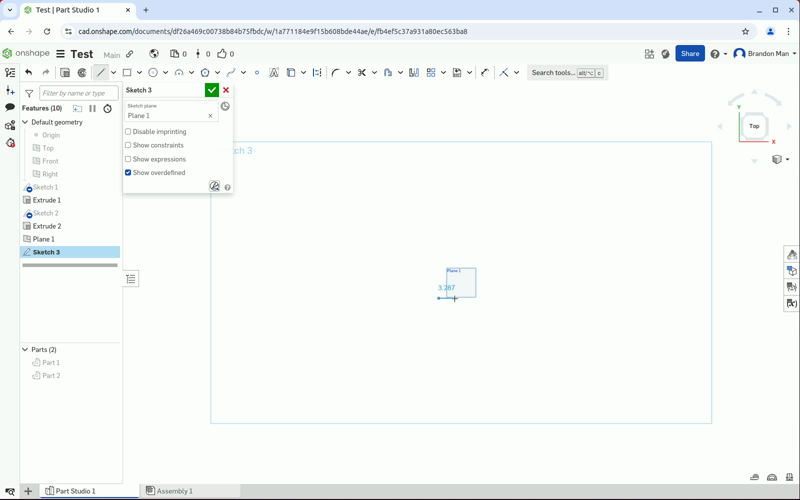
key_up(shift)
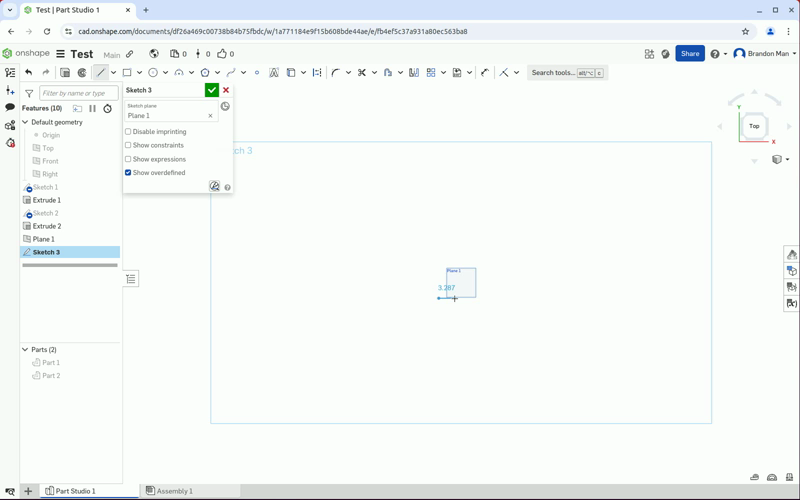
key_down(shift)
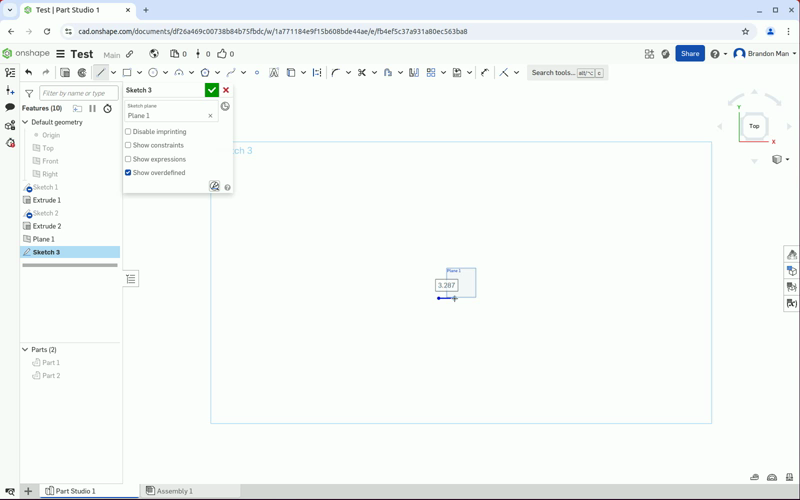
mouse_move(484, 298)
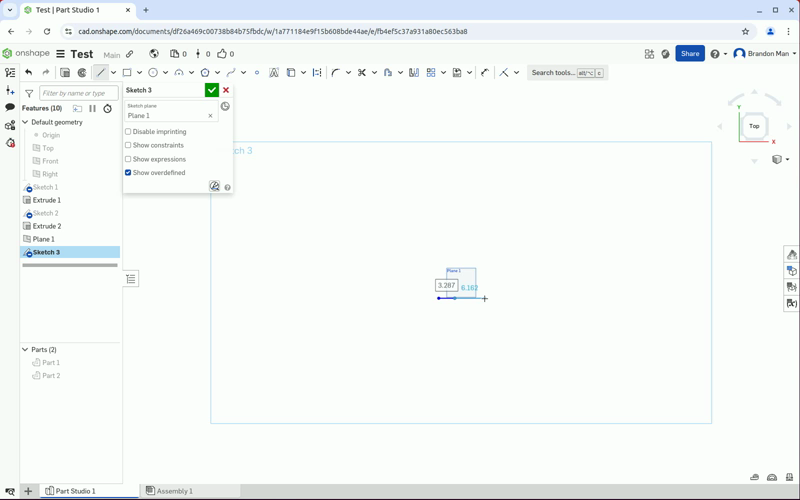
mouse_move(454, 286)
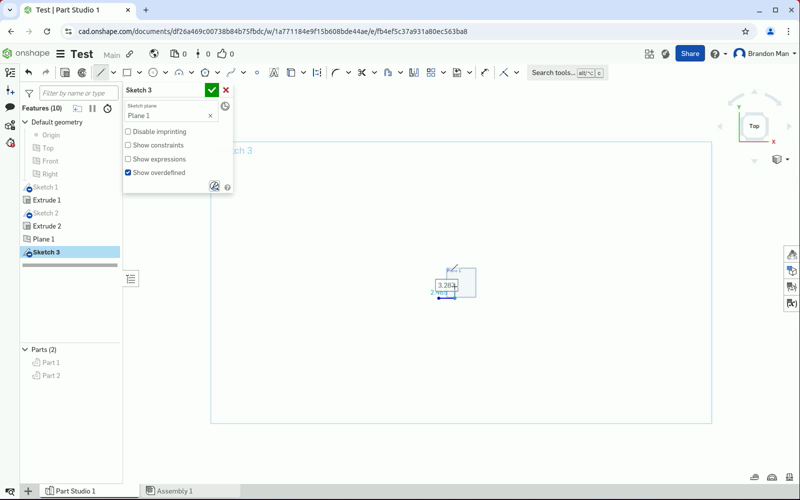
click(454, 286)
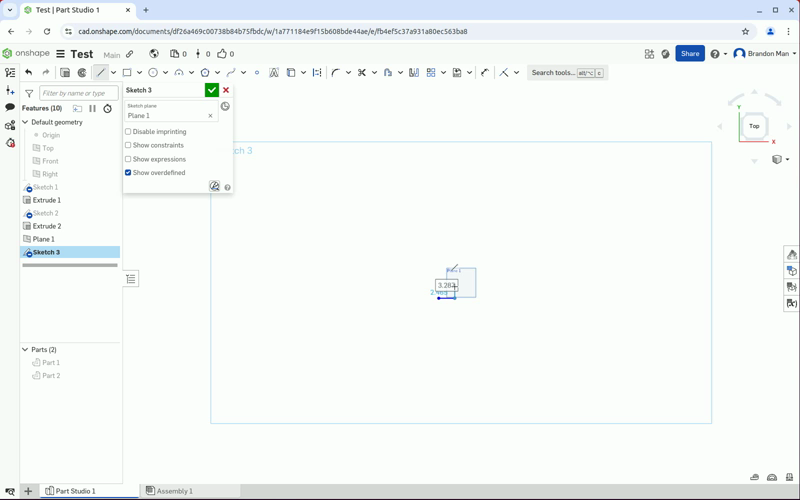
key_up(shift)
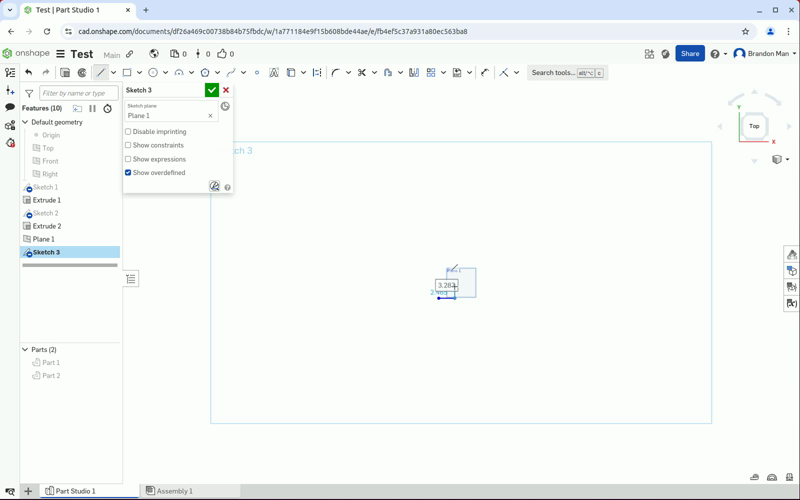
key_down(shift)
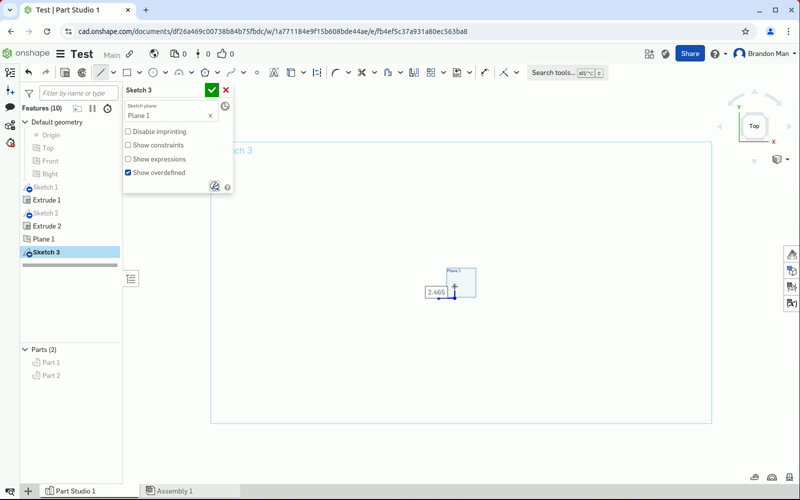
mouse_move(484, 286)
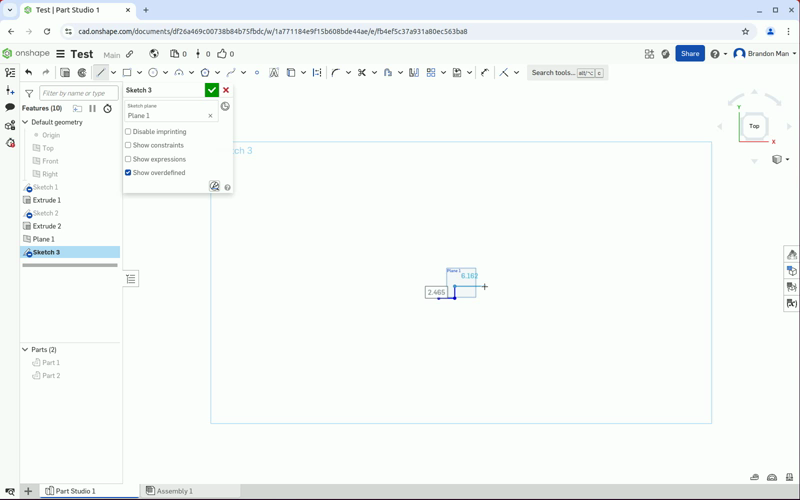
mouse_move(438, 286)
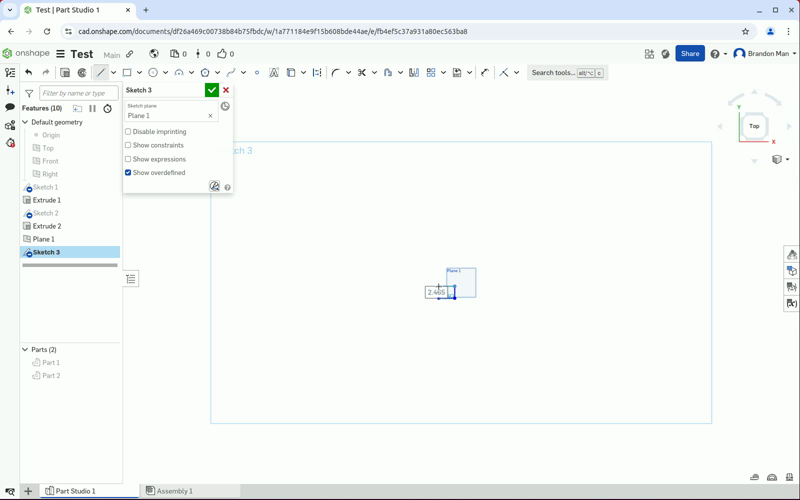
click(438, 286)
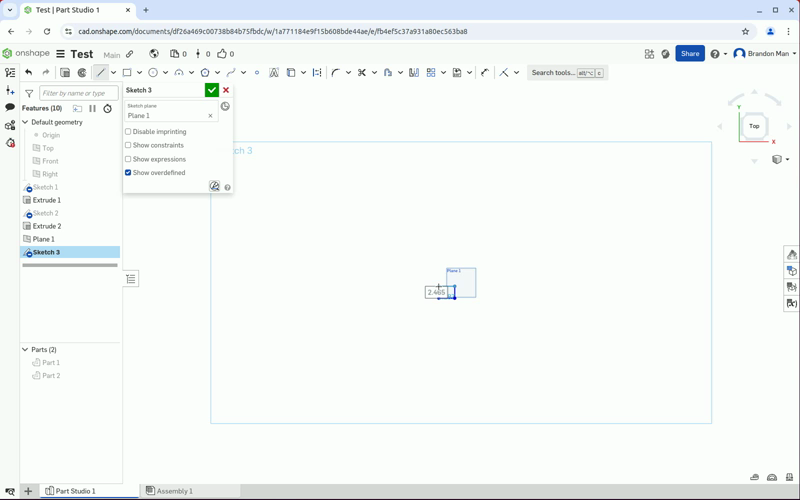
key_up(shift)
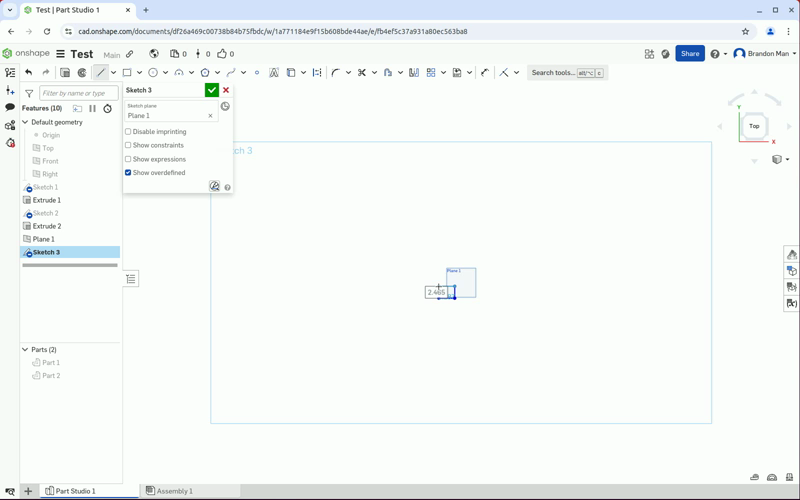
mouse_move(468, 286)
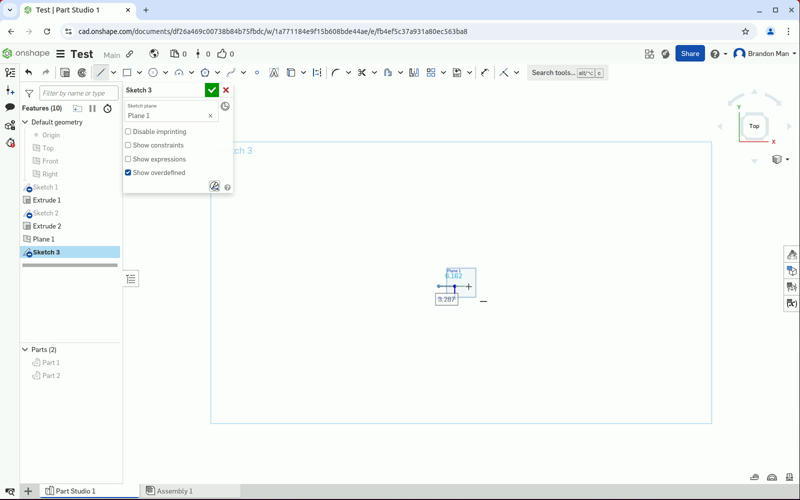
key_down(shift)
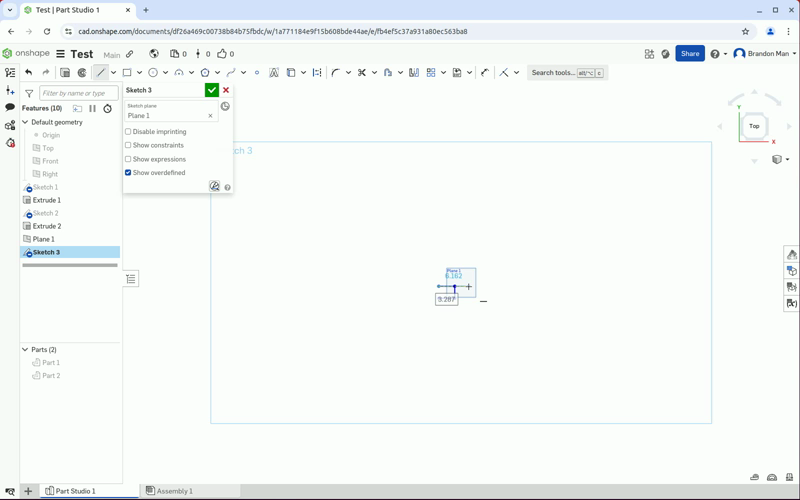
mouse_move(438, 298)
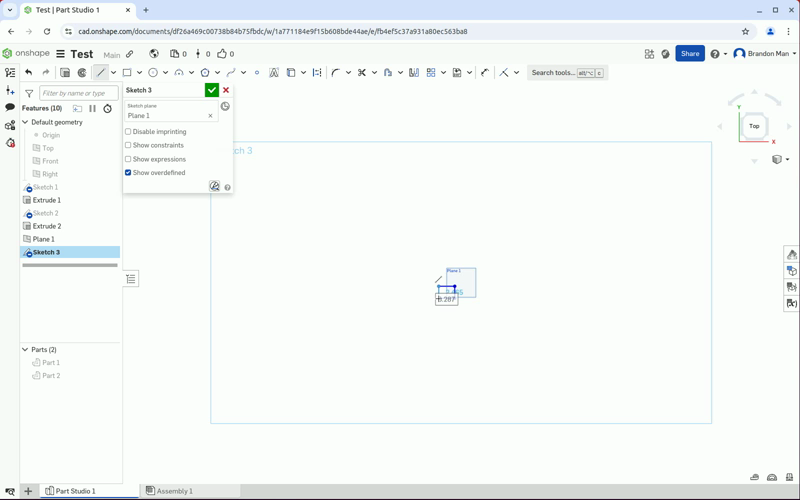
key_up(shift)
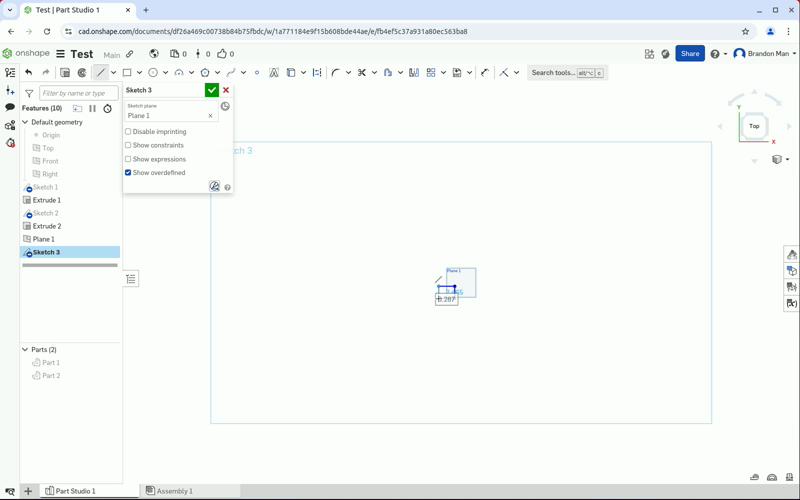
click(438, 298)
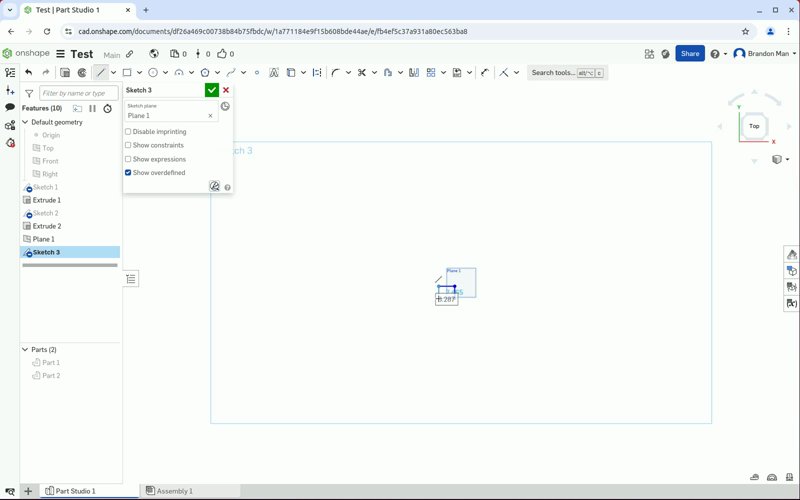
key(esc)
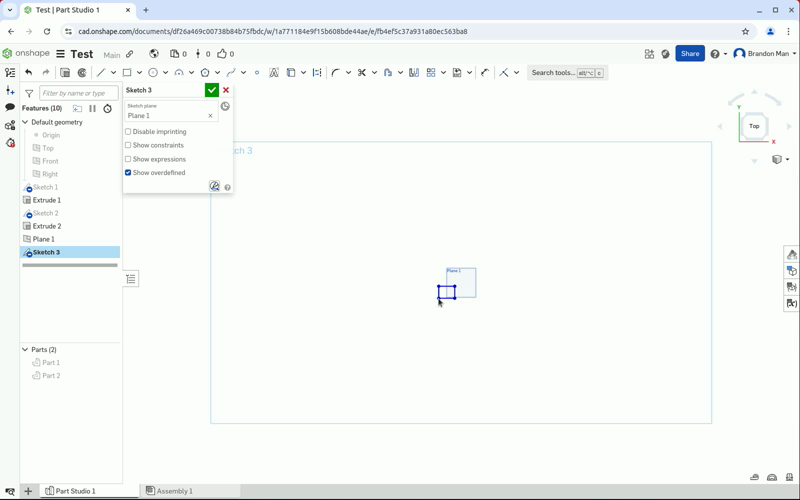
mouse_move(440, 291)
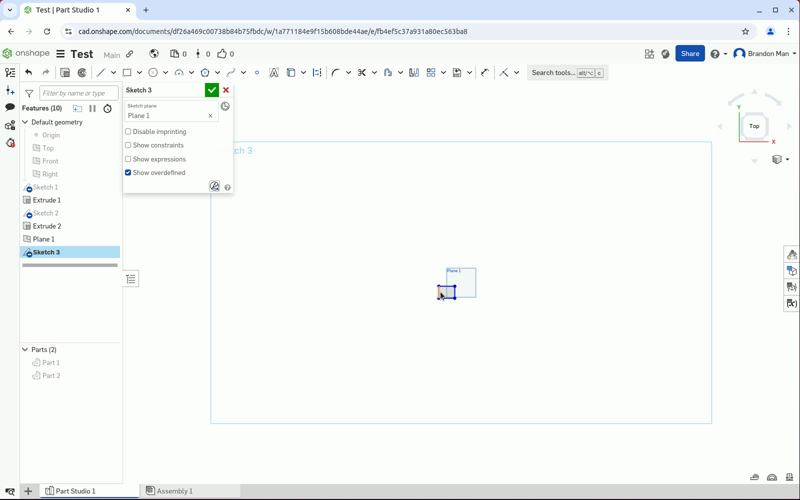
scroll(6)
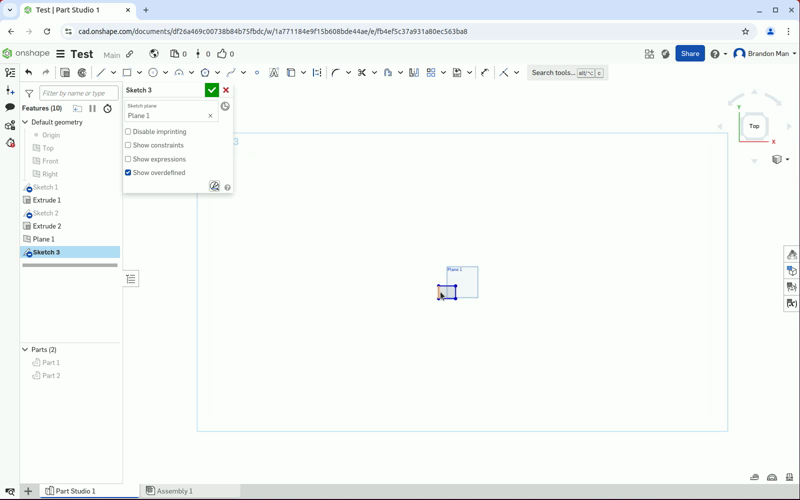
scroll(6)
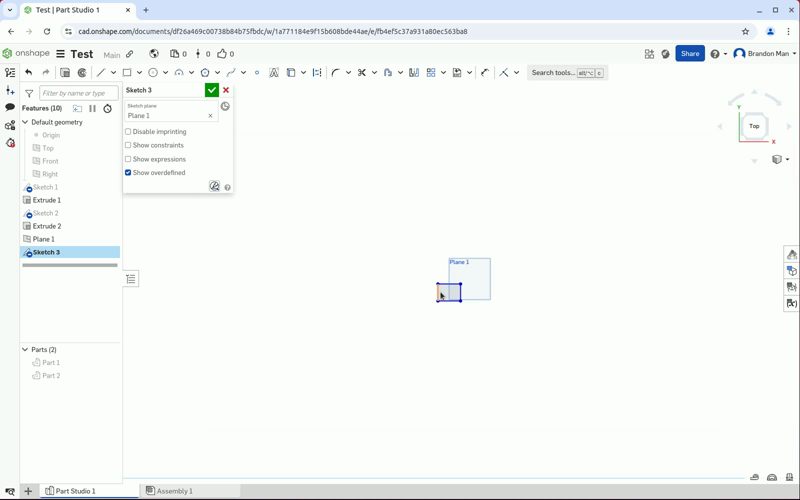
scroll(6)
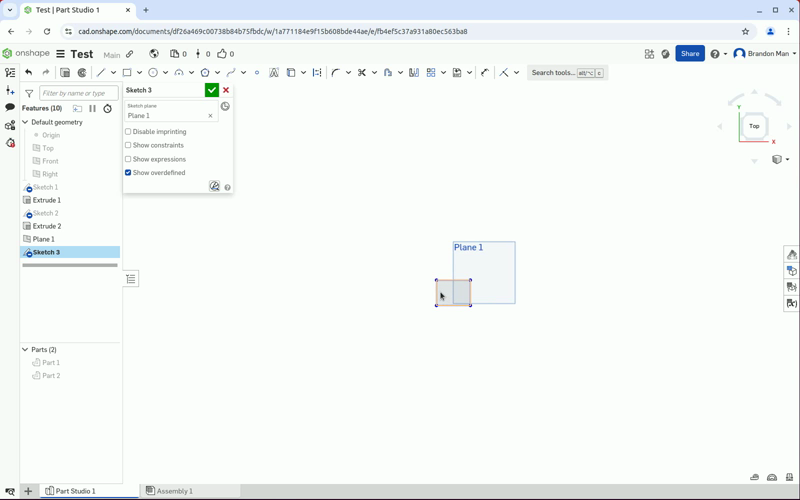
scroll(6)
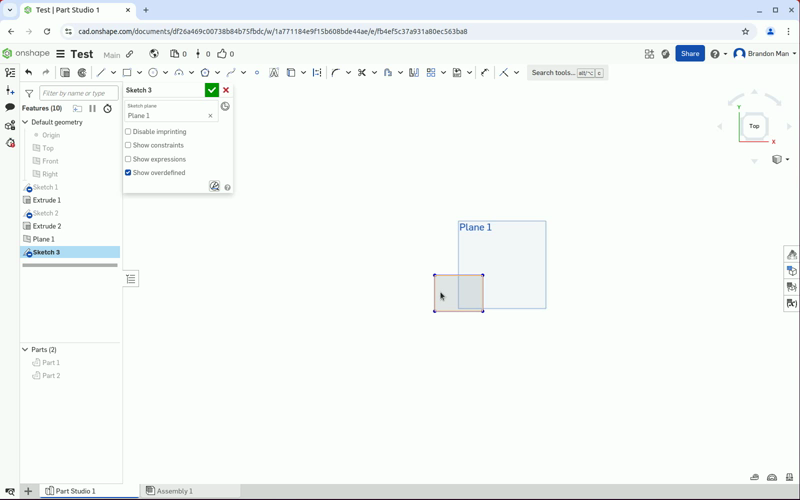
scroll(6)
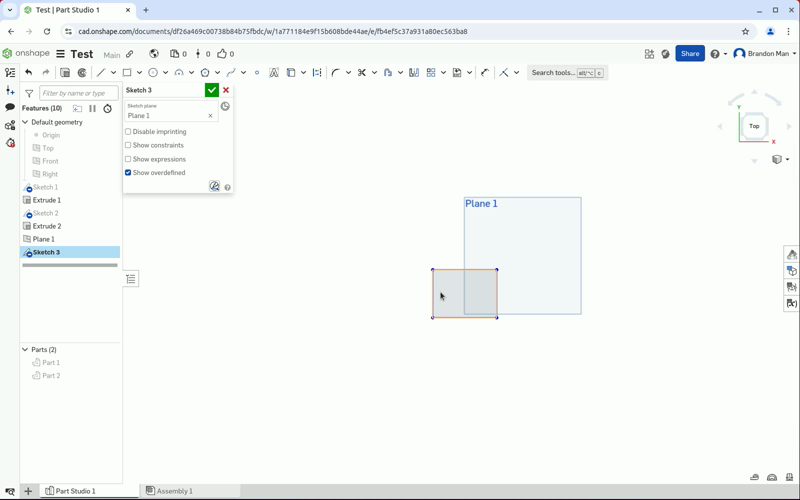
scroll(6)
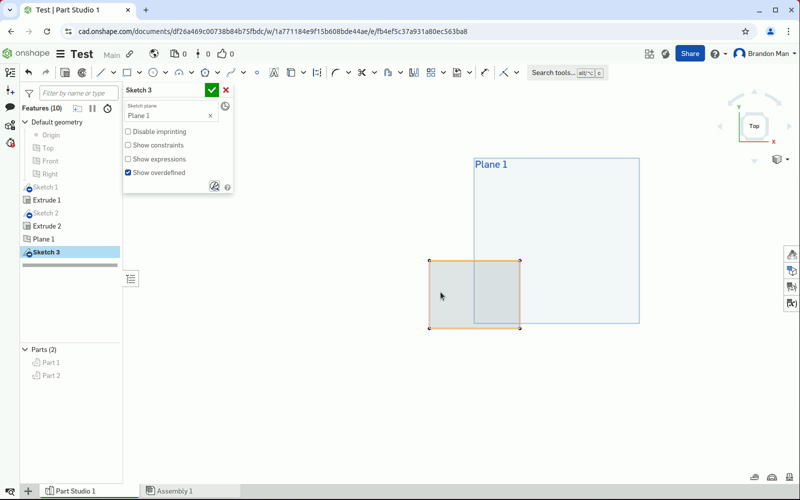
scroll(6)
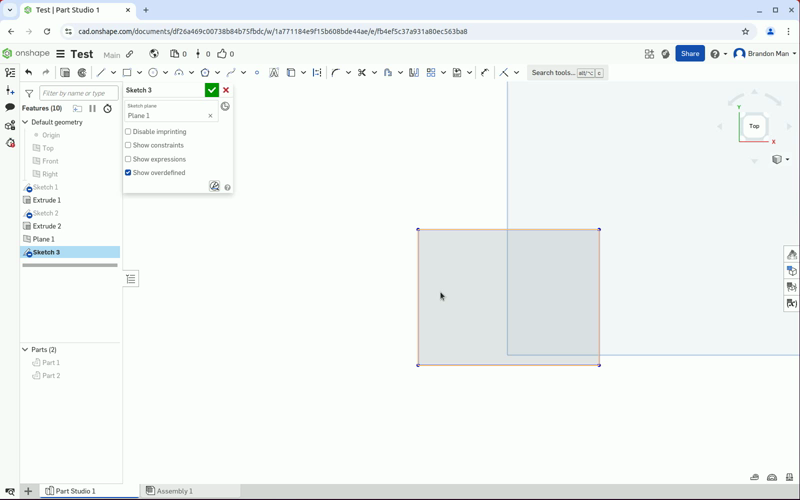
click(440, 291)
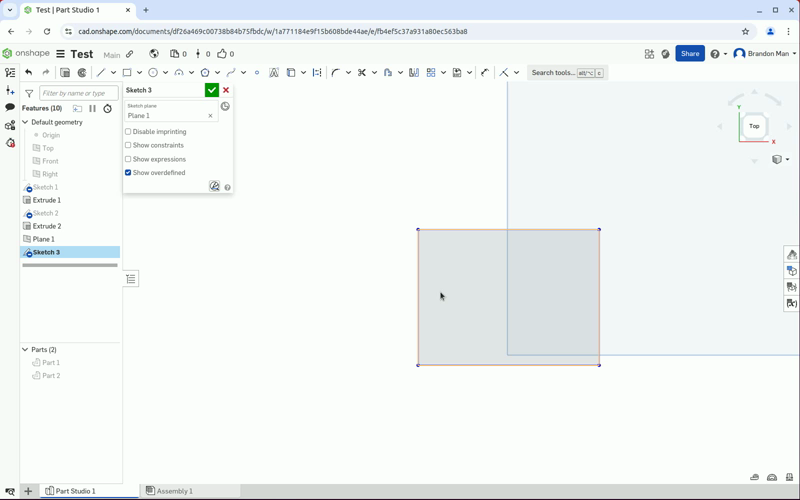
scroll(-6)
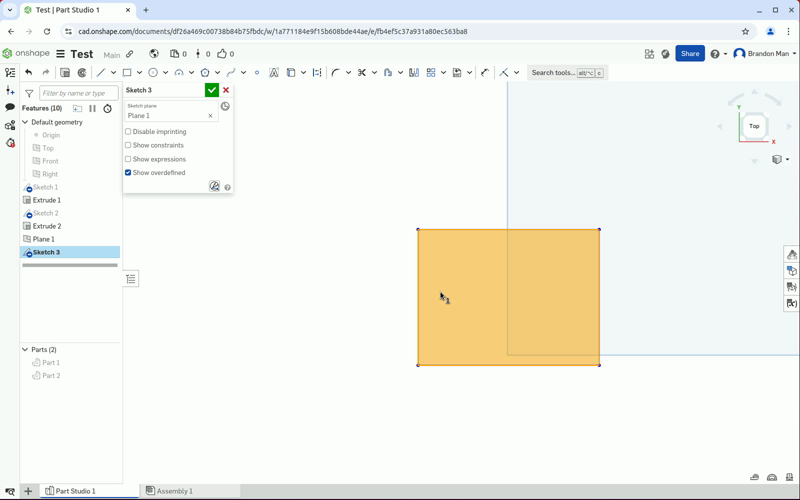
scroll(-6)
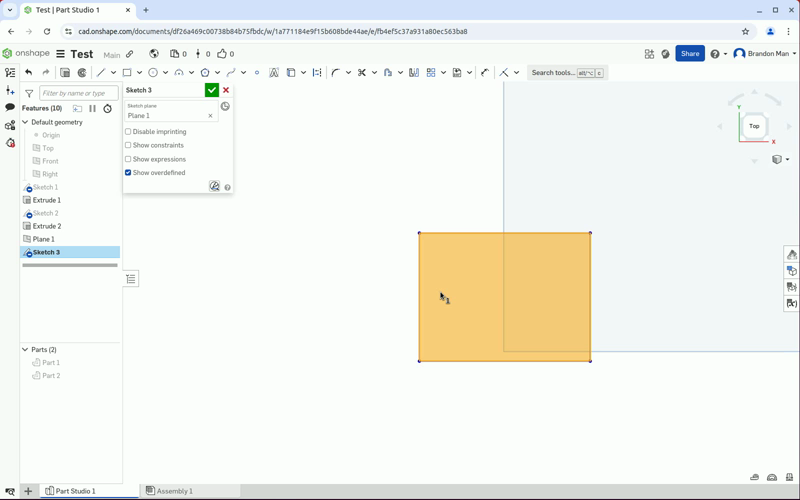
scroll(-6)
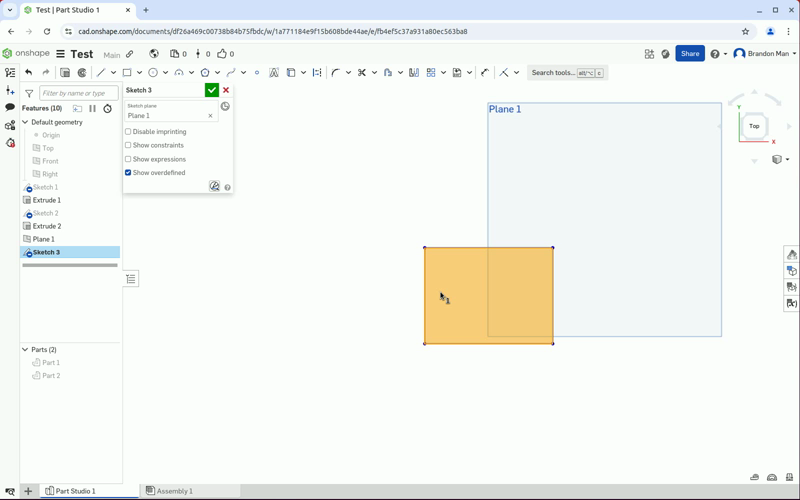
scroll(-6)
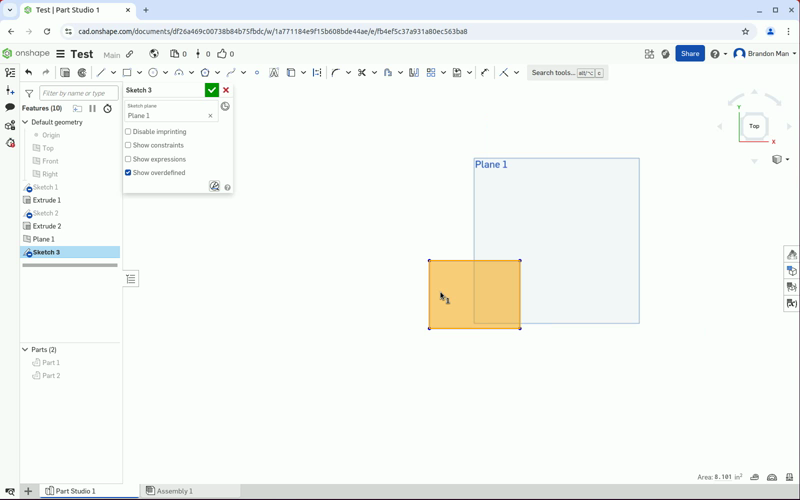
scroll(-6)
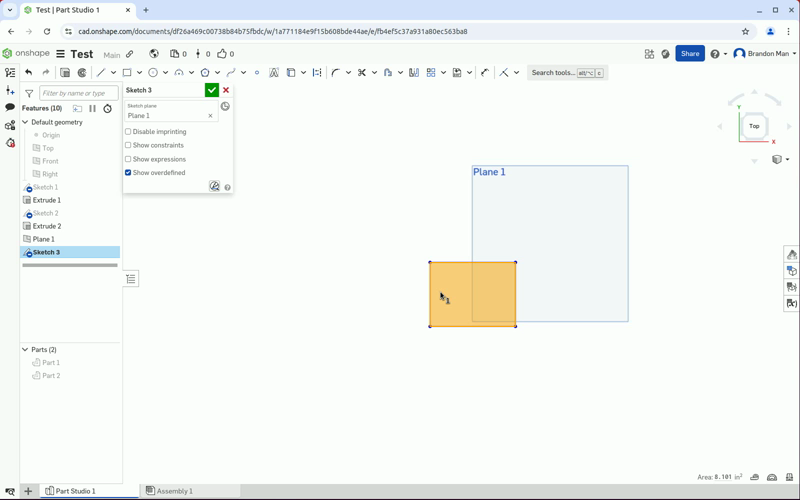
scroll(-6)
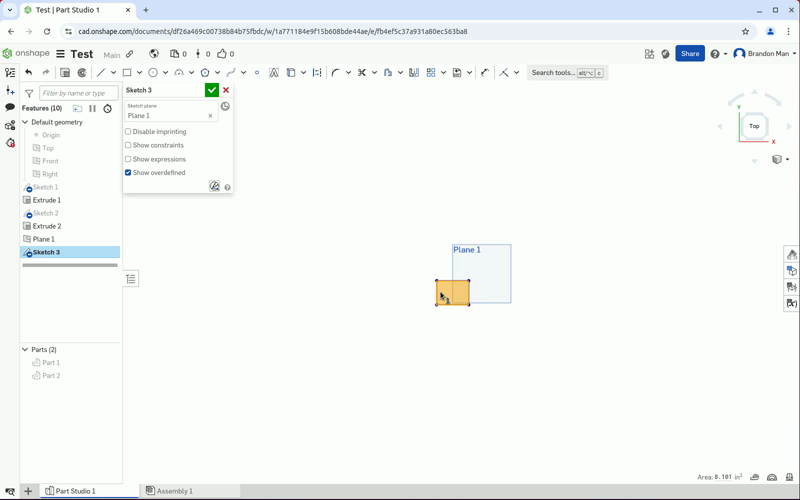
scroll(-6)
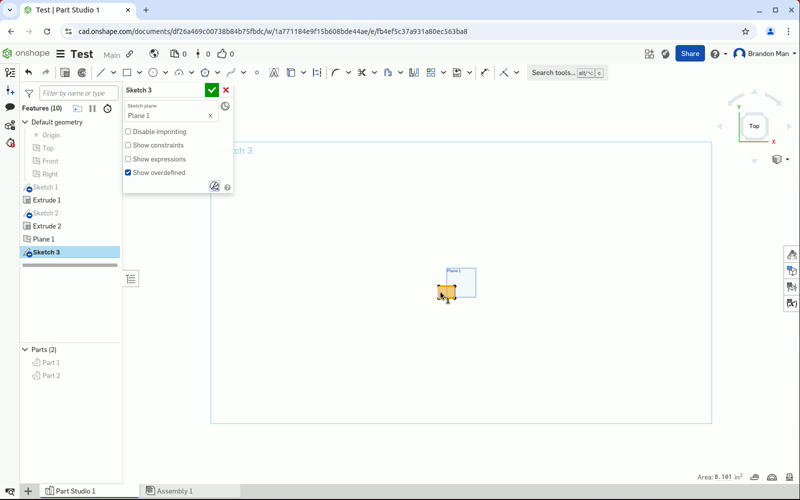
mouse_move(73, 352)
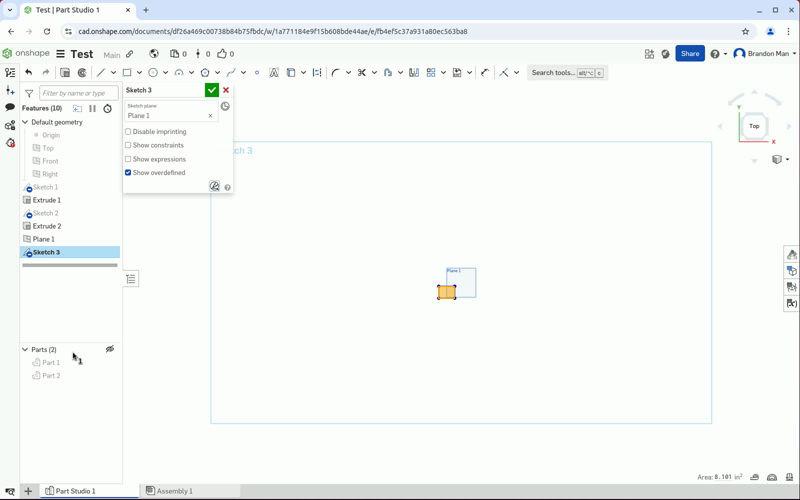
key(shift+y)
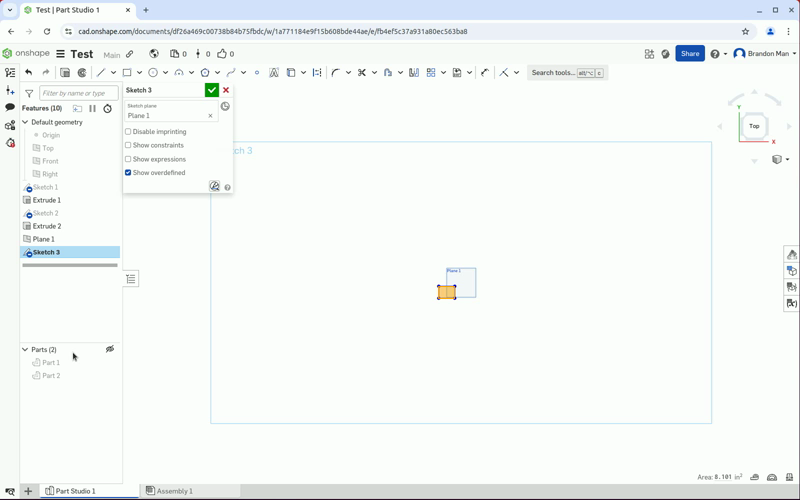
key(shift+e)
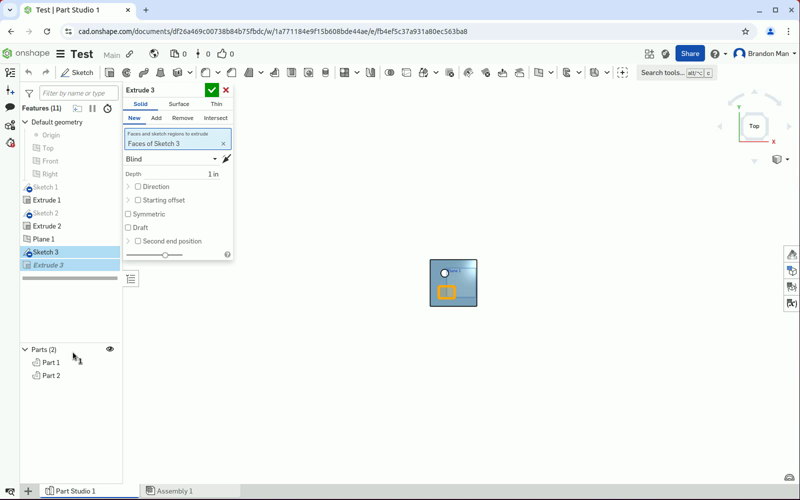
mouse_move(143, 106)
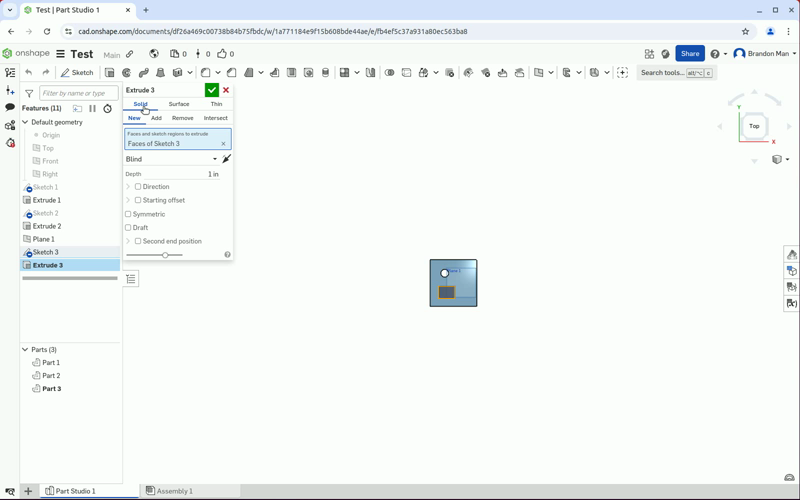
click(143, 106)
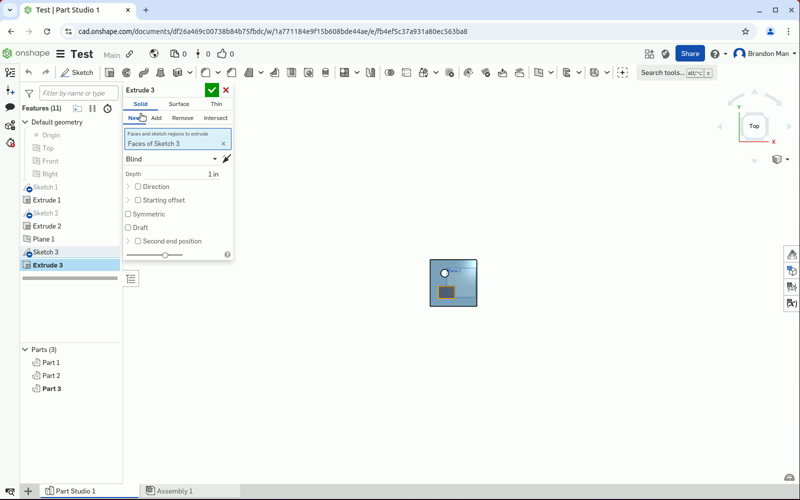
mouse_move(137, 120)
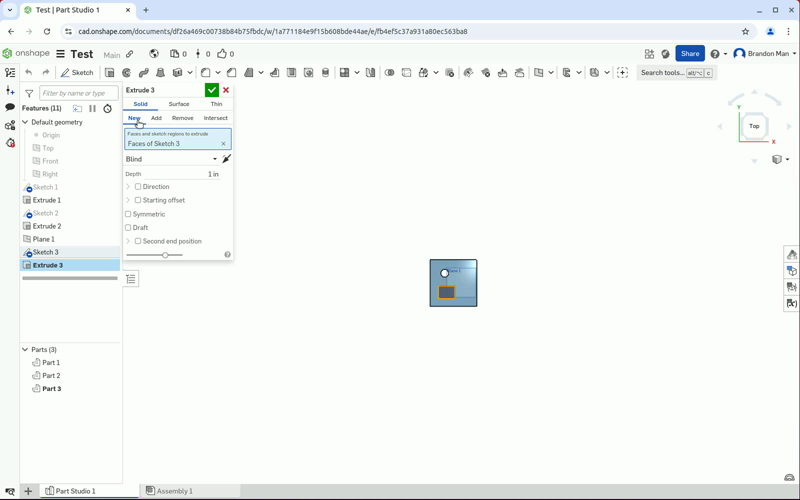
click(137, 120)
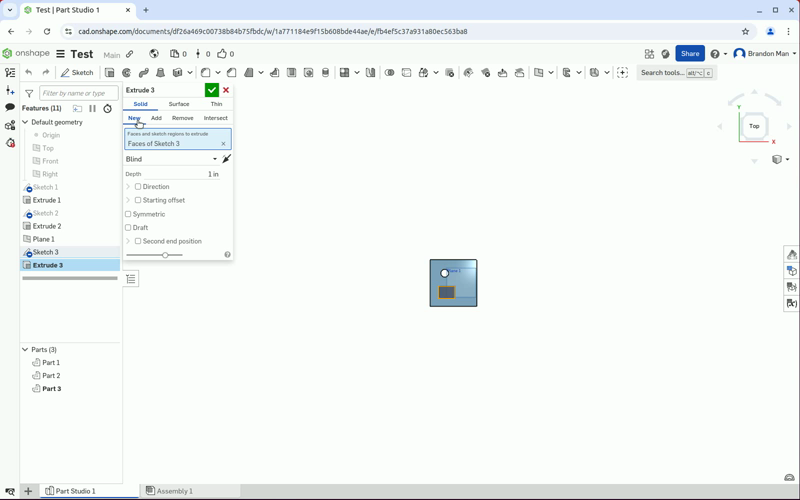
key(tab, 4)
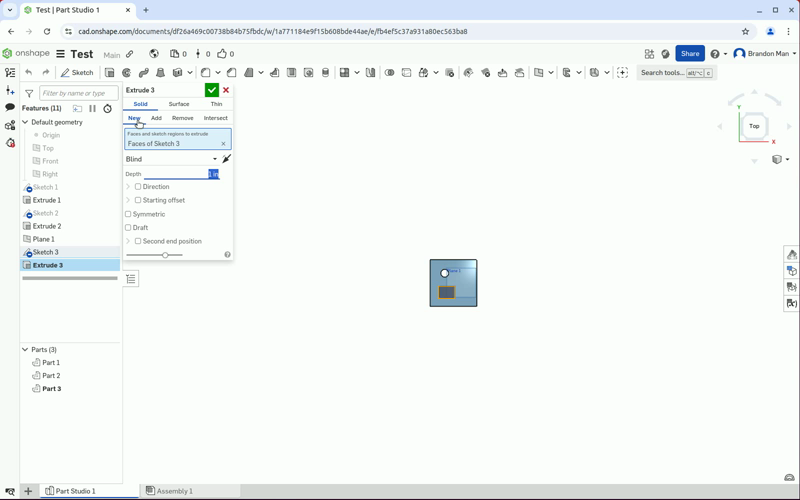
text(1.685)
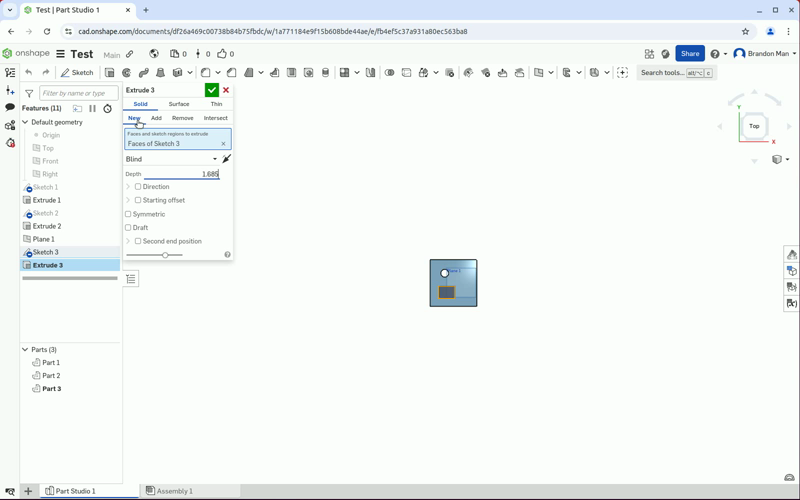
key(enter)
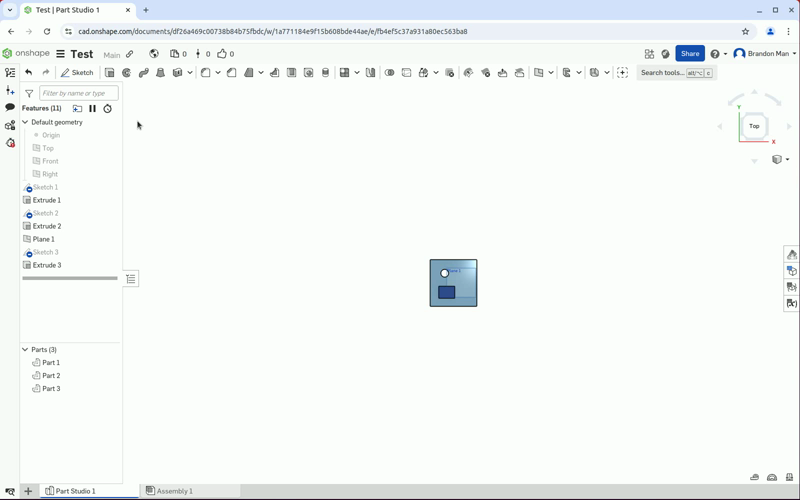
key(shift+h)
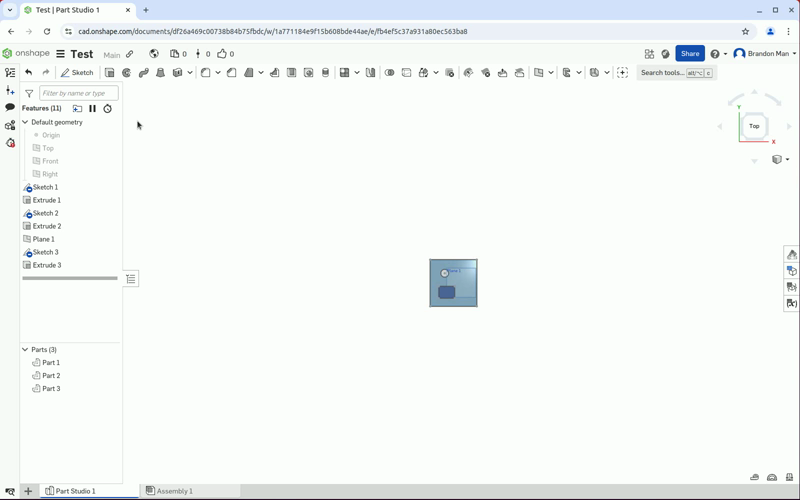
key(shift+h)
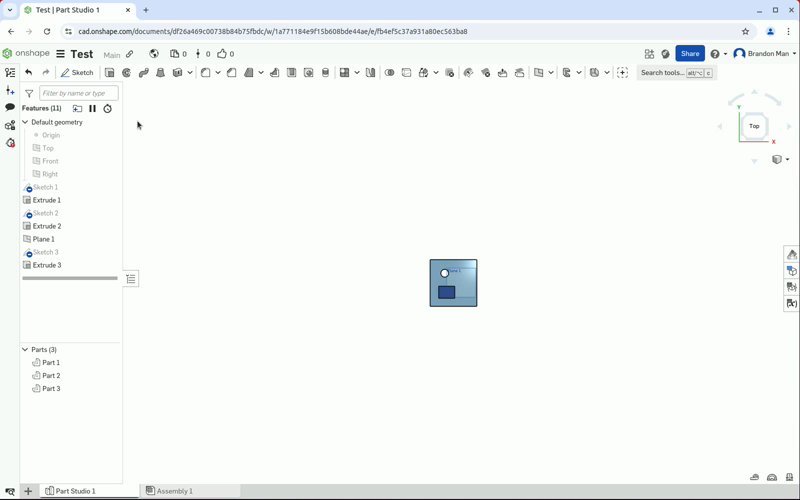
mouse_move(73, 189)
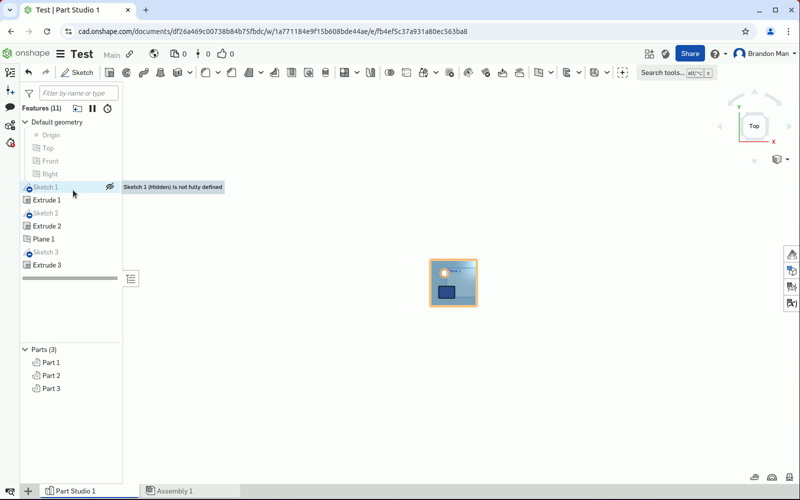
click(73, 189)
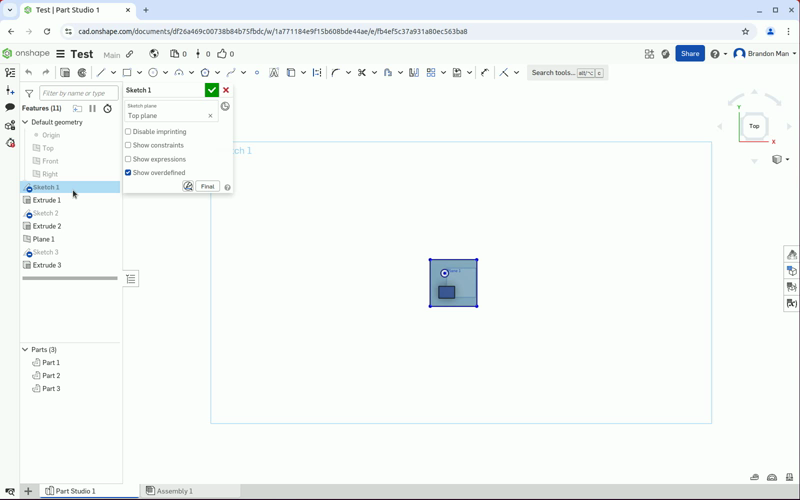
mouse_move(229, 92)
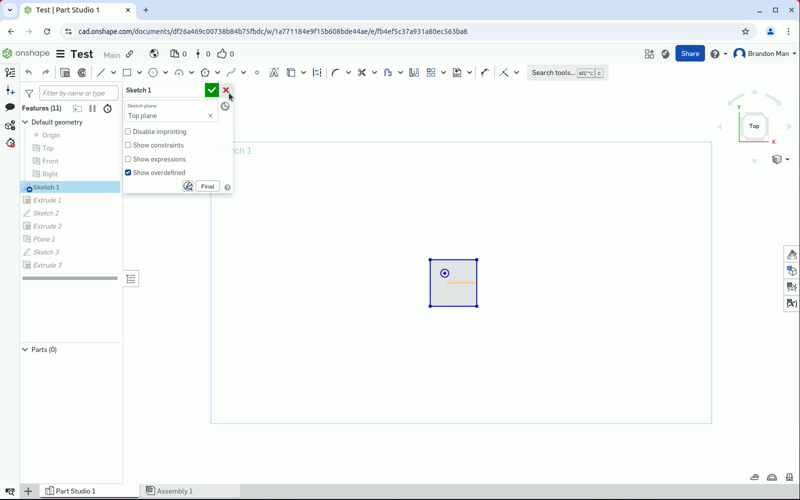
click(229, 92)
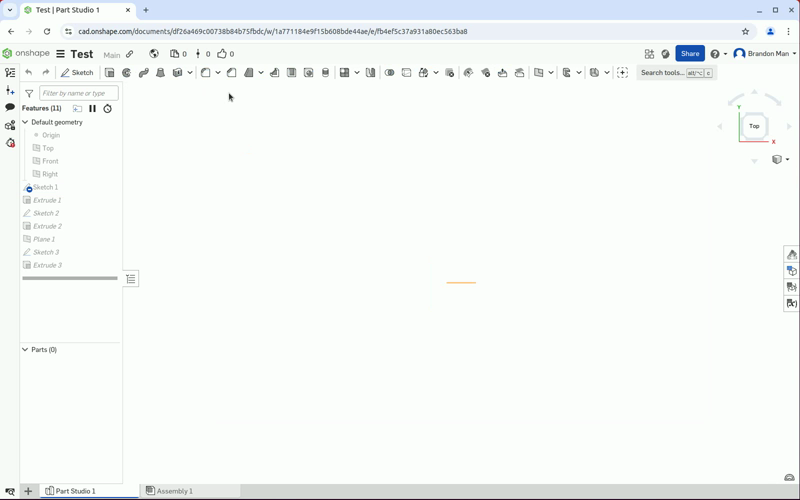
key(shift+s)
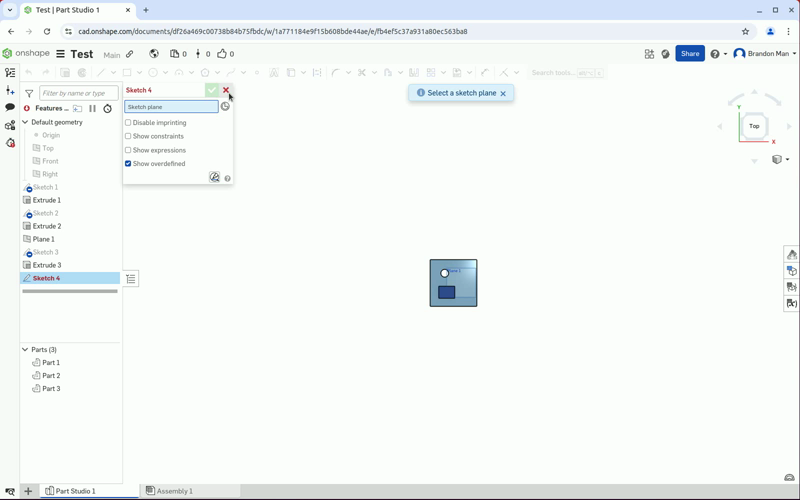
mouse_move(73, 241)
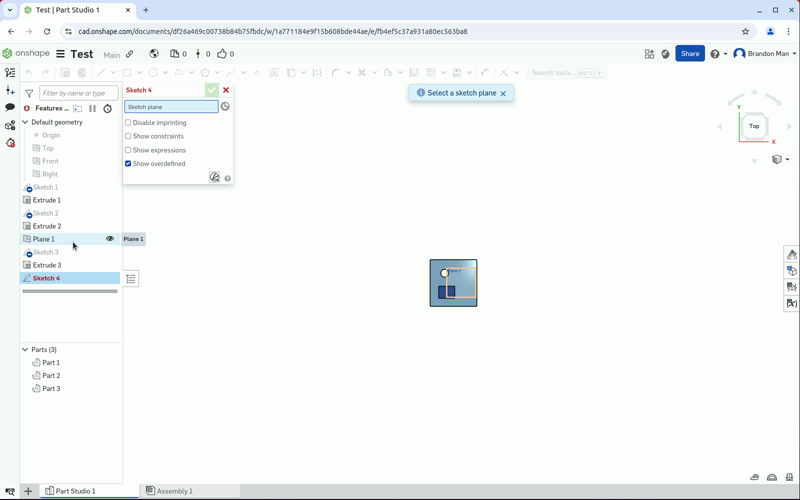
click(73, 241)
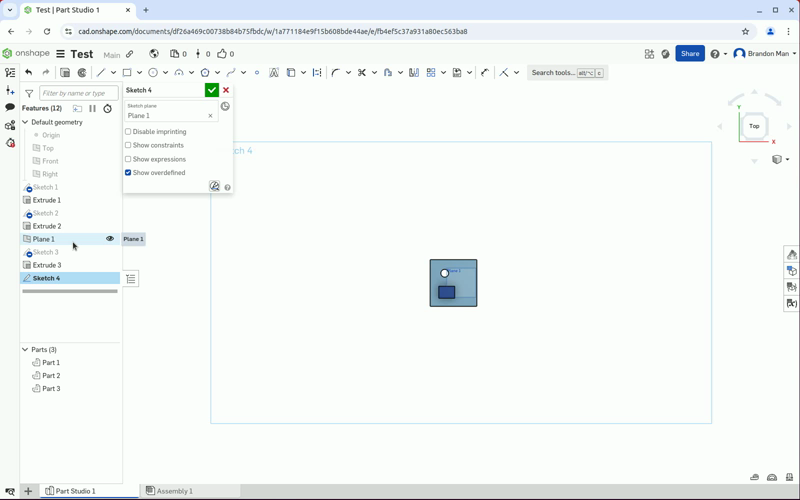
mouse_move(73, 352)
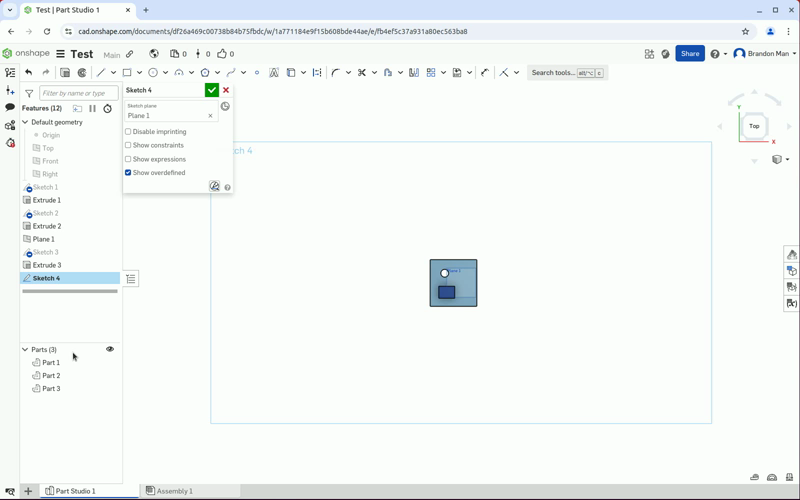
key(y)
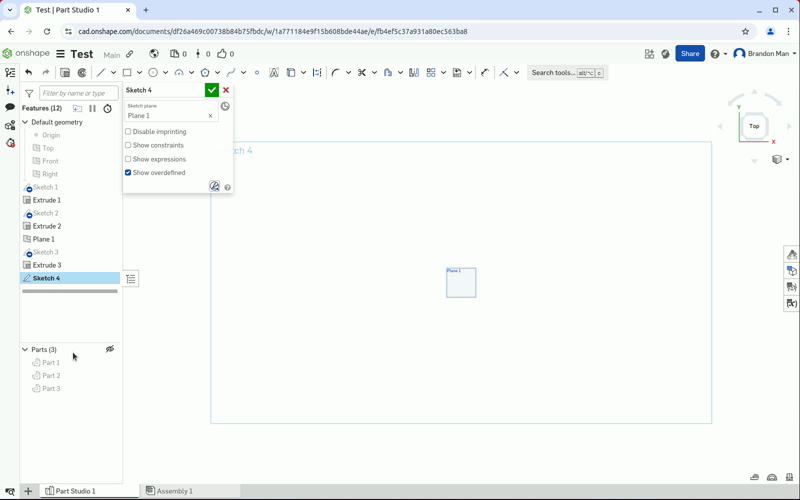
key(l)
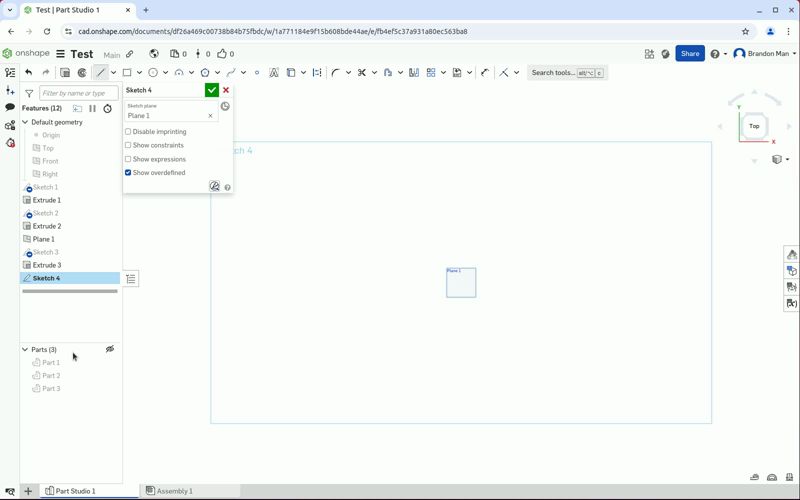
key_down(shift)
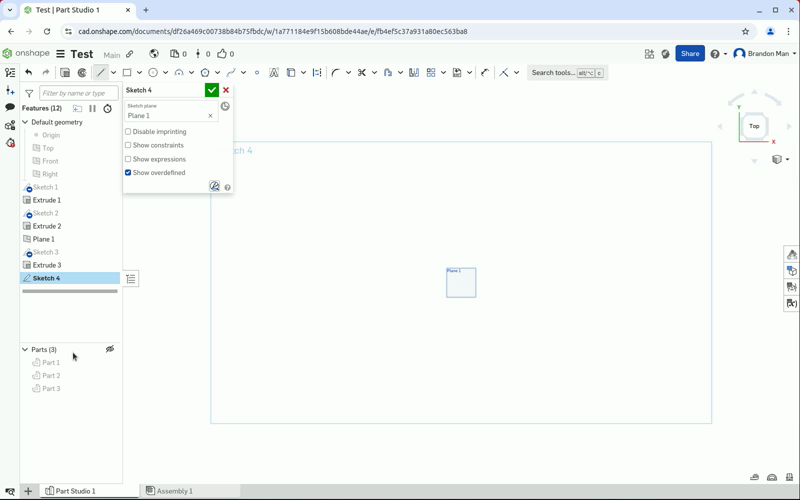
mouse_move(461, 298)
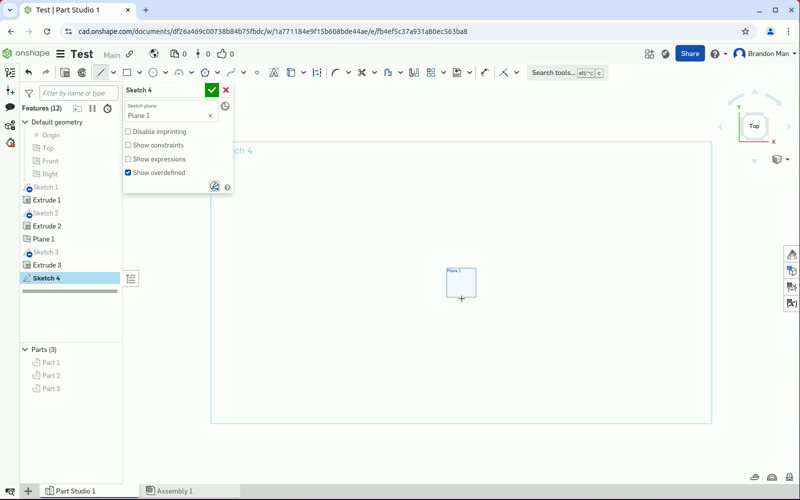
click(461, 298)
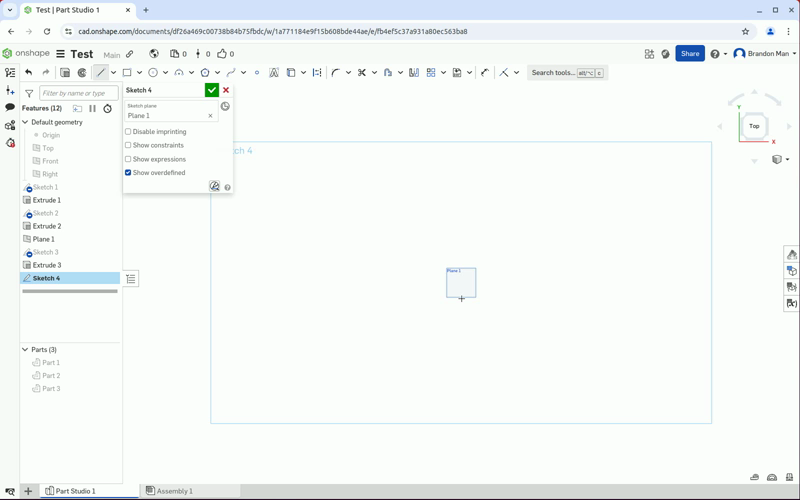
key_up(shift)
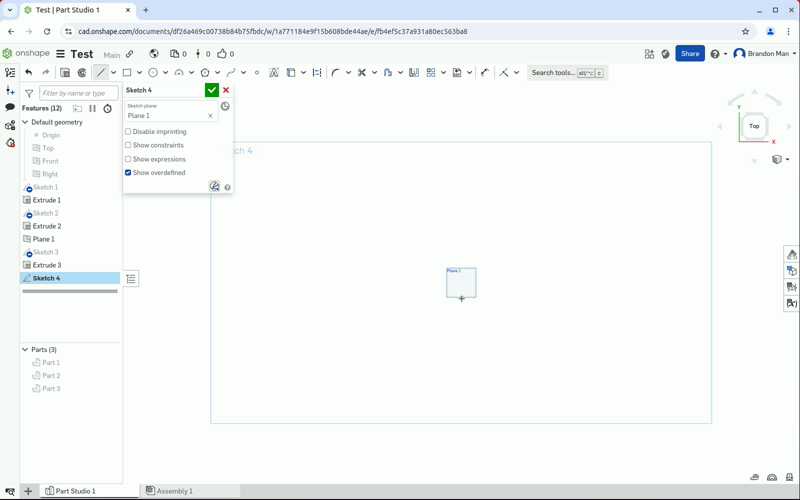
key_down(shift)
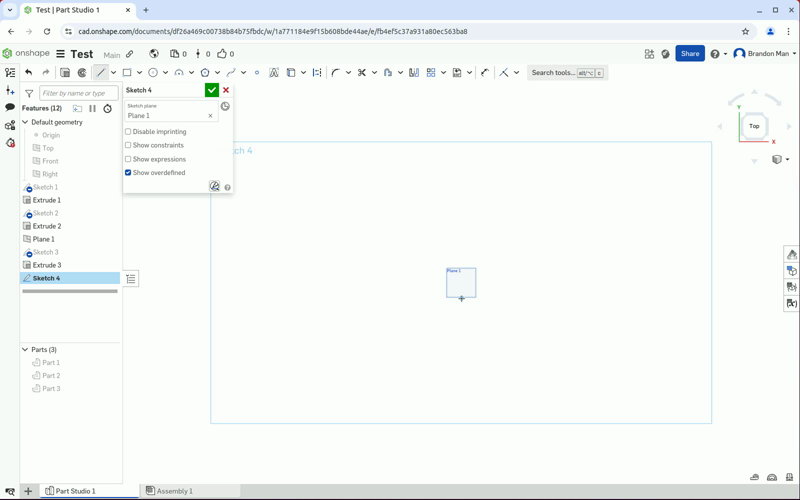
mouse_move(492, 298)
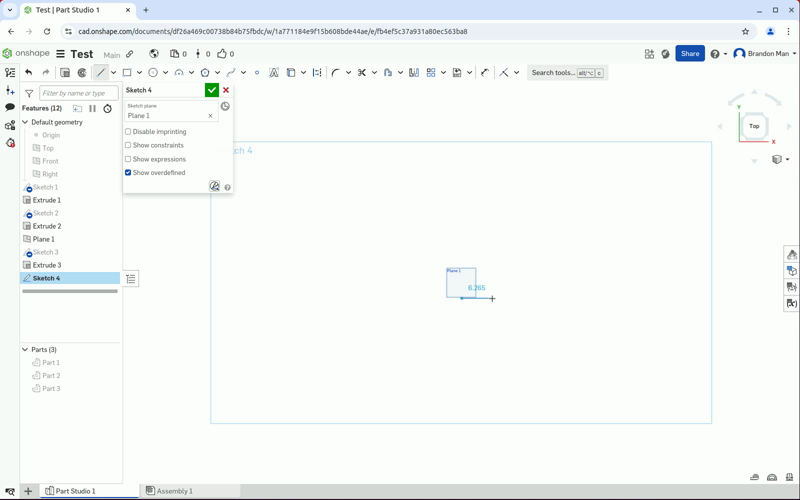
mouse_move(474, 298)
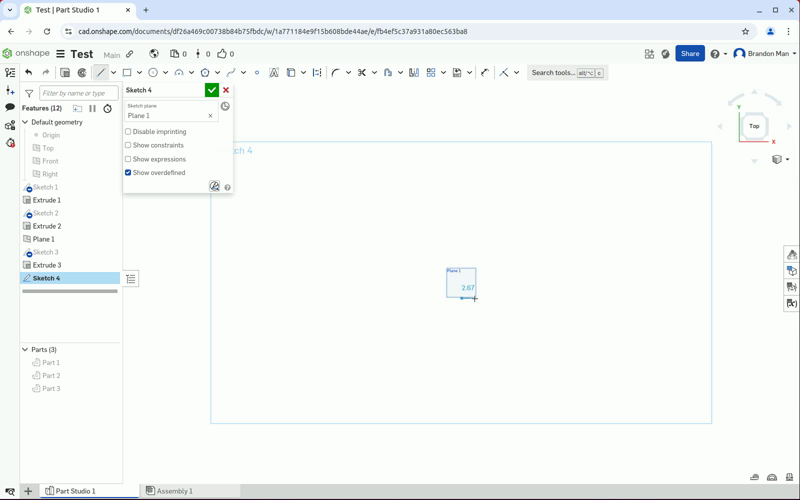
click(474, 298)
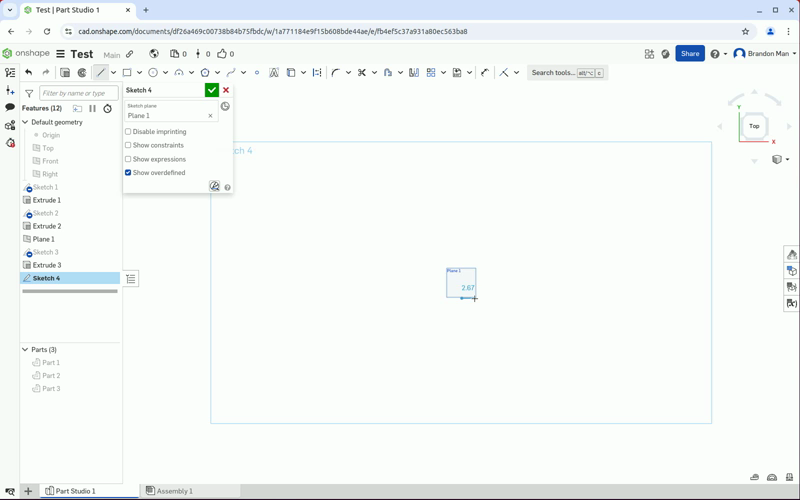
key_up(shift)
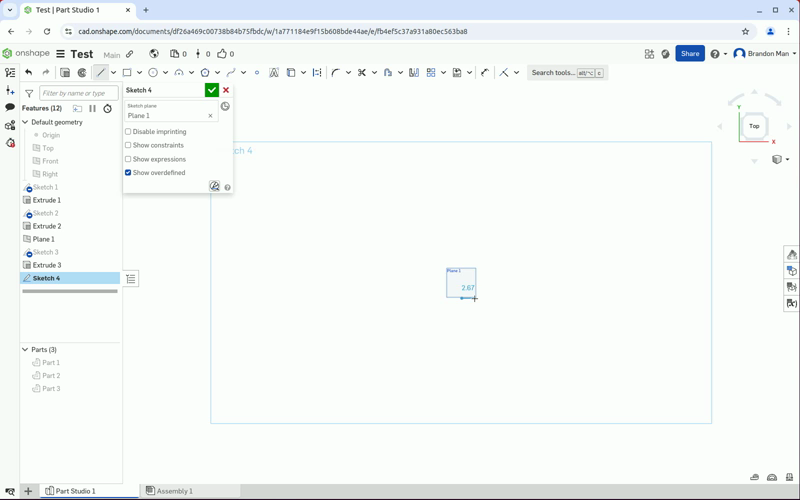
key_down(shift)
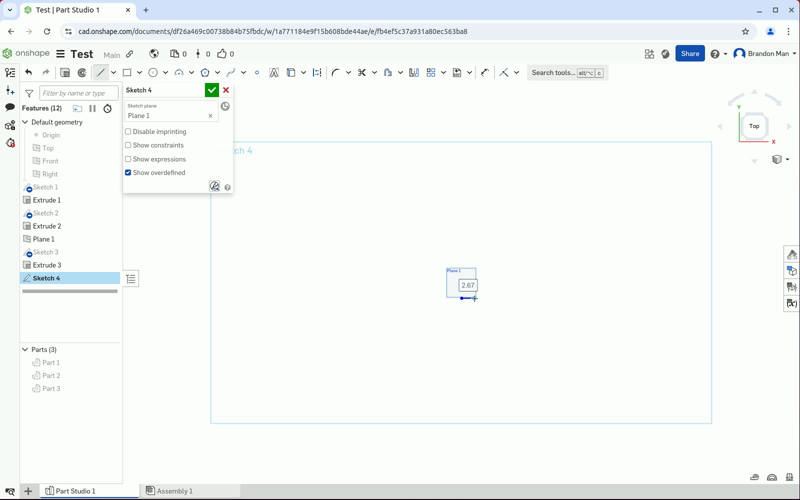
mouse_move(504, 298)
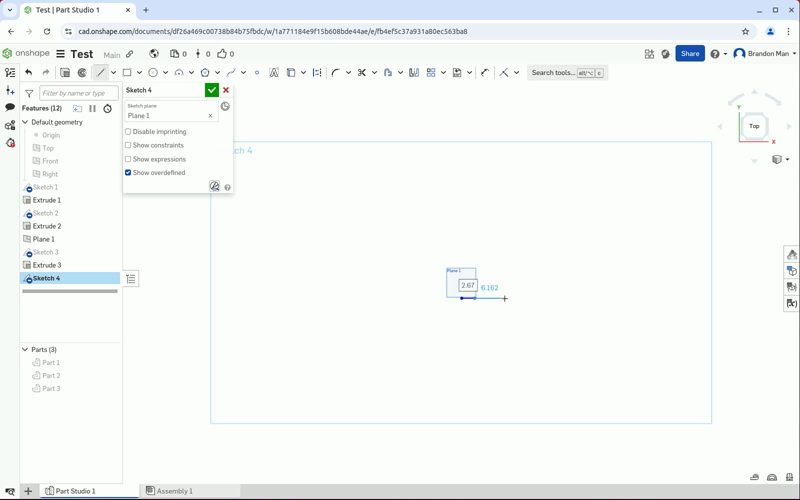
mouse_move(474, 285)
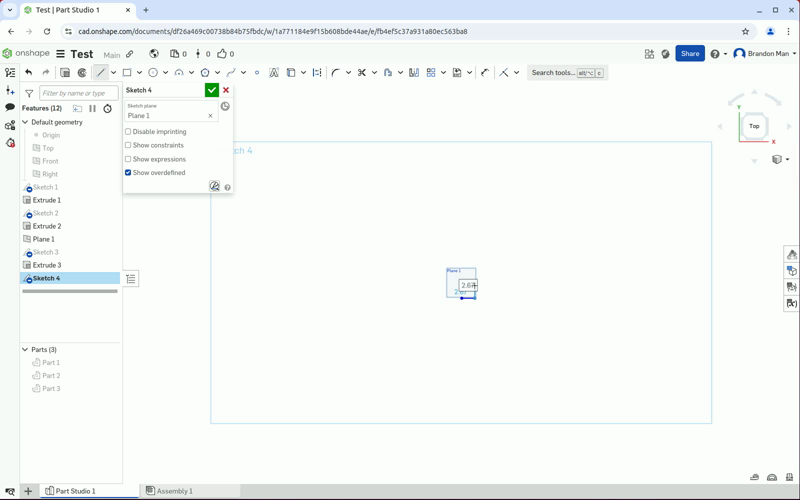
click(474, 285)
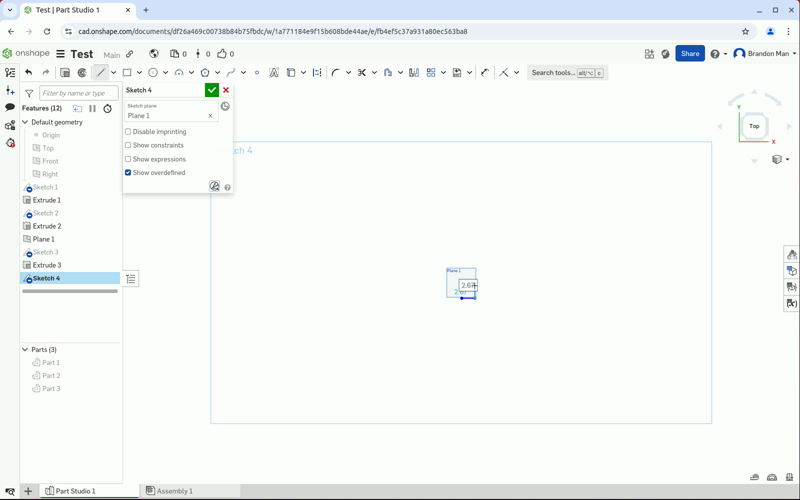
key_up(shift)
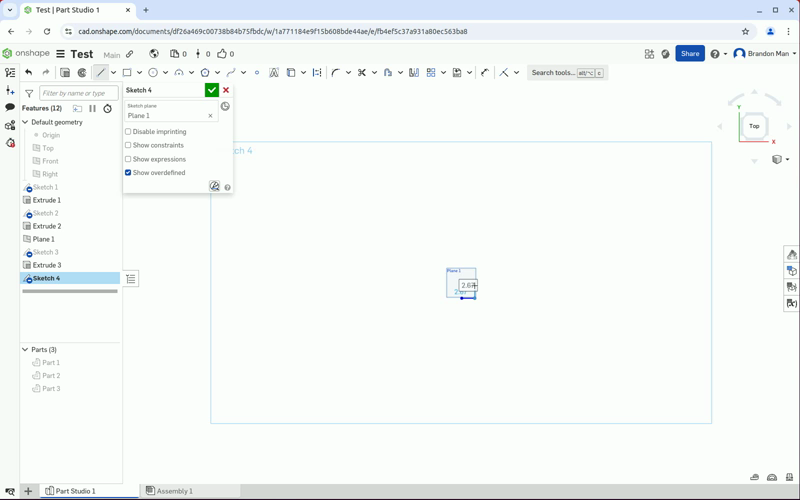
key_down(shift)
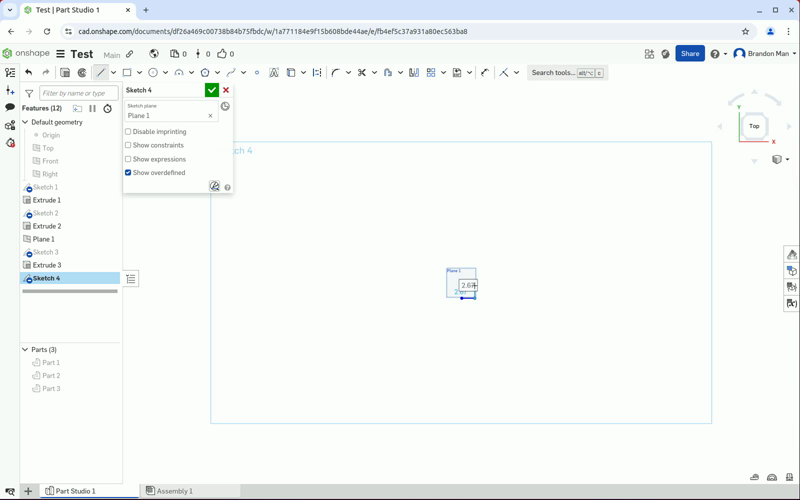
mouse_move(504, 285)
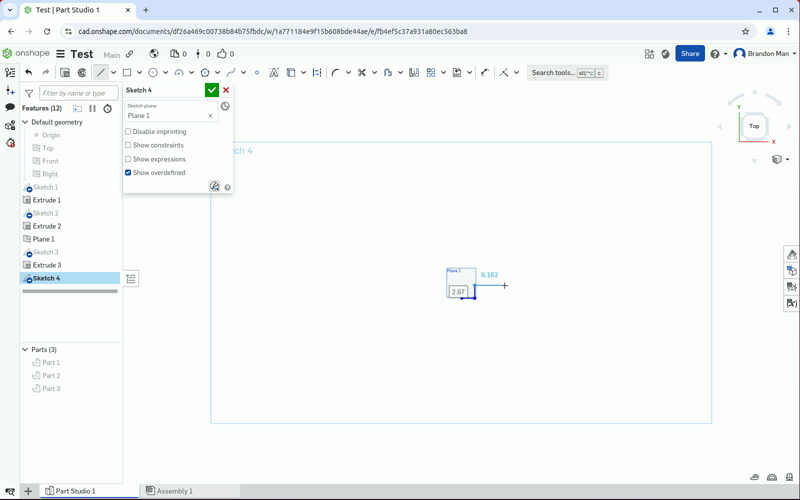
mouse_move(461, 285)
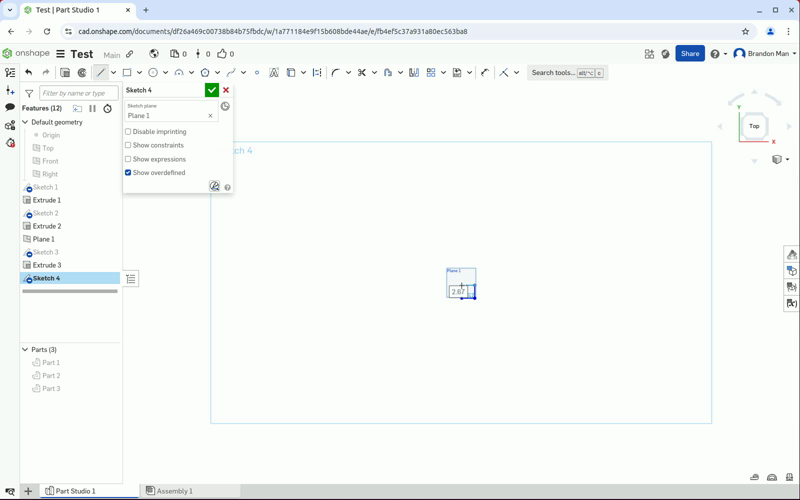
click(461, 285)
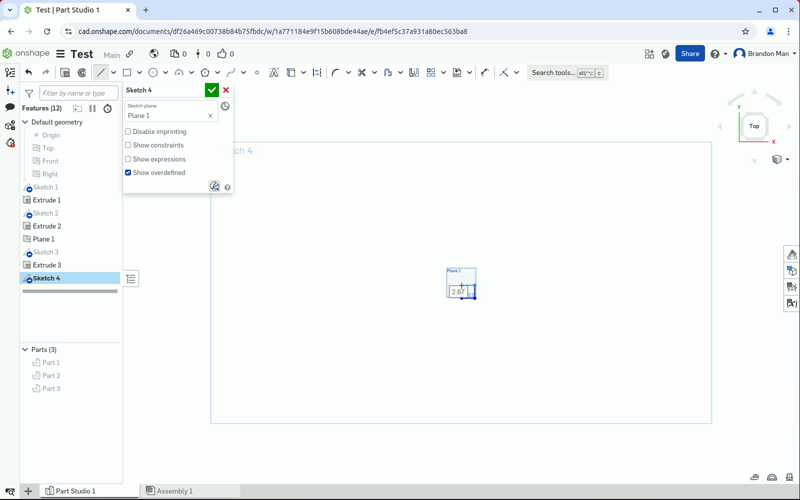
key_up(shift)
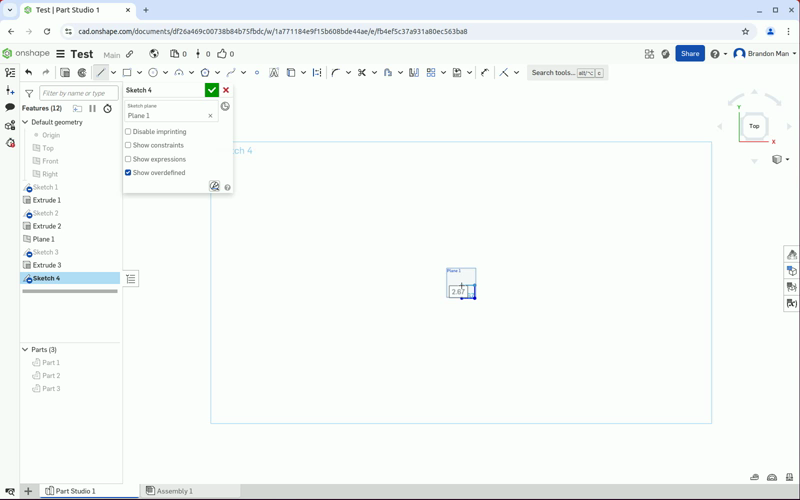
mouse_move(492, 285)
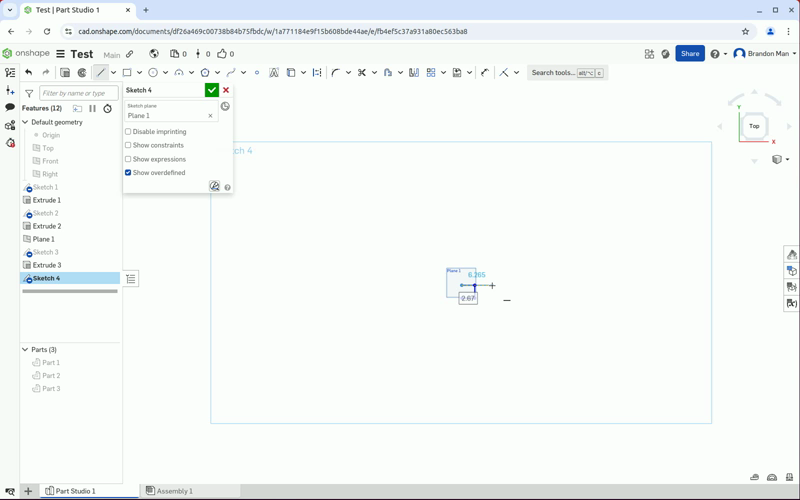
key_down(shift)
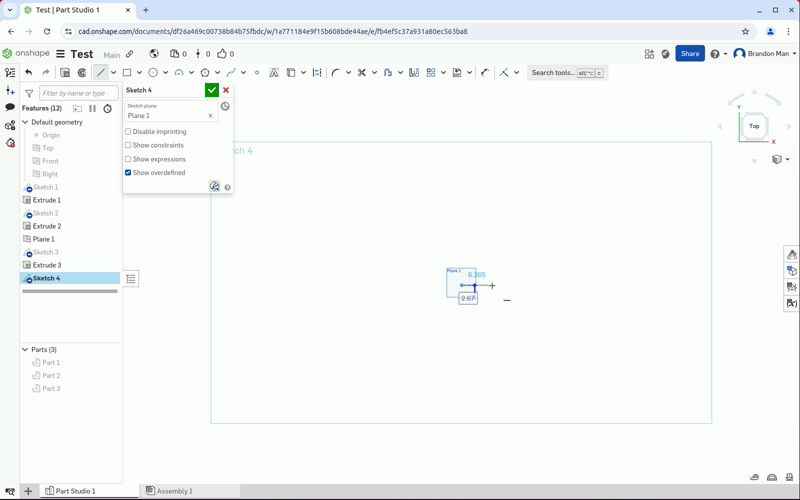
mouse_move(461, 298)
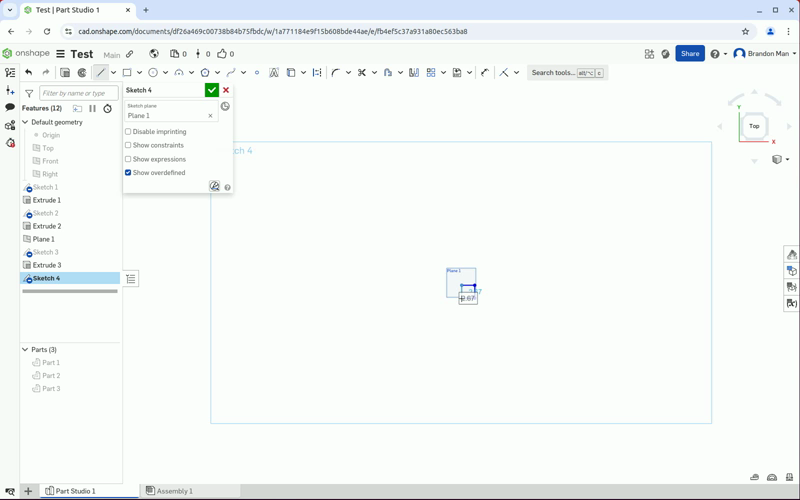
key_up(shift)
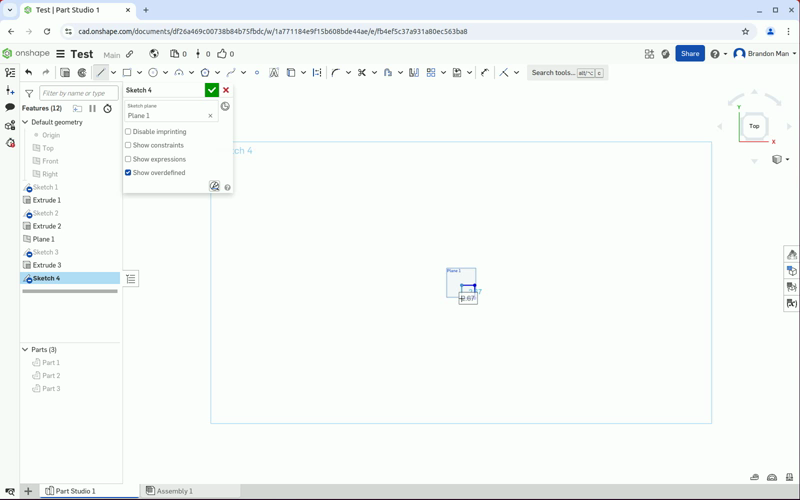
click(461, 298)
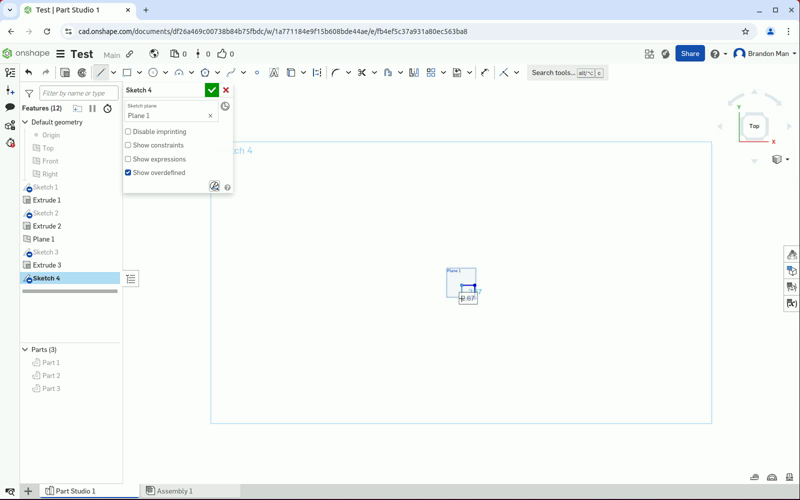
key(esc)
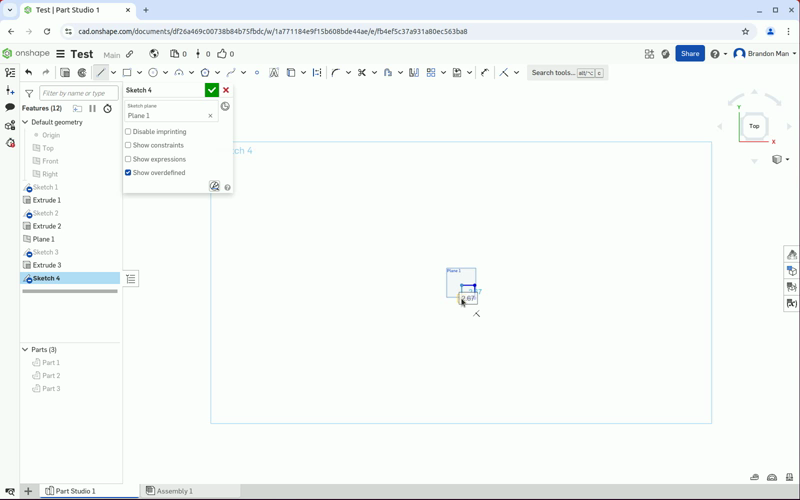
mouse_move(474, 289)
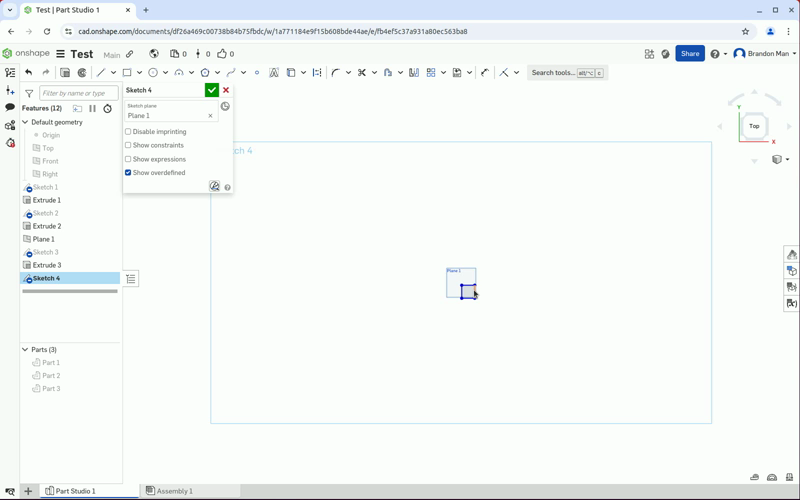
scroll(6)
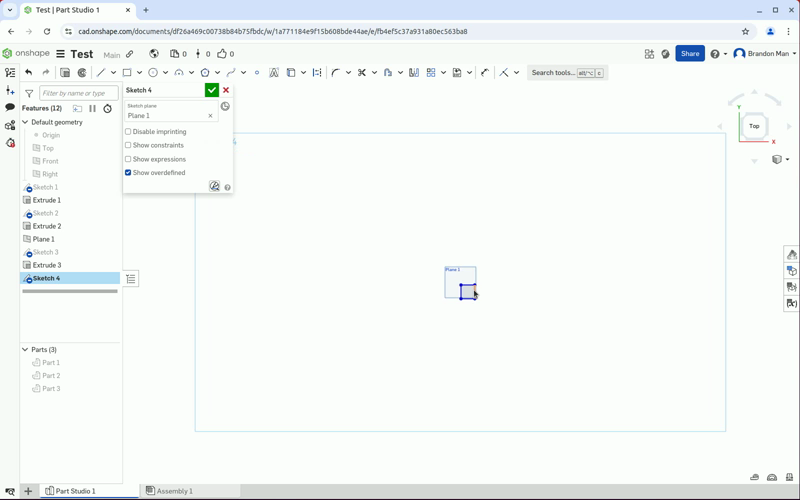
scroll(6)
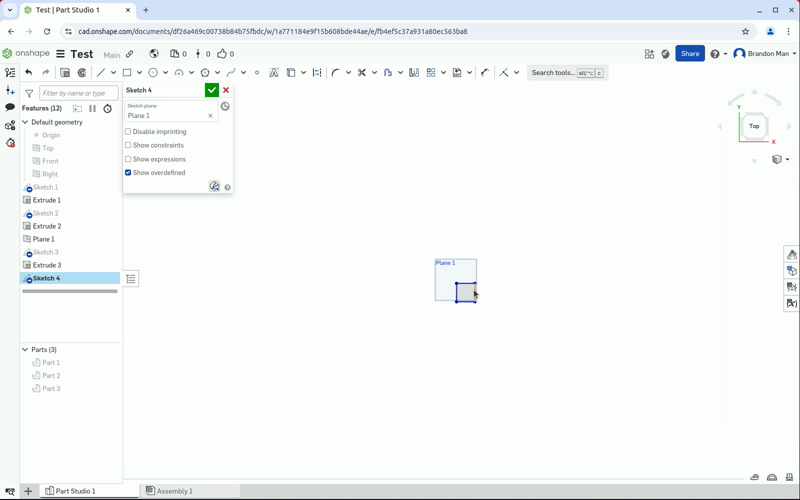
scroll(6)
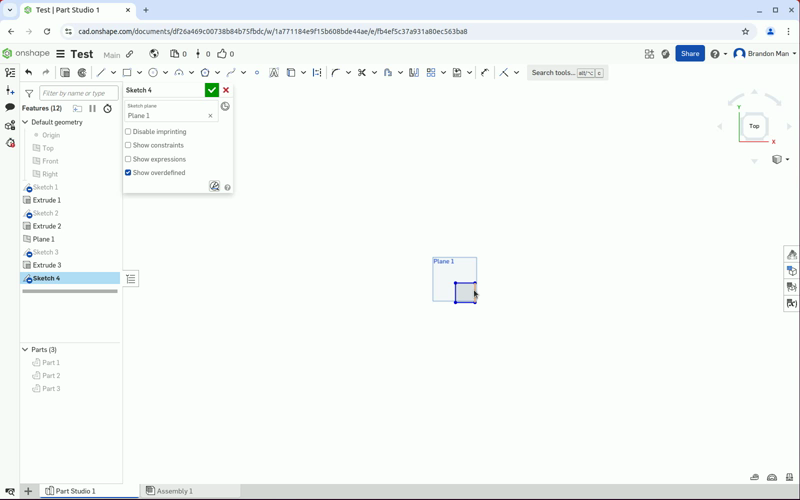
scroll(6)
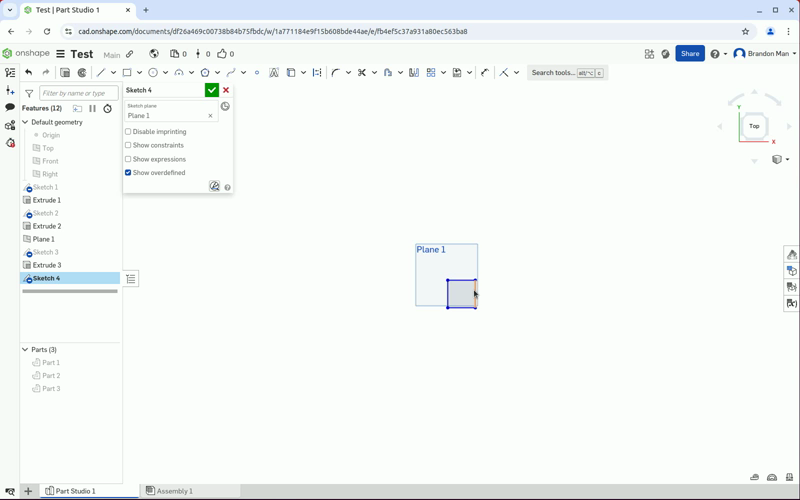
scroll(6)
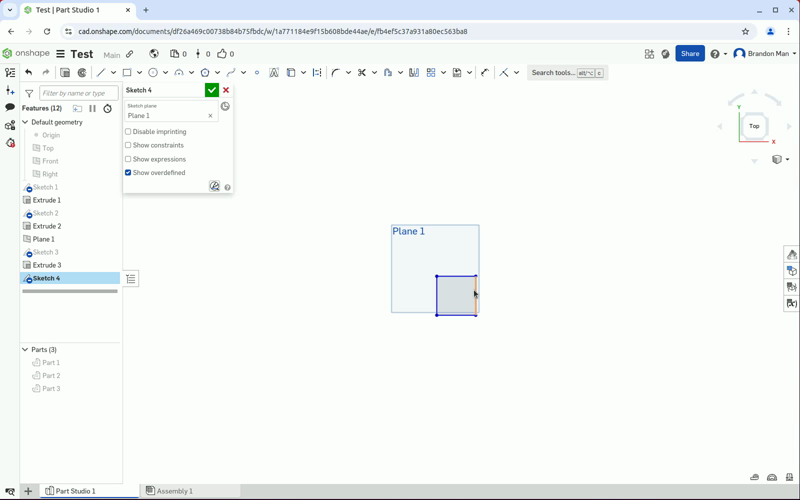
scroll(6)
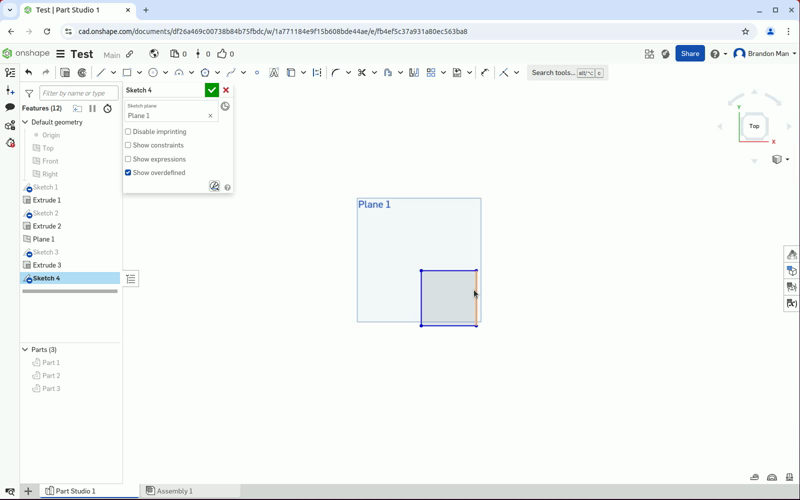
scroll(6)
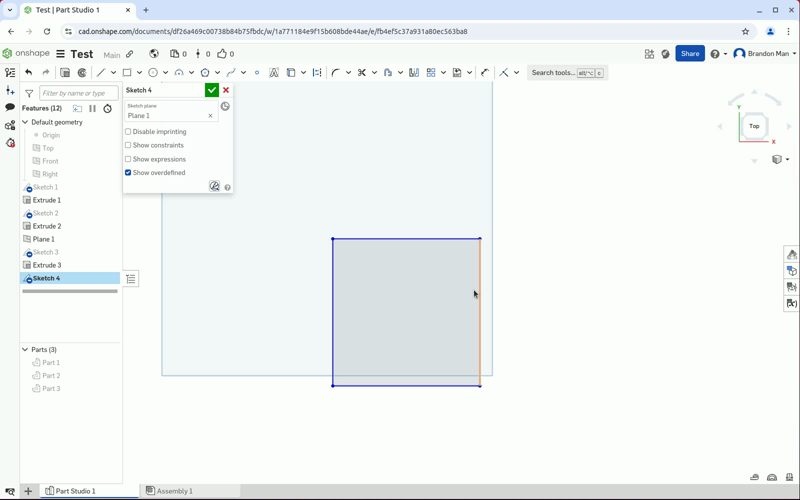
click(474, 289)
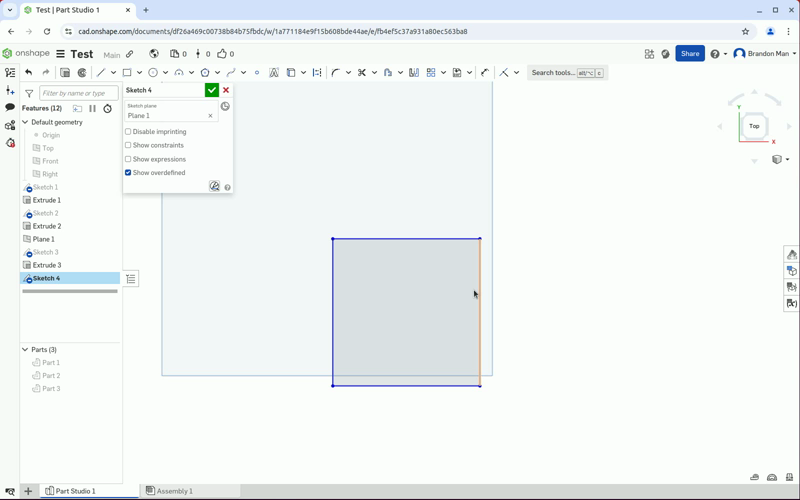
scroll(-6)
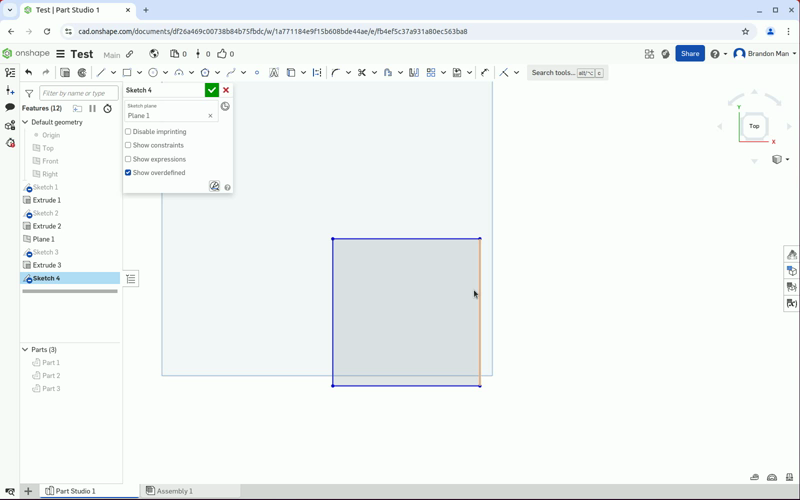
scroll(-6)
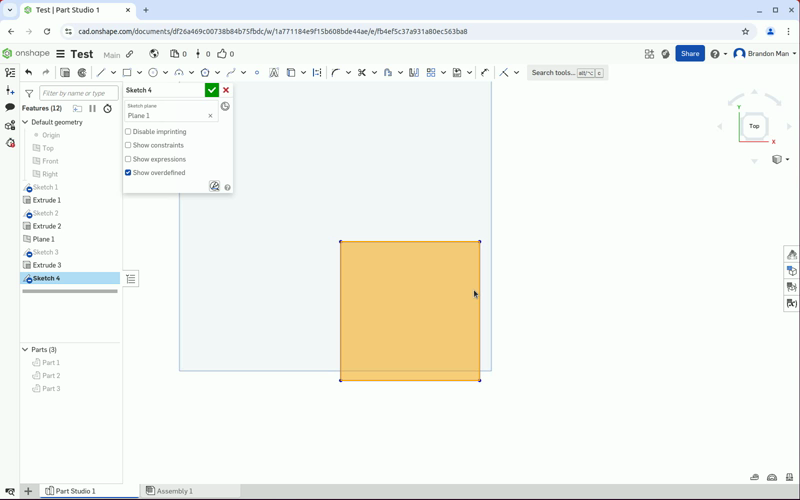
scroll(-6)
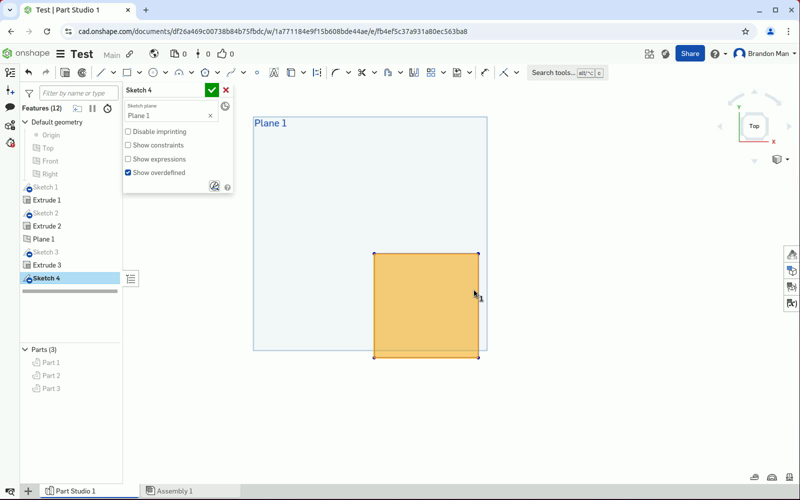
scroll(-6)
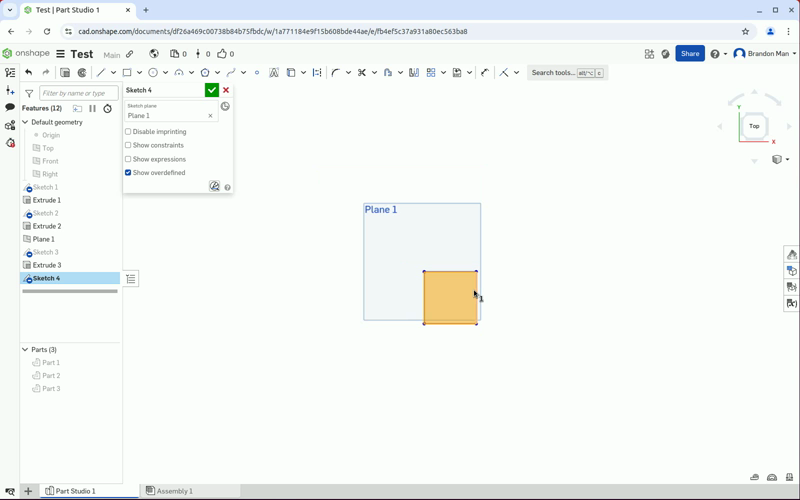
scroll(-6)
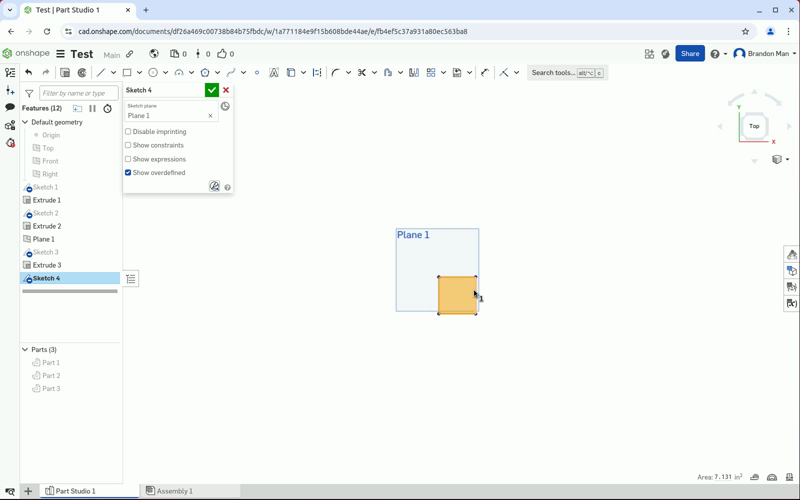
scroll(-6)
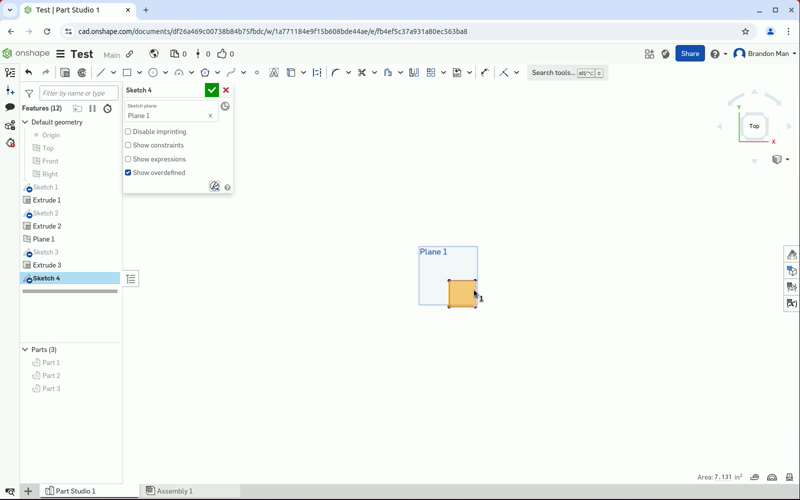
scroll(-6)
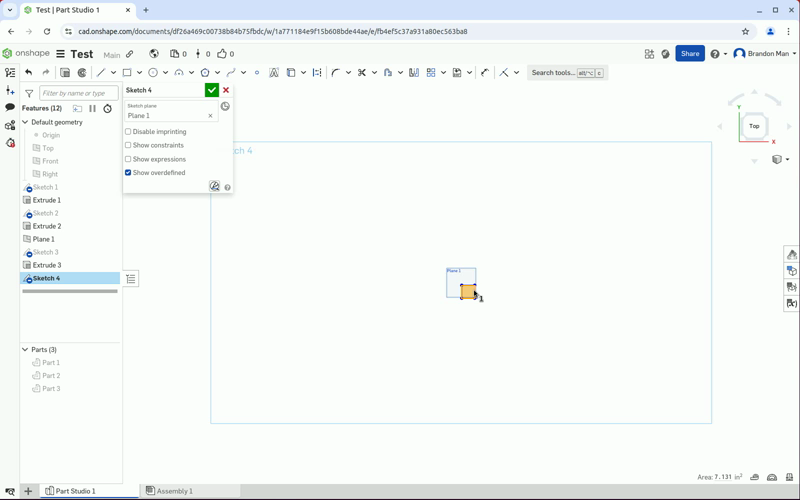
mouse_move(73, 352)
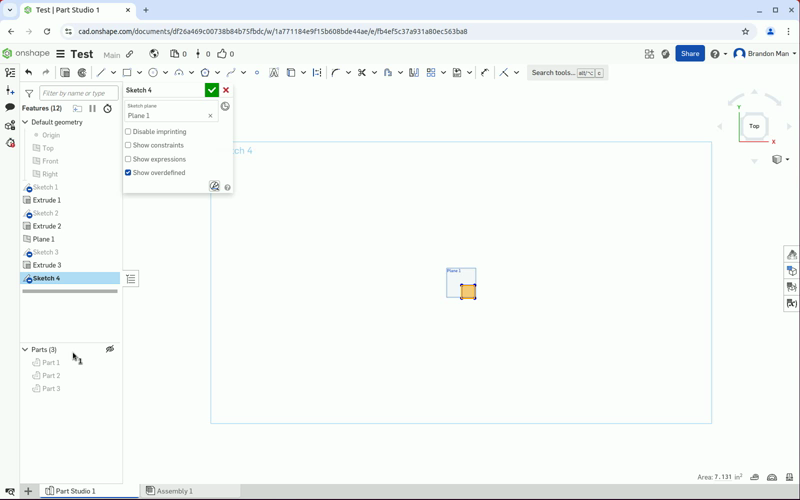
key(shift+y)
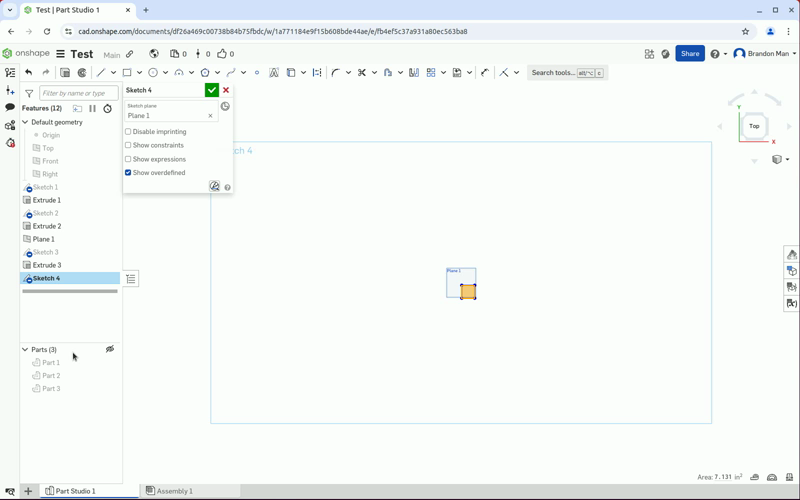
key(shift+e)
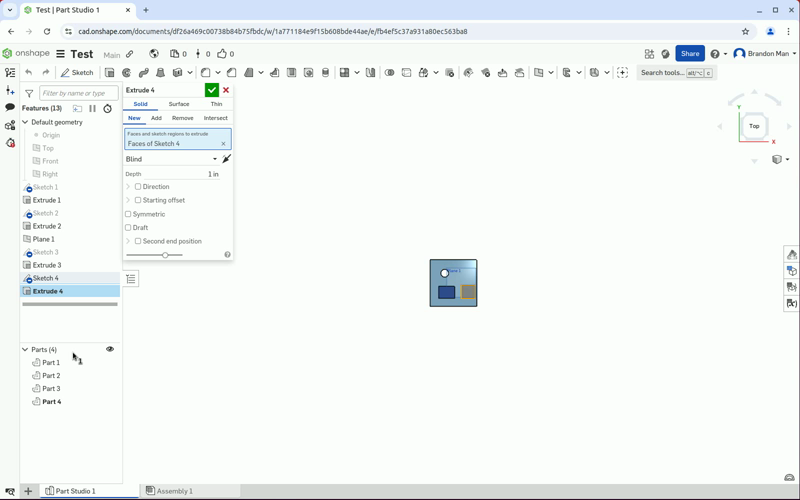
mouse_move(143, 106)
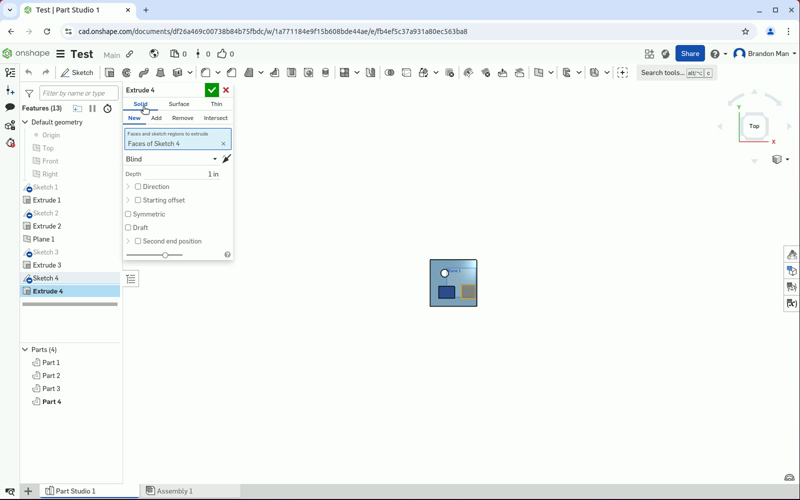
click(143, 106)
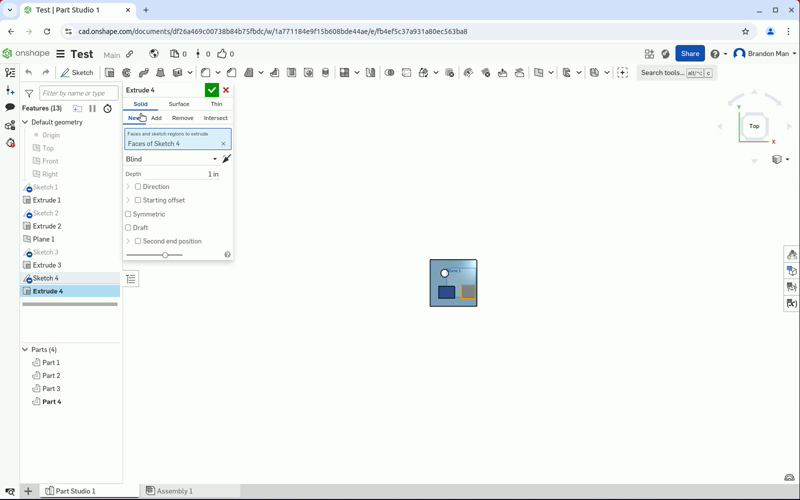
mouse_move(137, 120)
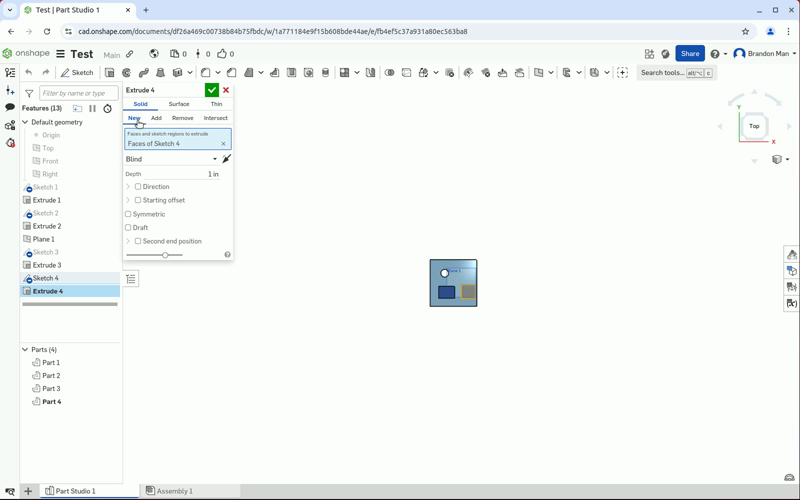
click(137, 120)
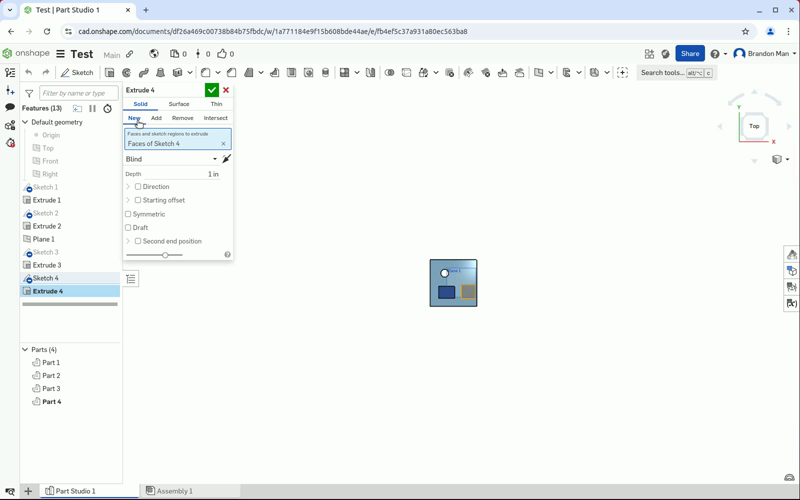
key(tab, 4)
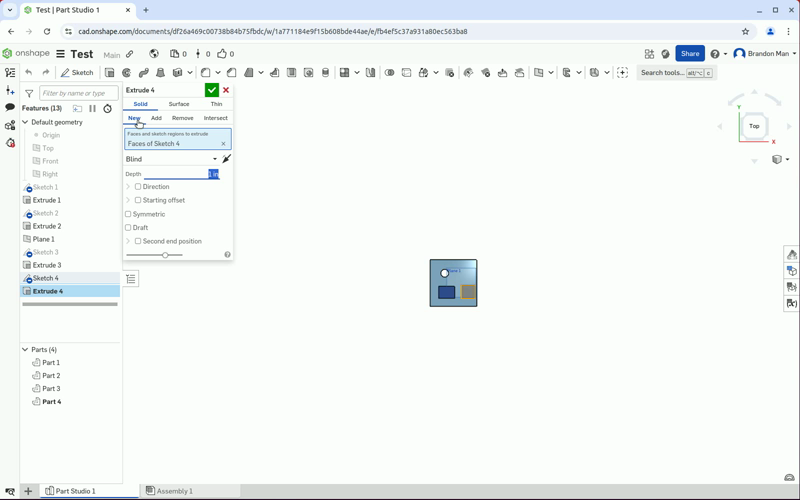
text(1.204)
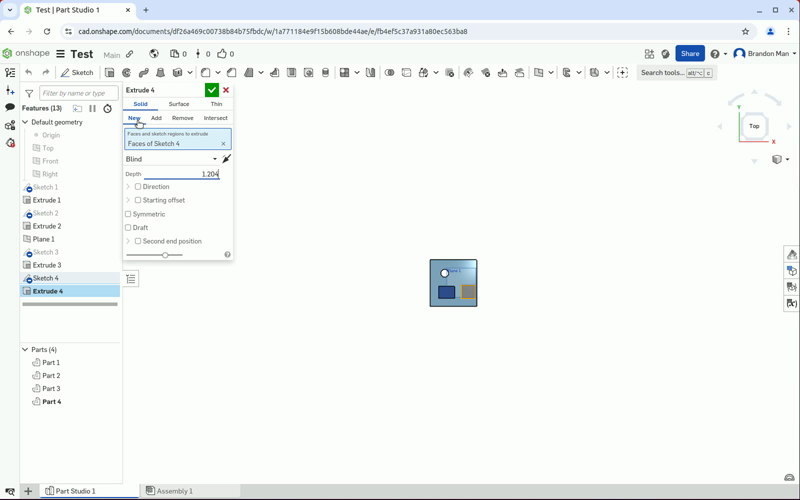
key(enter)
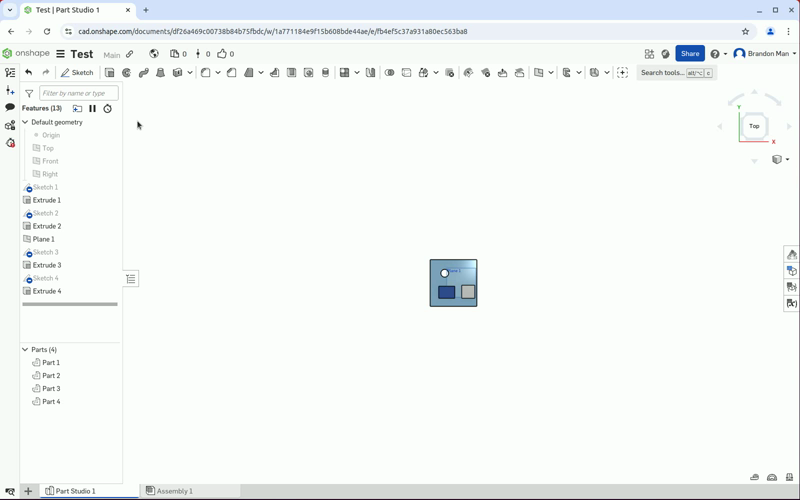
key(shift+h)
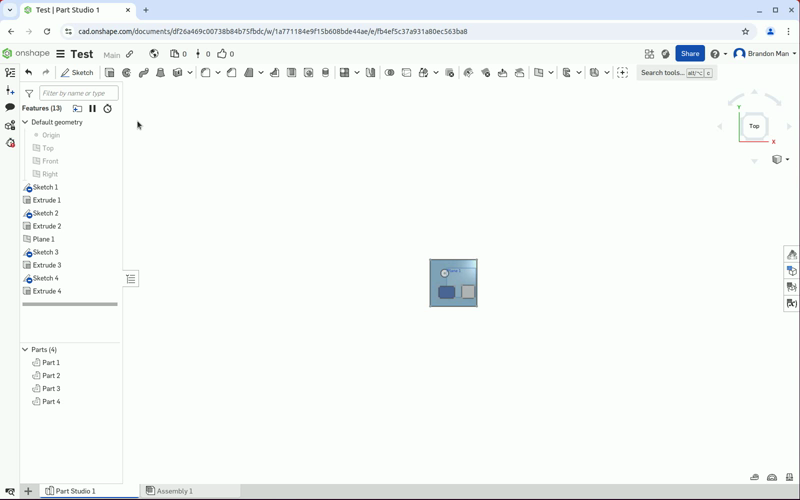
key(shift+h)
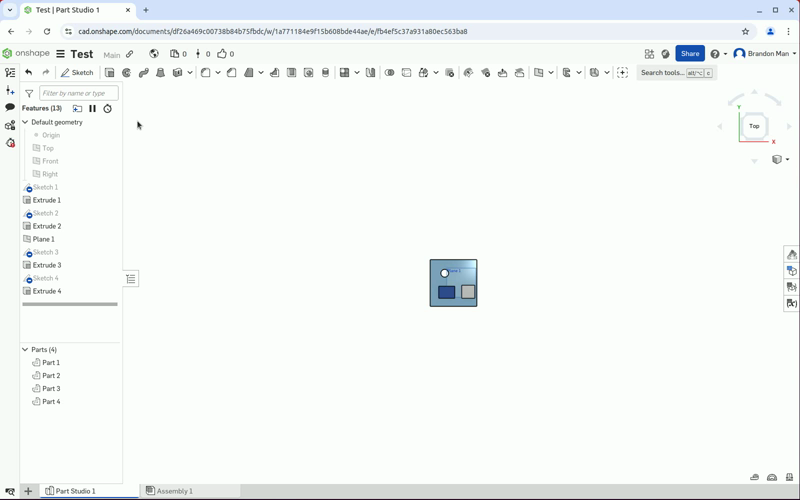
mouse_move(73, 189)
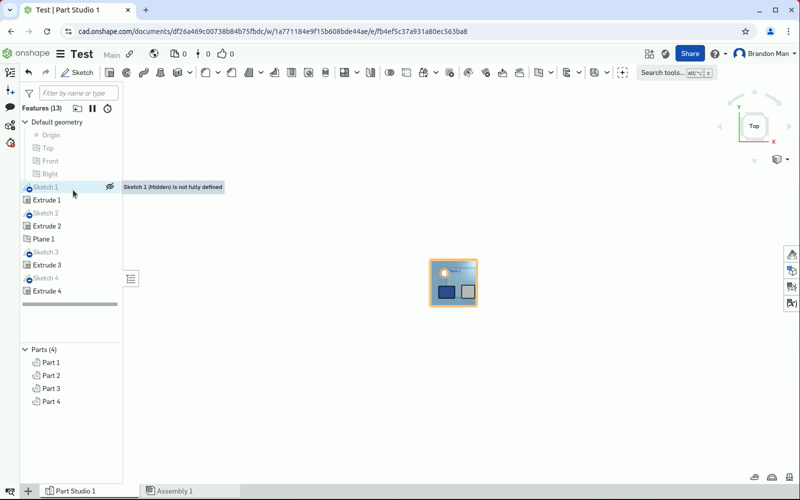
click(73, 189)
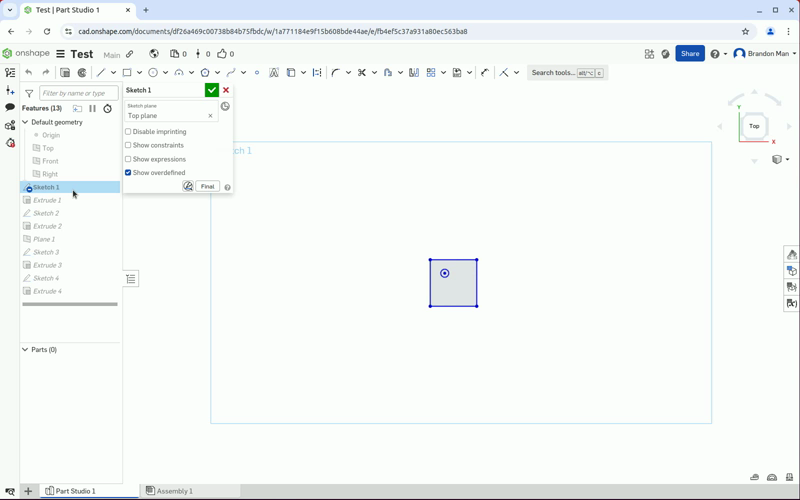
mouse_move(229, 92)
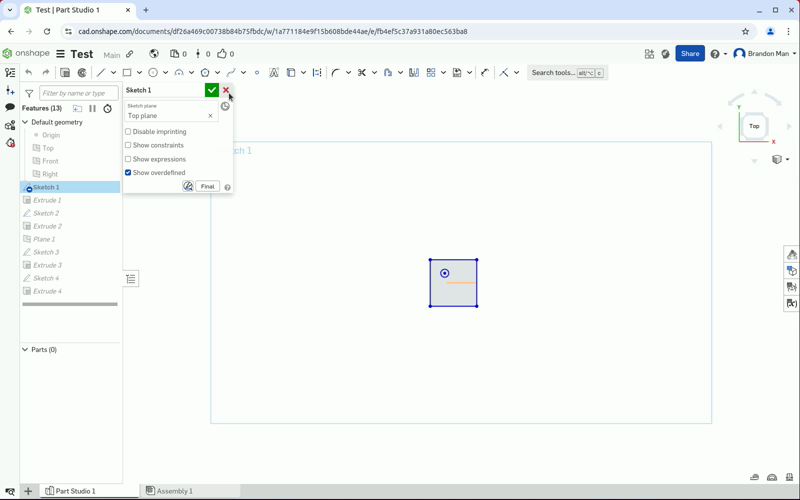
click(229, 92)
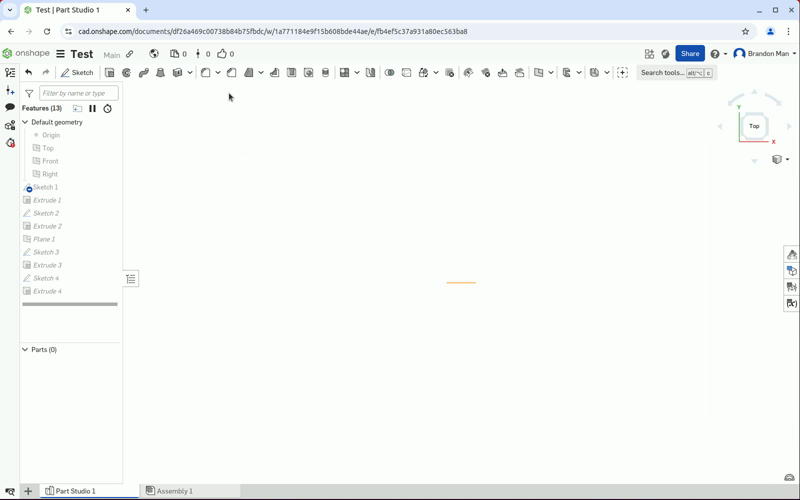
key(shift+s)
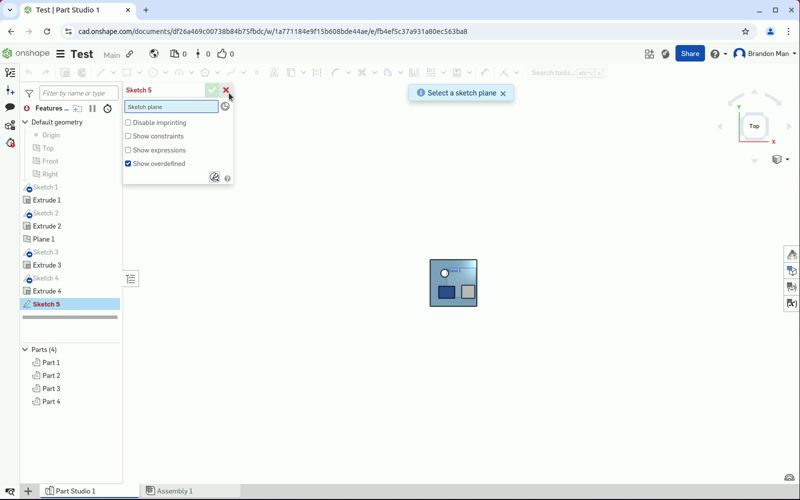
mouse_move(73, 241)
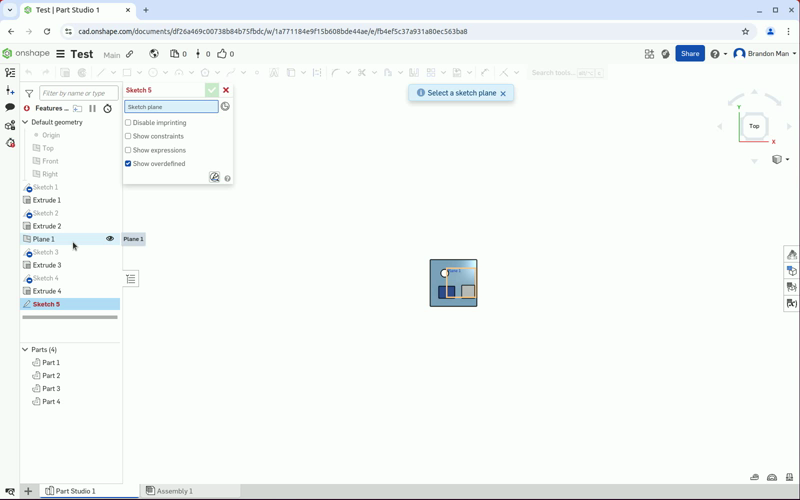
click(73, 241)
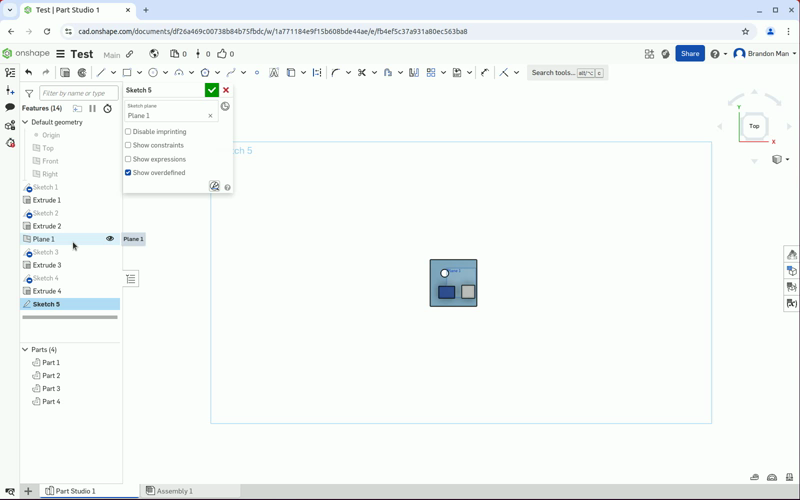
mouse_move(73, 352)
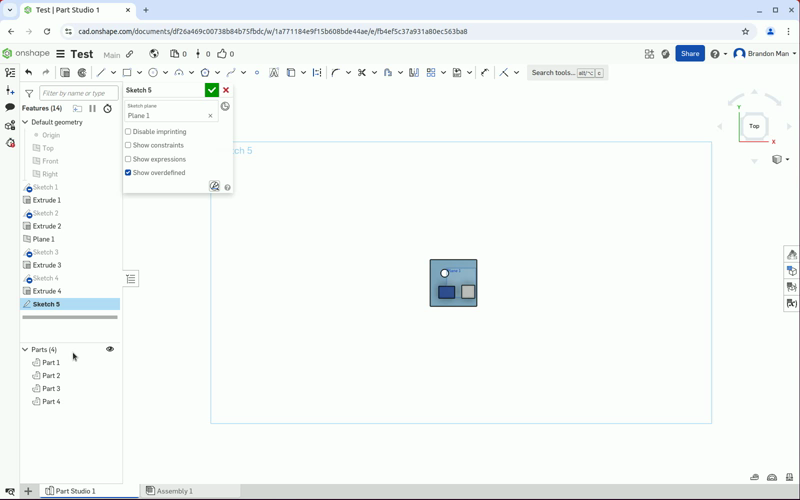
key(y)
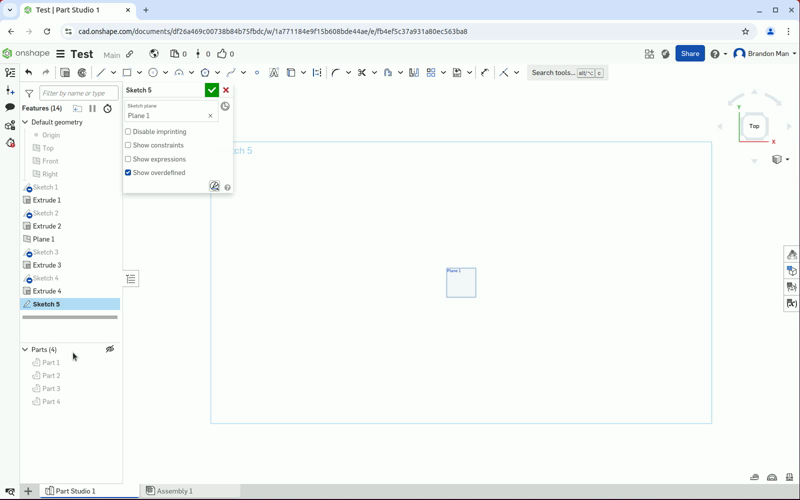
key(c)
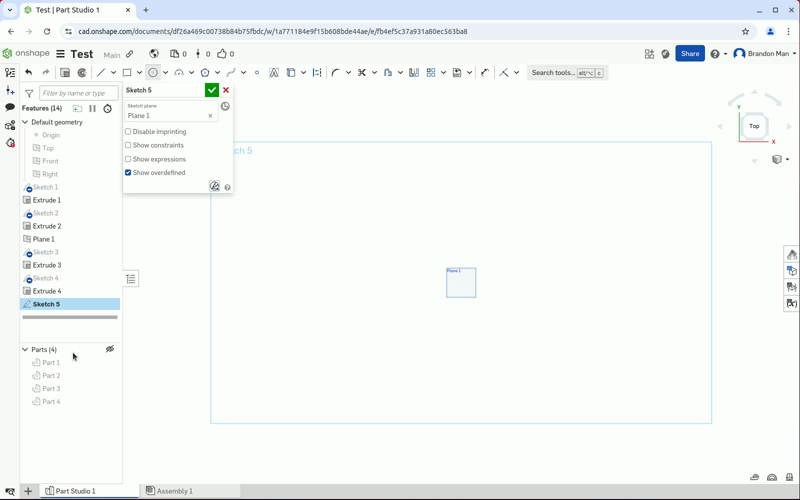
key_down(shift)
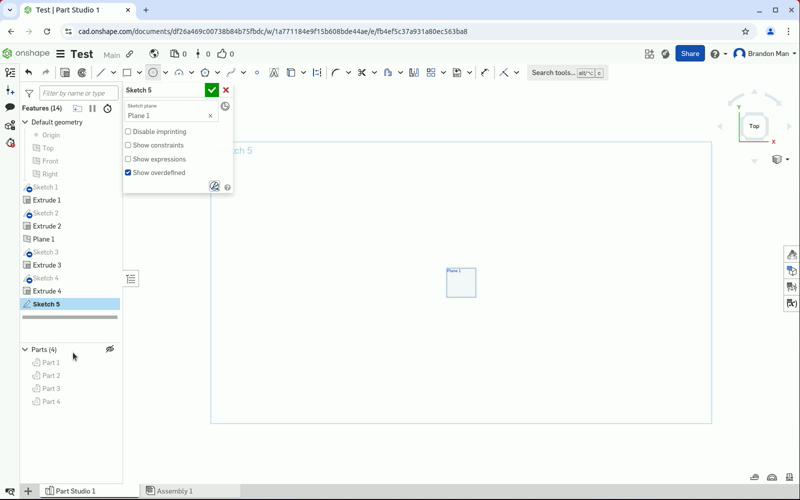
mouse_move(466, 272)
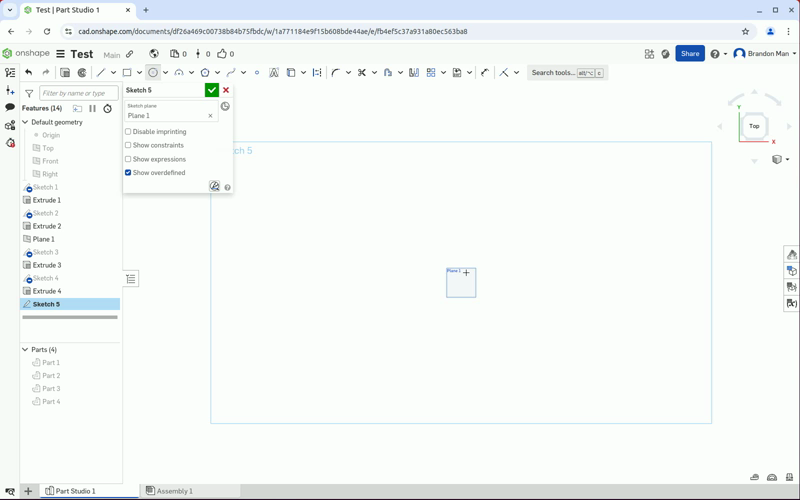
click(466, 272)
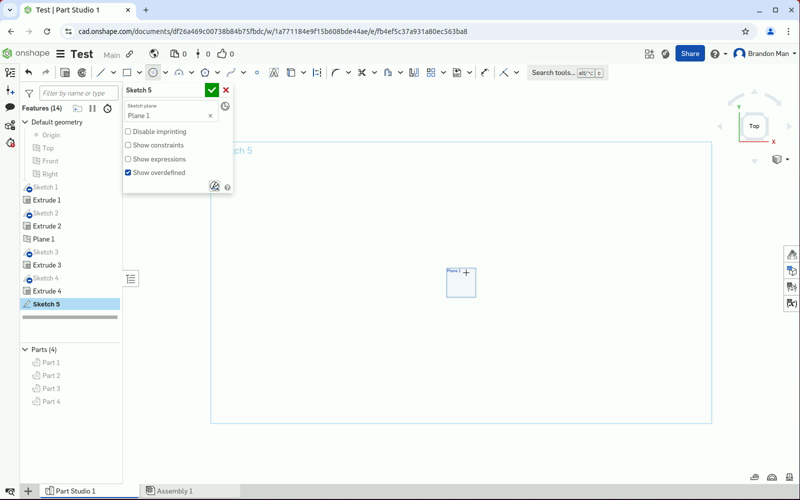
key_up(shift)
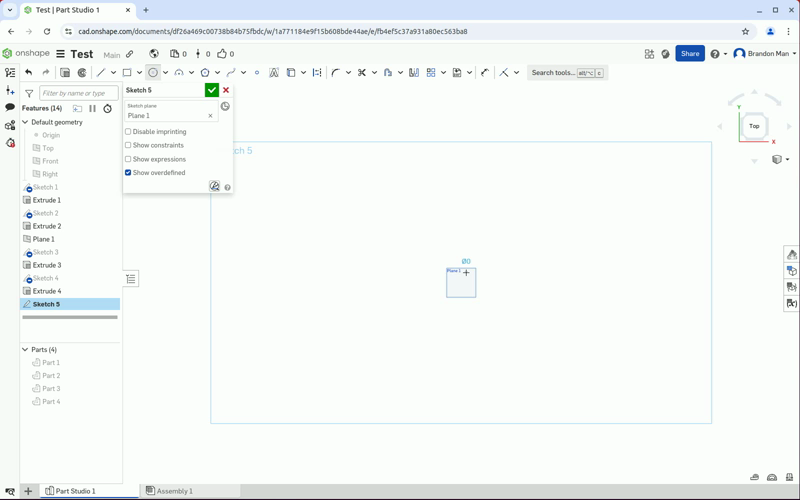
mouse_move(476, 272)
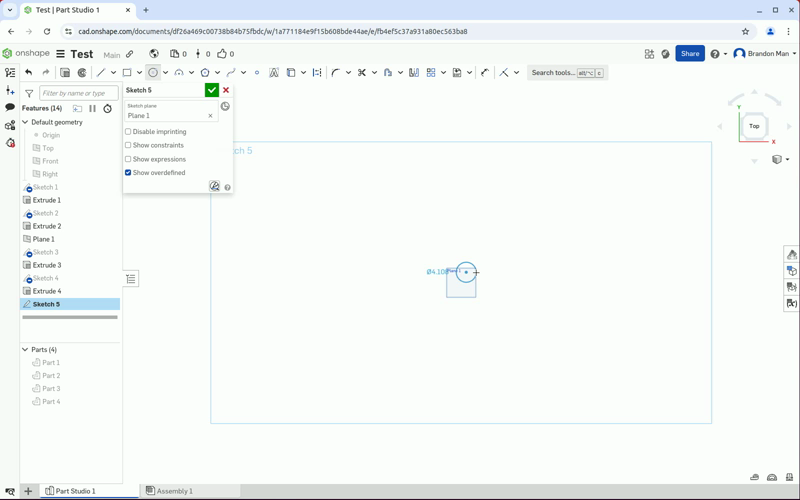
click(476, 272)
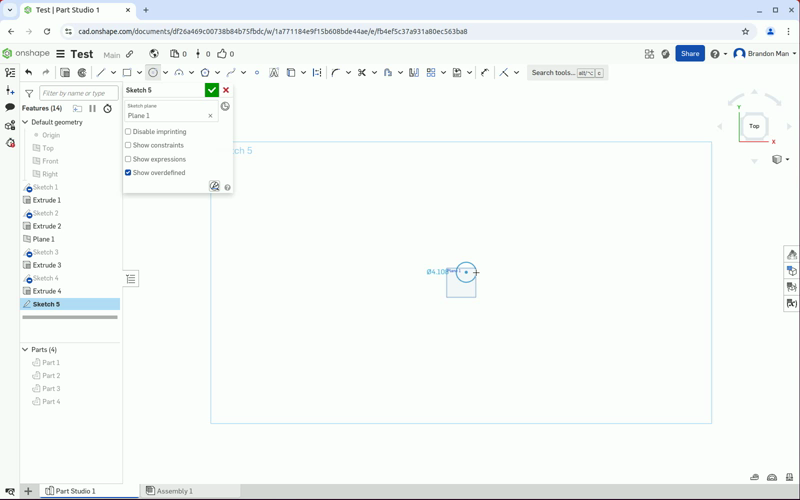
key(esc)
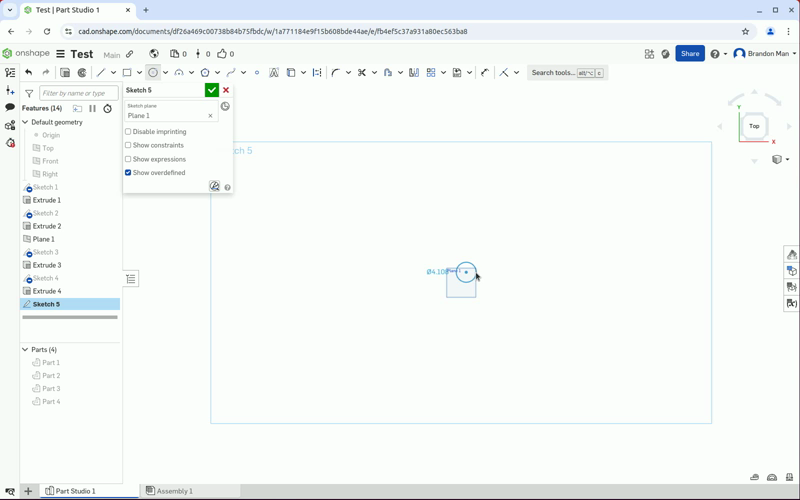
mouse_move(466, 276)
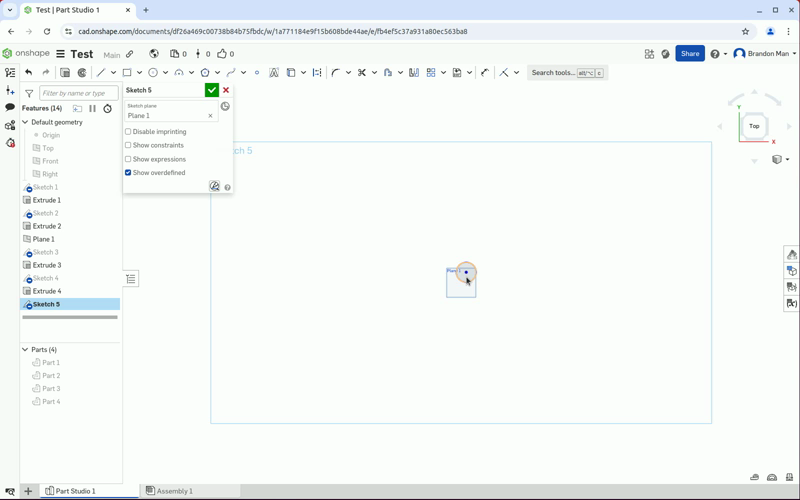
scroll(6)
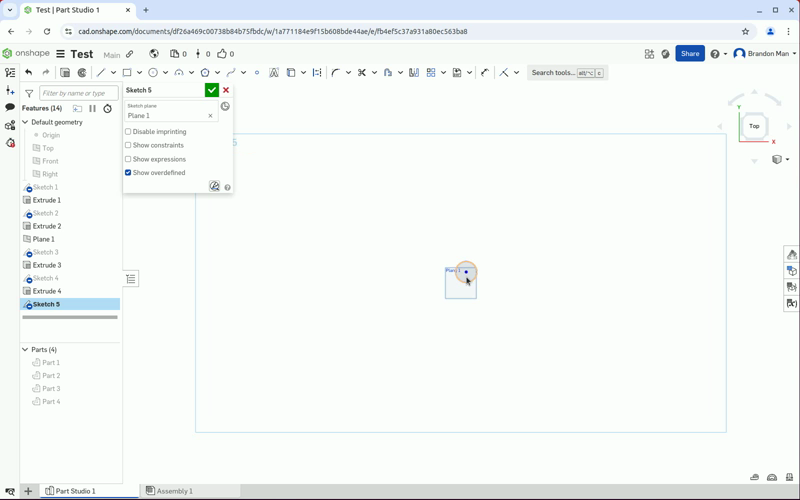
scroll(6)
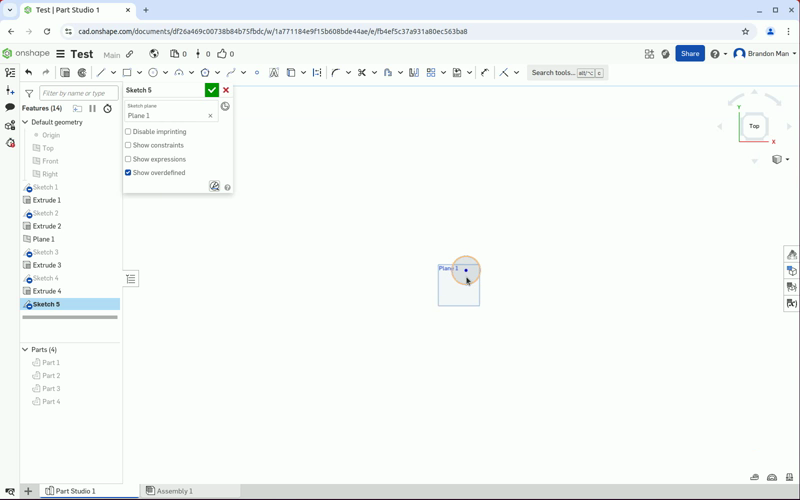
scroll(6)
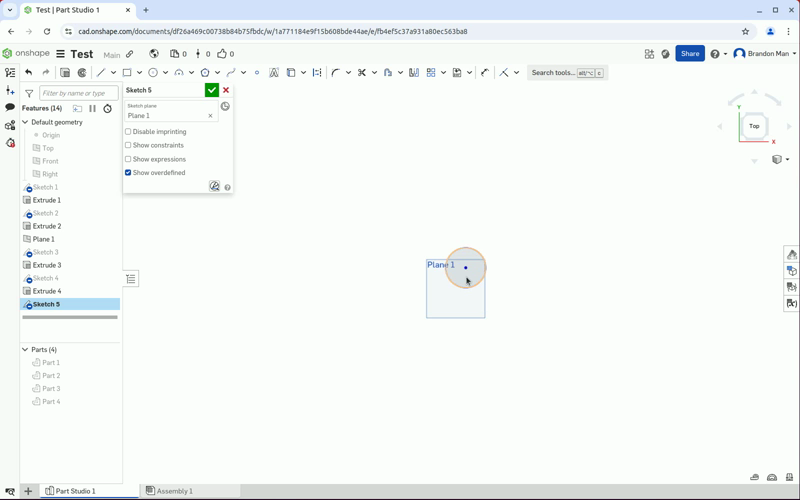
scroll(6)
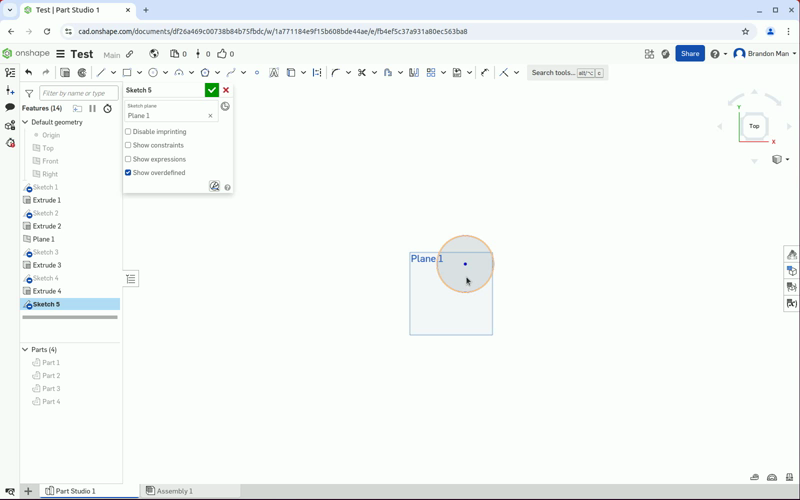
scroll(6)
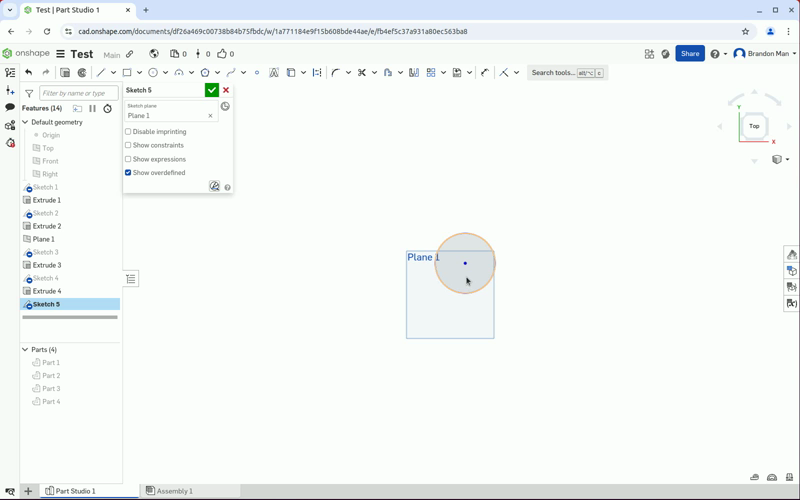
scroll(6)
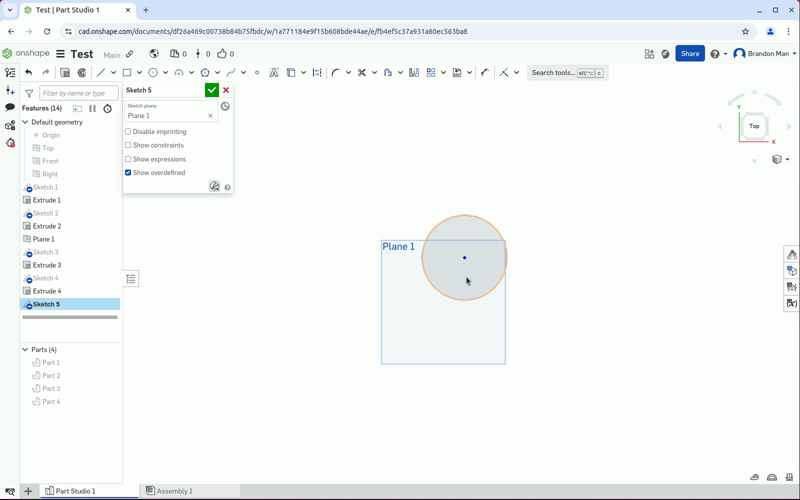
scroll(6)
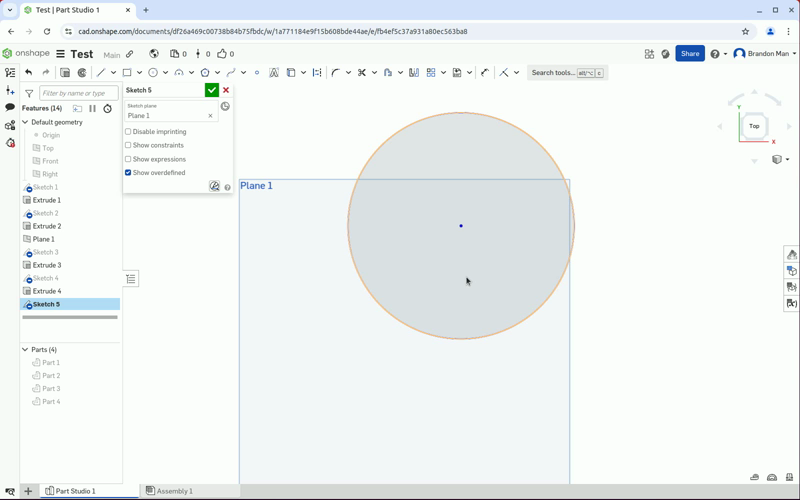
click(466, 276)
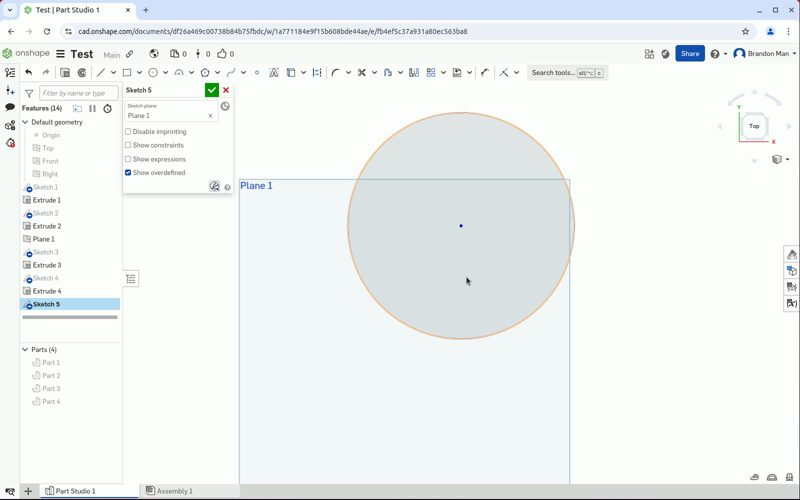
scroll(-6)
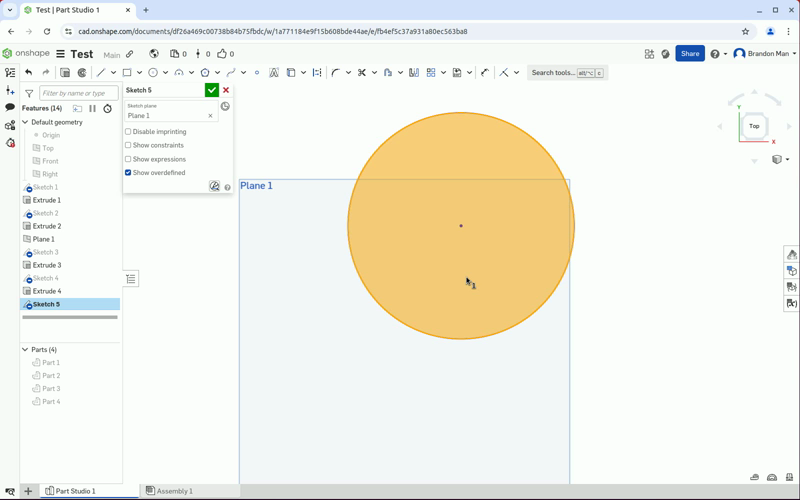
scroll(-6)
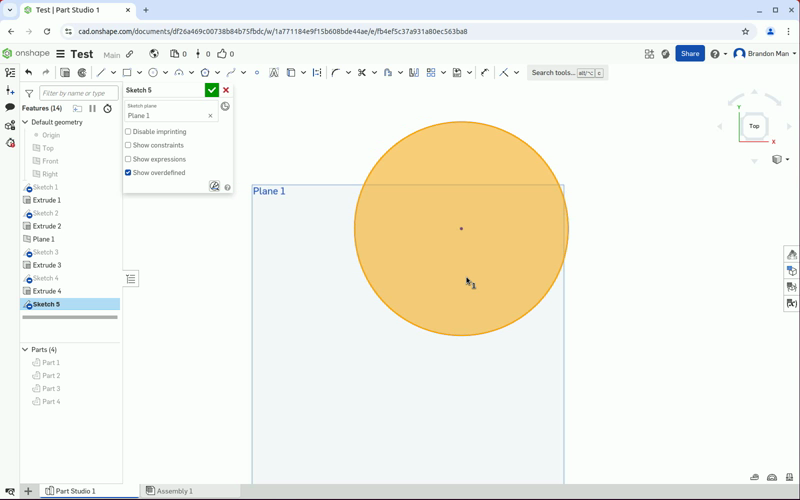
scroll(-6)
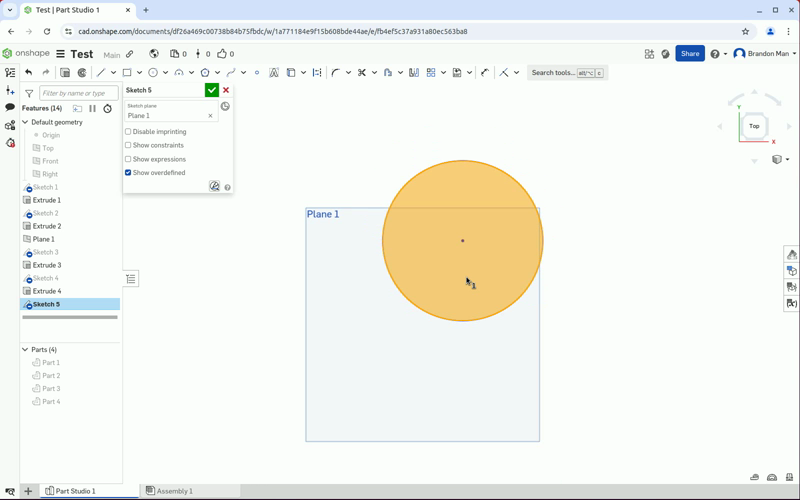
scroll(-6)
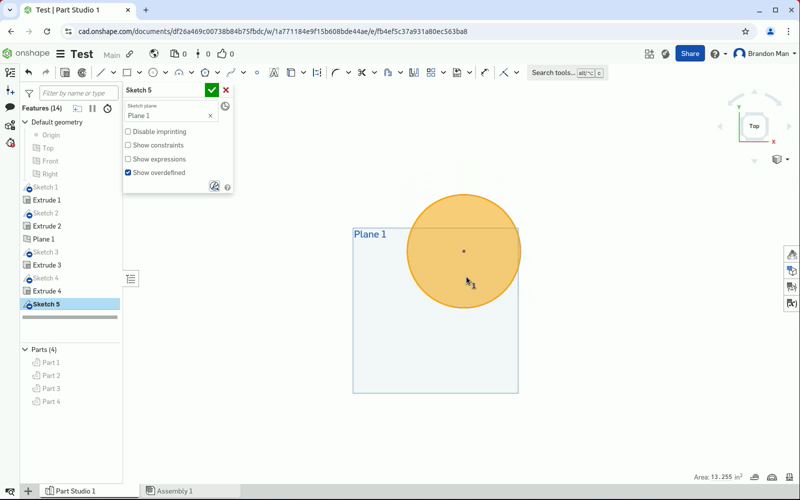
scroll(-6)
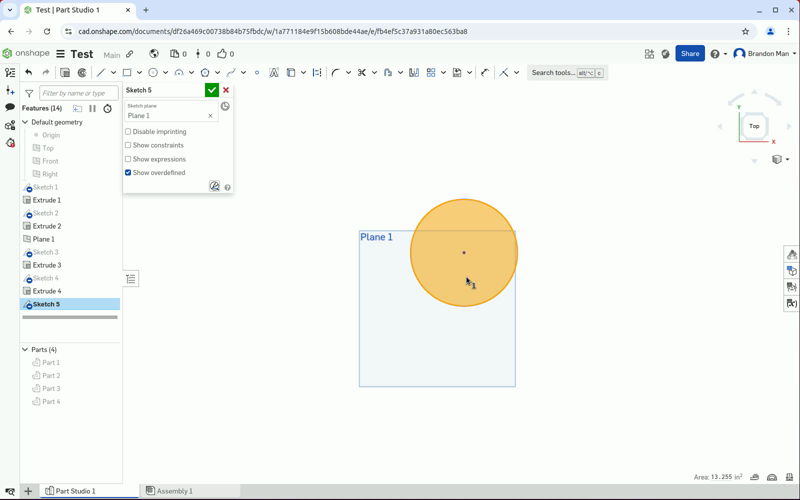
scroll(-6)
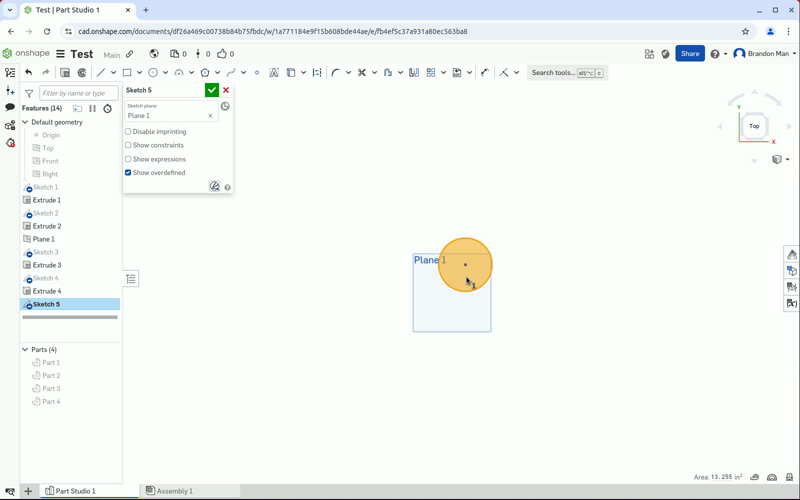
scroll(-6)
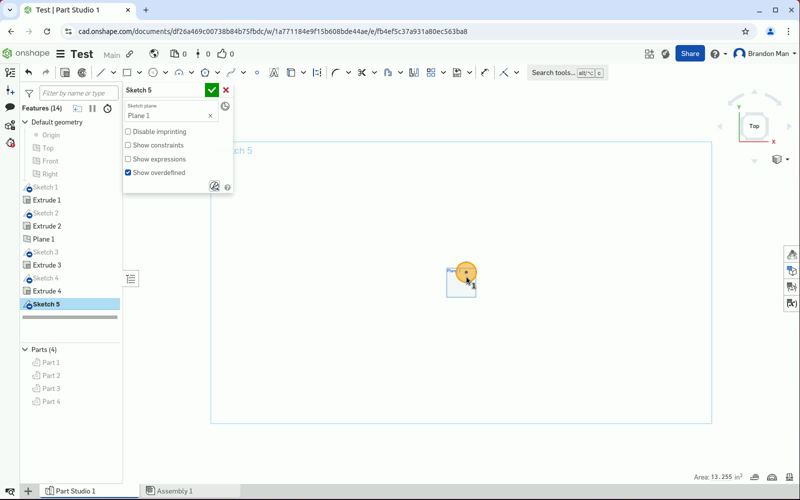
mouse_move(73, 352)
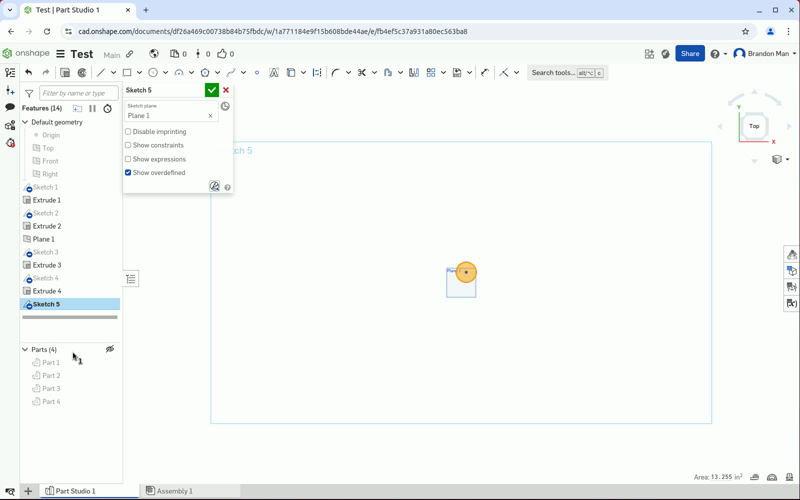
key(shift+y)
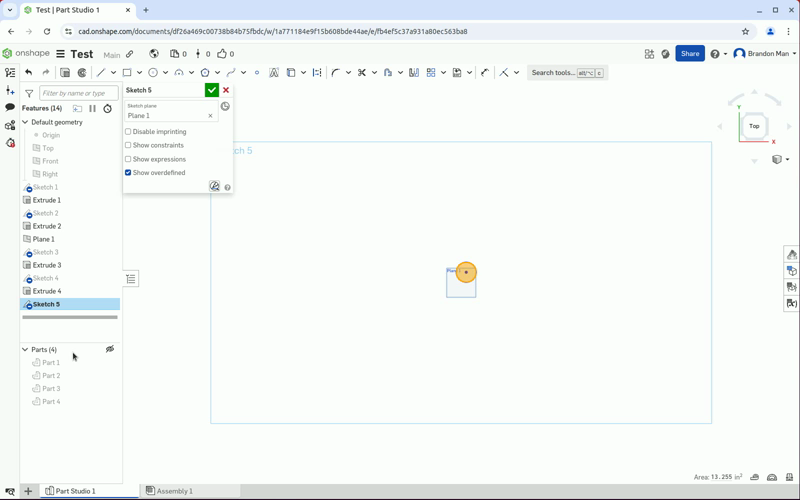
key(shift+e)
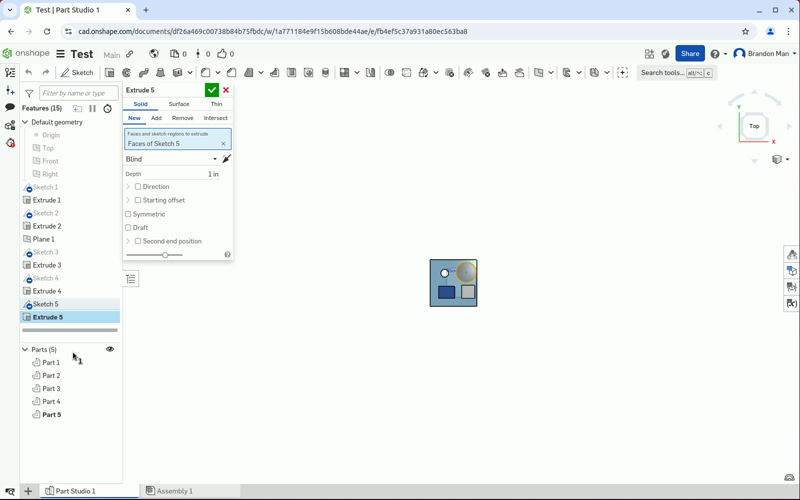
mouse_move(143, 106)
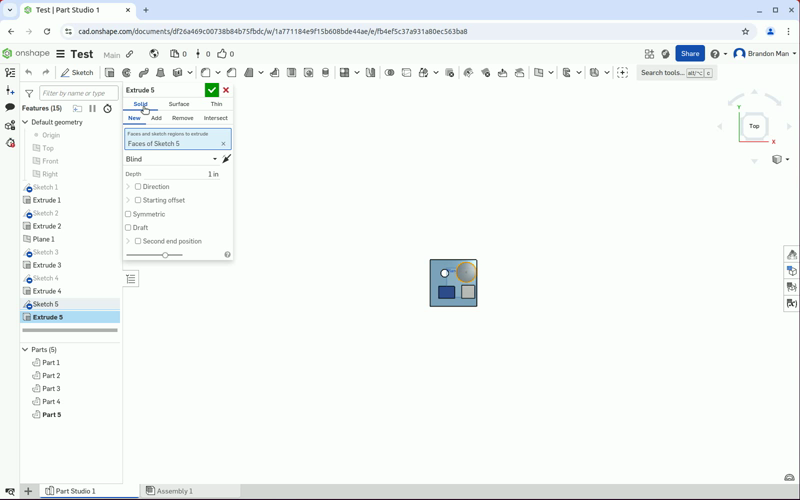
click(143, 106)
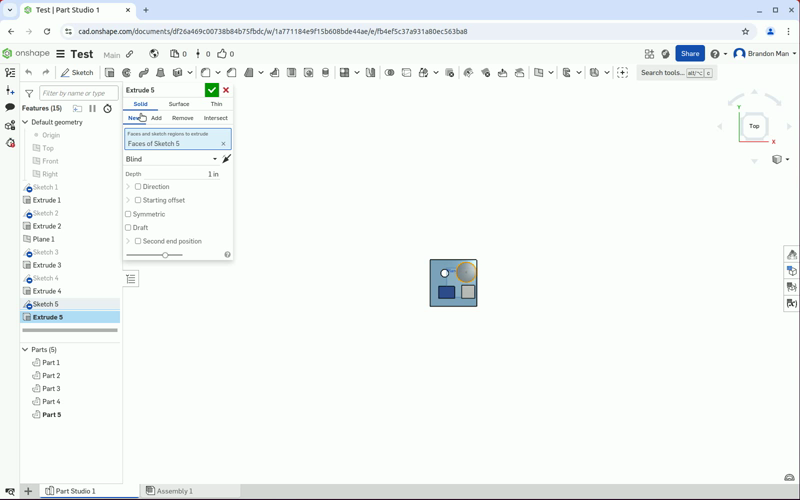
mouse_move(137, 120)
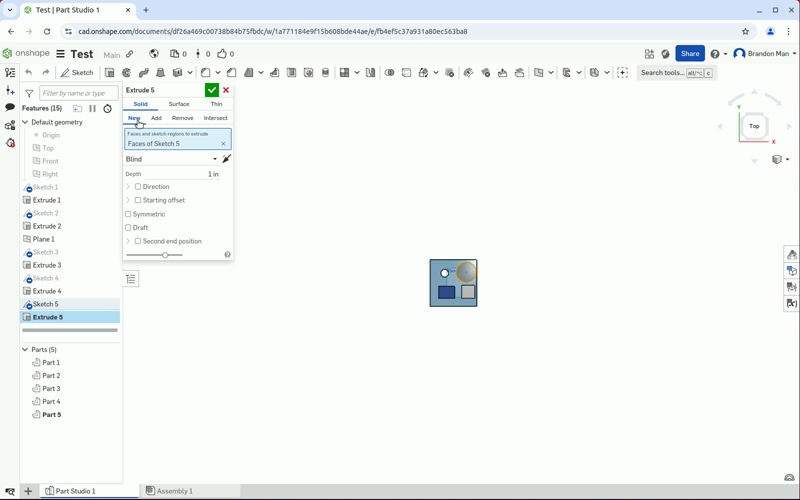
click(137, 120)
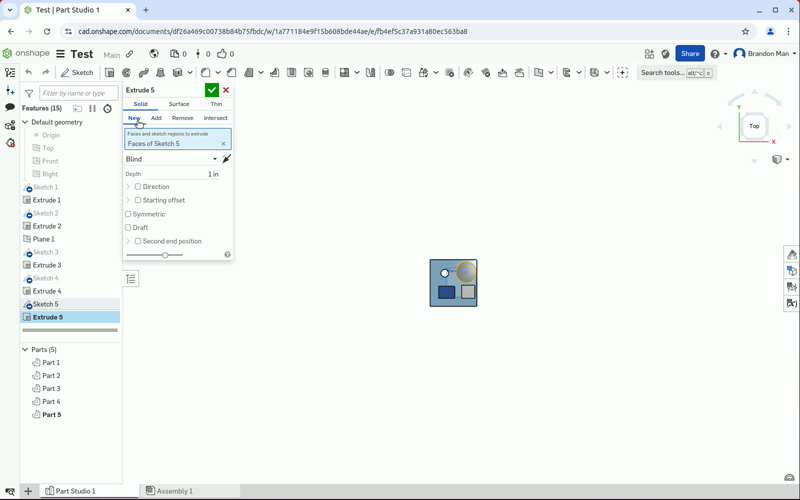
key(tab, 4)
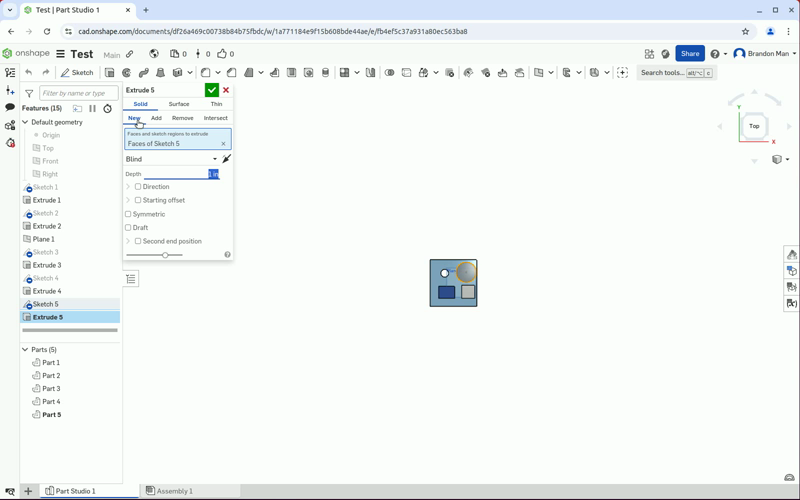
text(2.407)
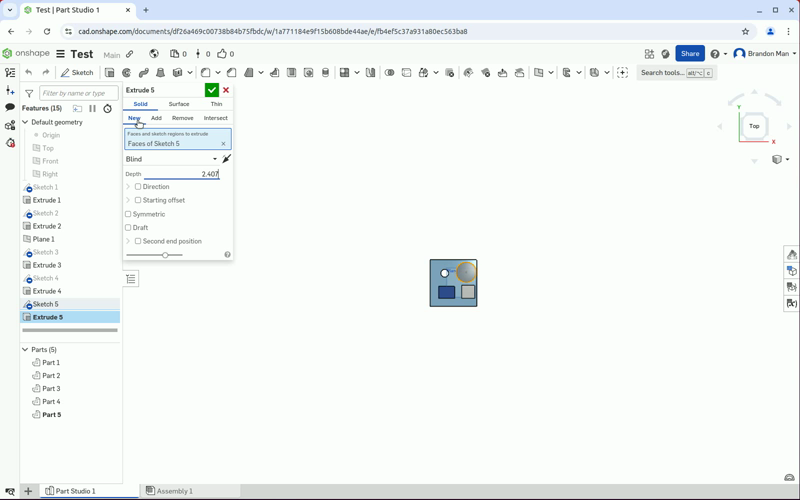
key(enter)
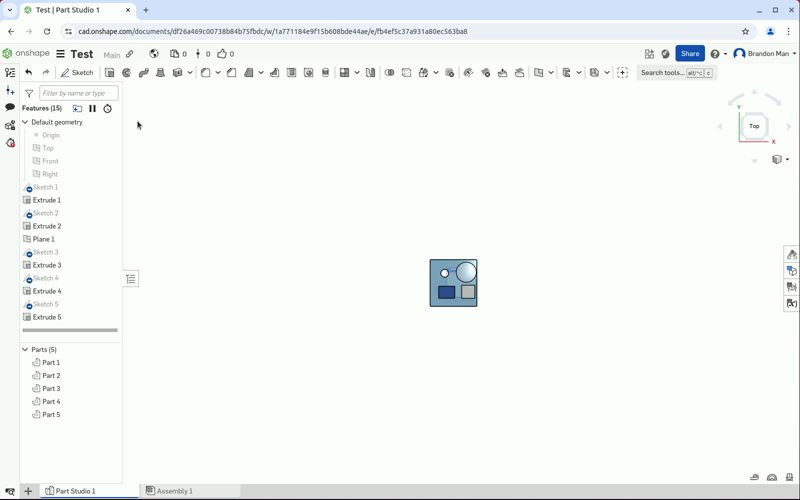
key(shift+h)
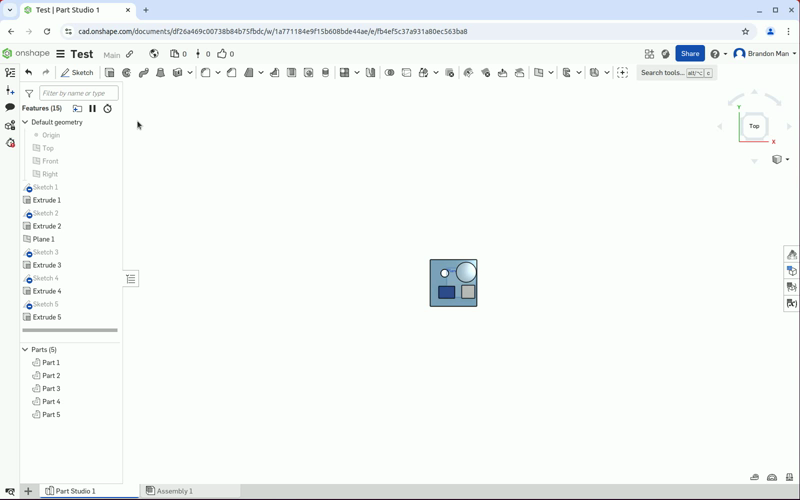
key(shift+h)
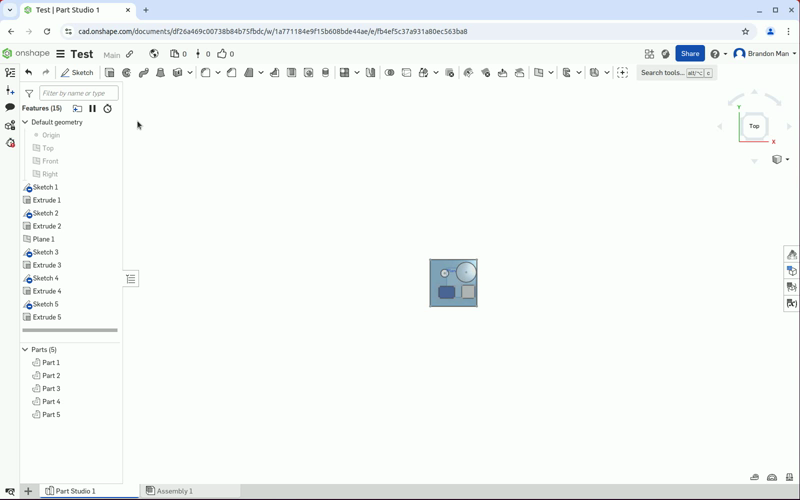
key(shift+7)
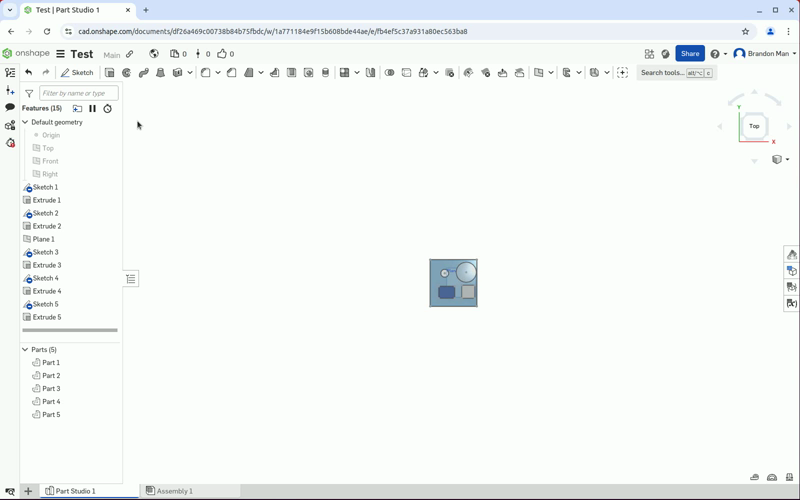
key(up, 3)
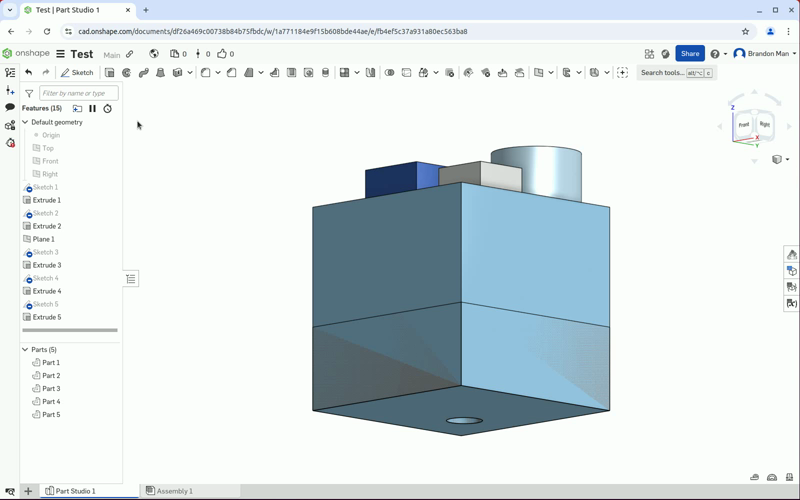
key(left, 3)
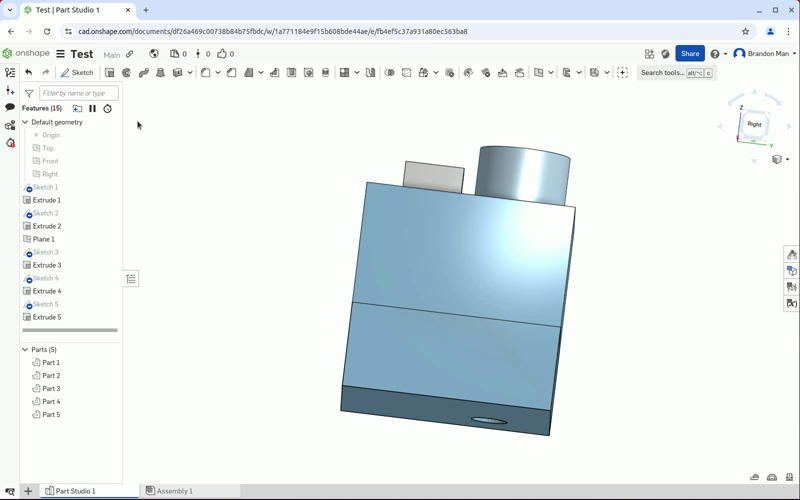
key(right, 3)
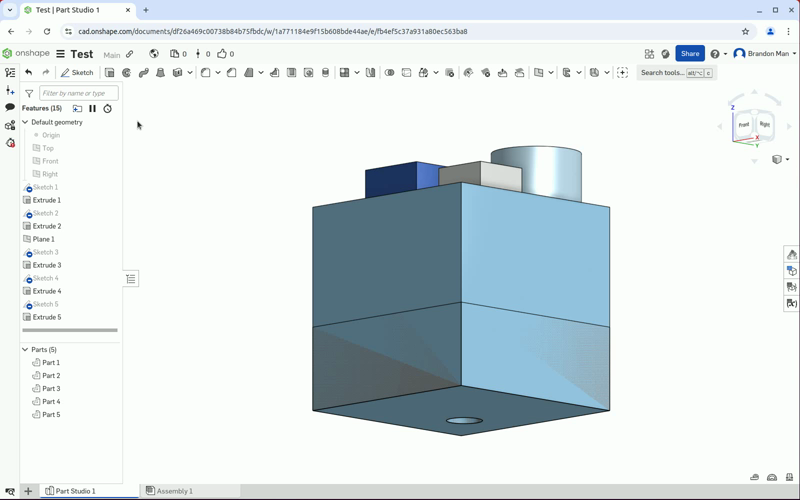
key(down, 3)
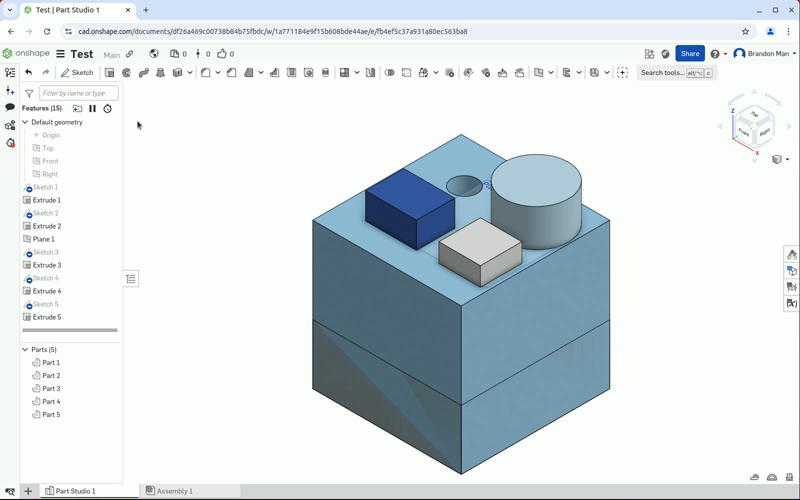
mouse_move(73, 189)
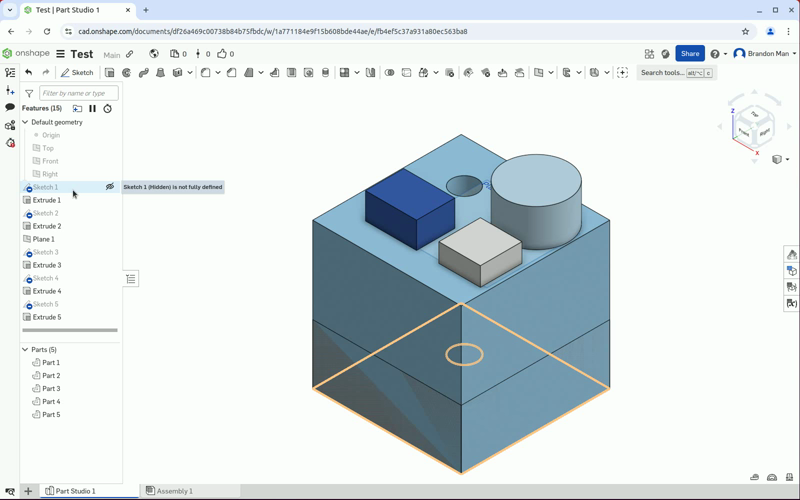
click(73, 189)